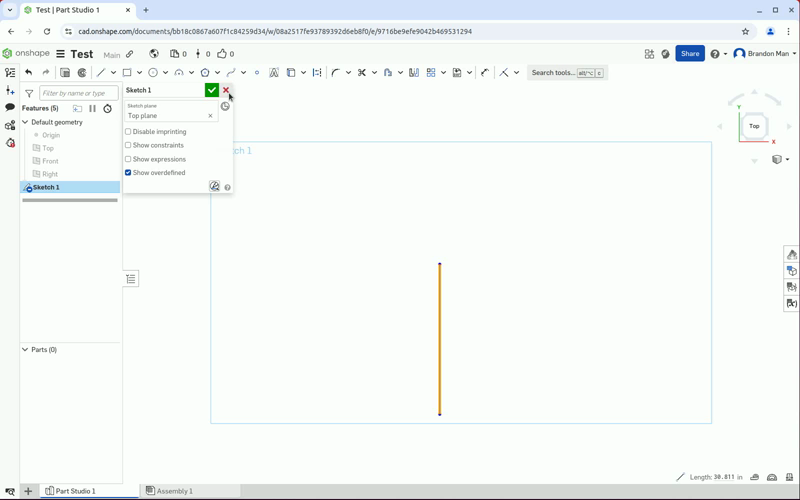
key(shift+h)
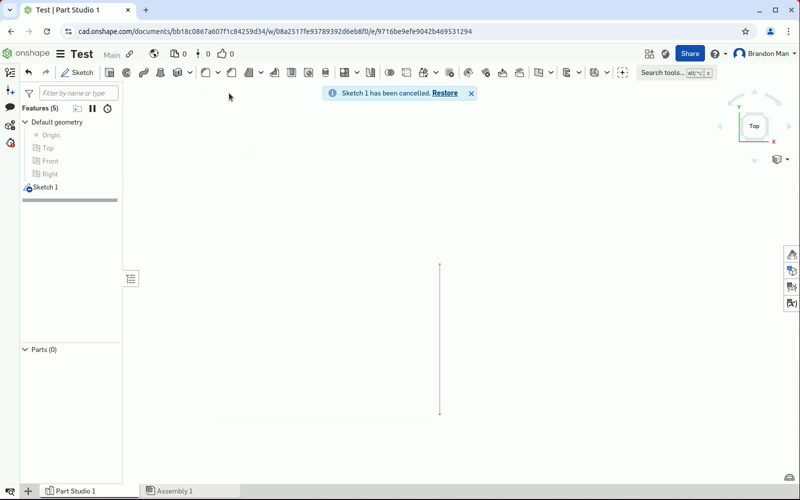
key(shift+s)
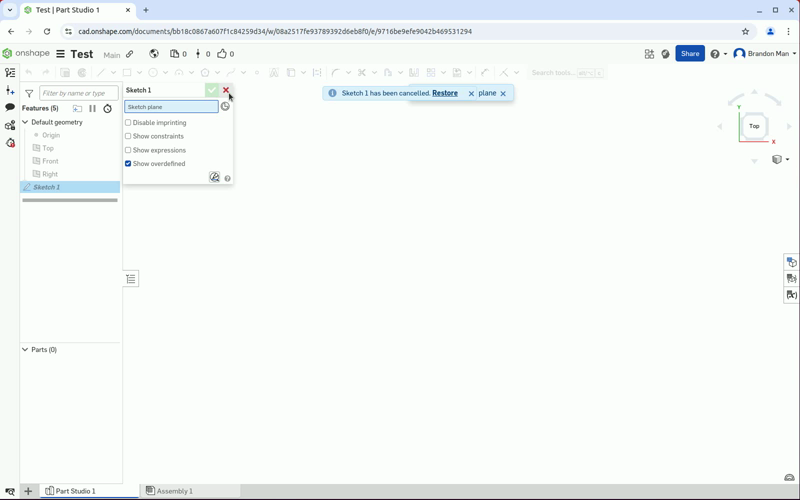
mouse_move(73, 150)
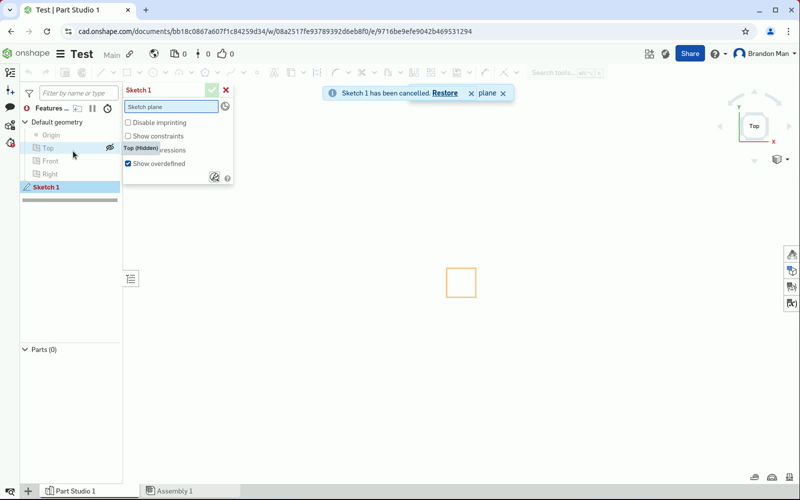
click(73, 150)
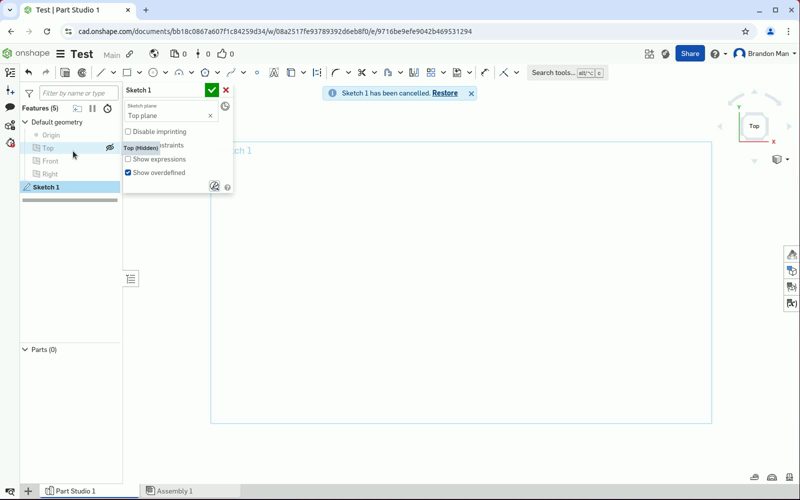
mouse_move(73, 352)
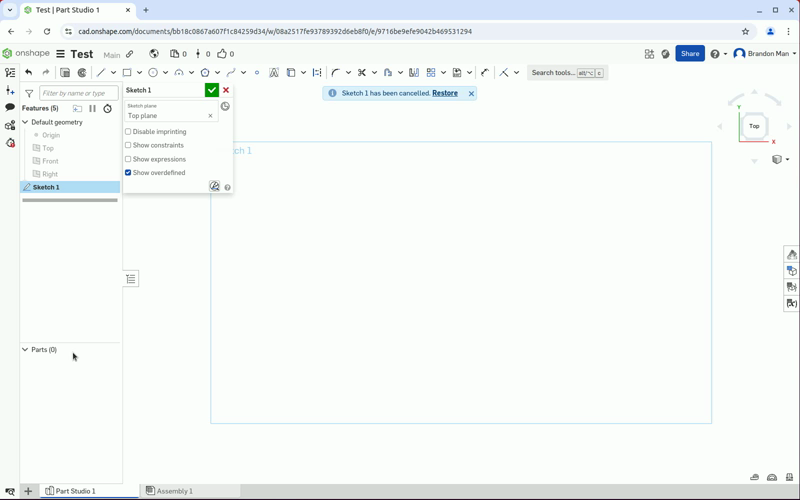
key(y)
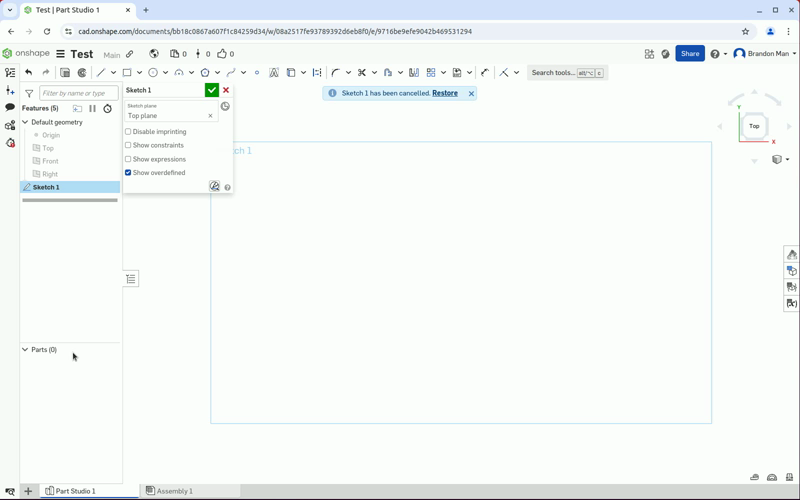
key(l)
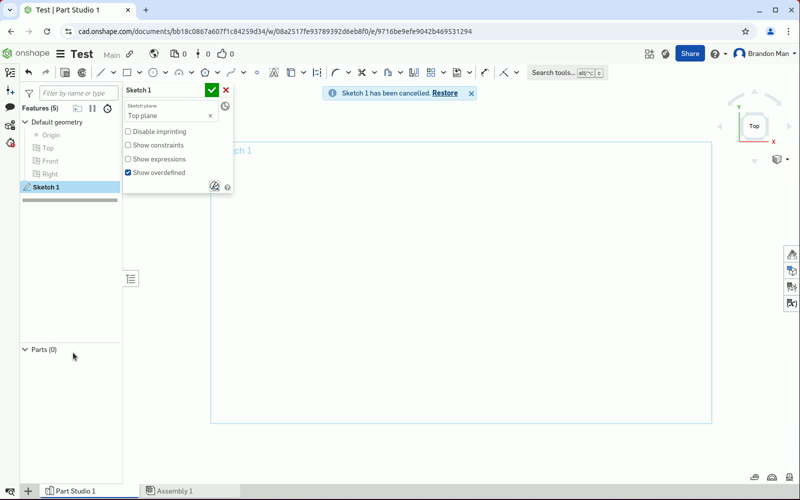
key_down(shift)
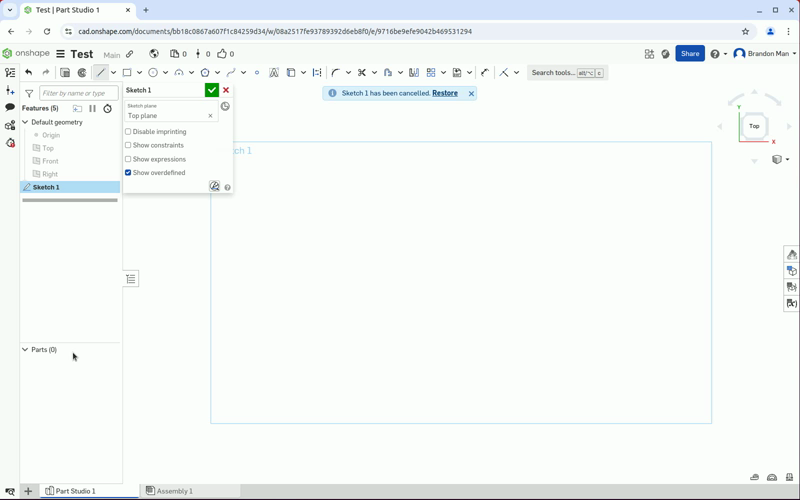
mouse_move(406, 395)
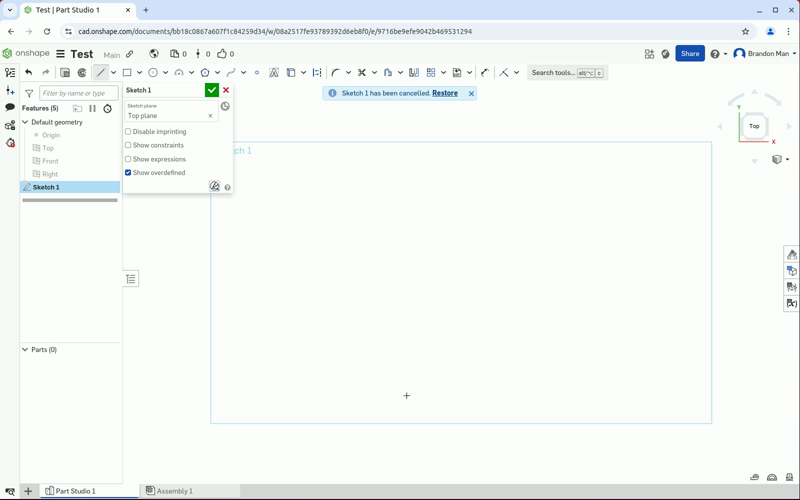
click(406, 395)
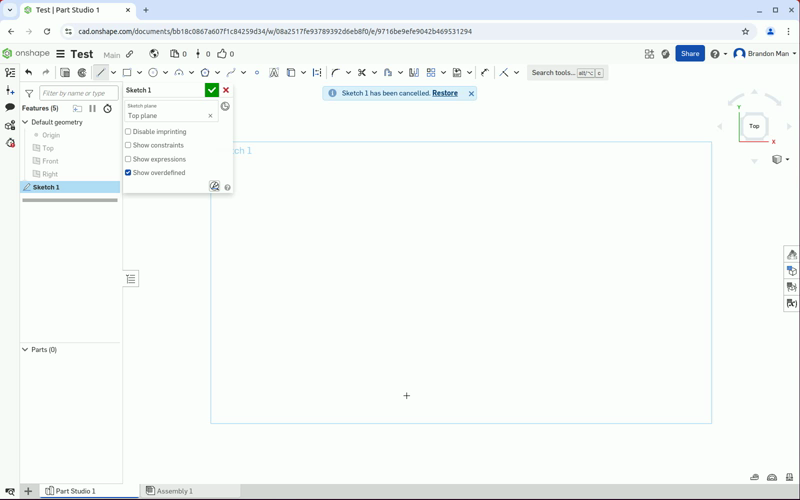
key_up(shift)
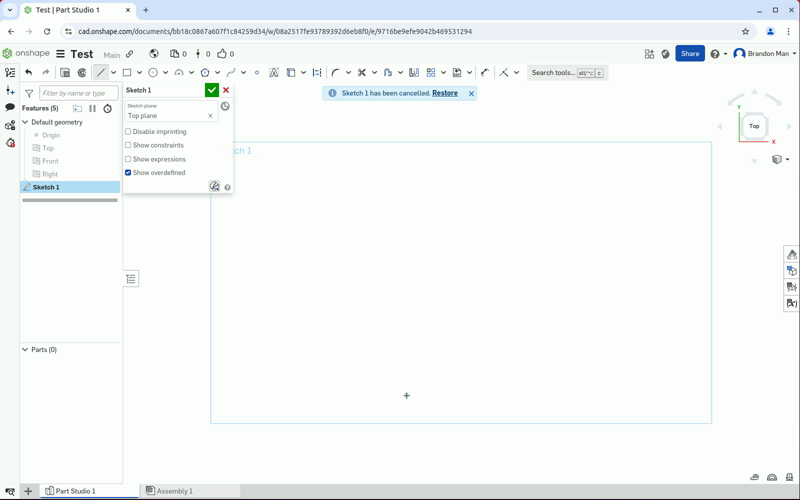
key_down(shift)
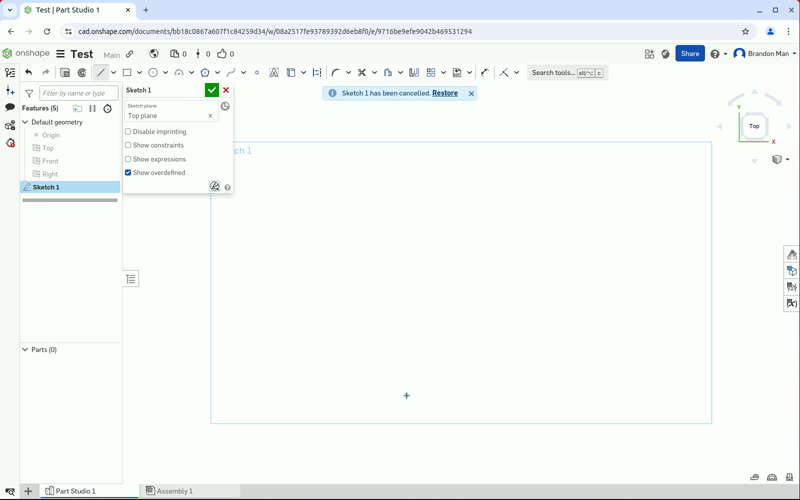
mouse_move(436, 395)
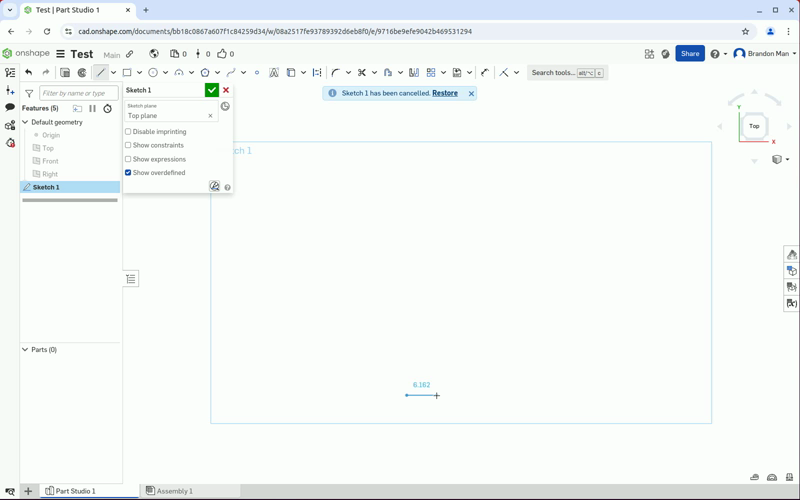
mouse_move(456, 395)
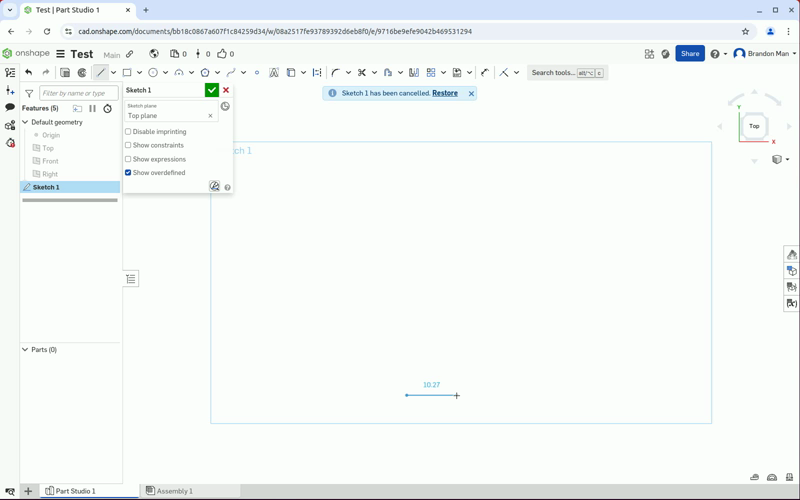
click(456, 395)
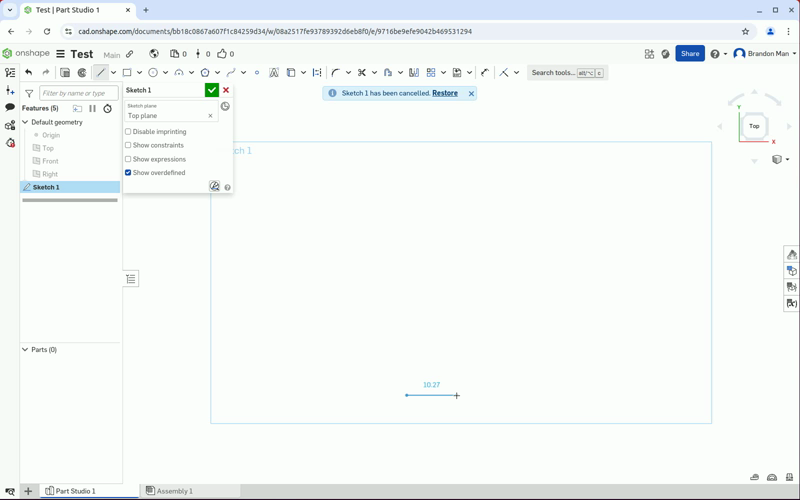
key_up(shift)
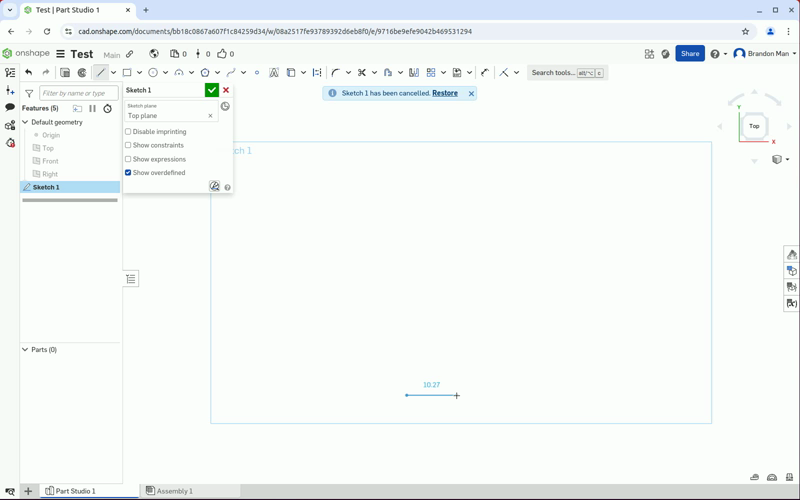
key_down(shift)
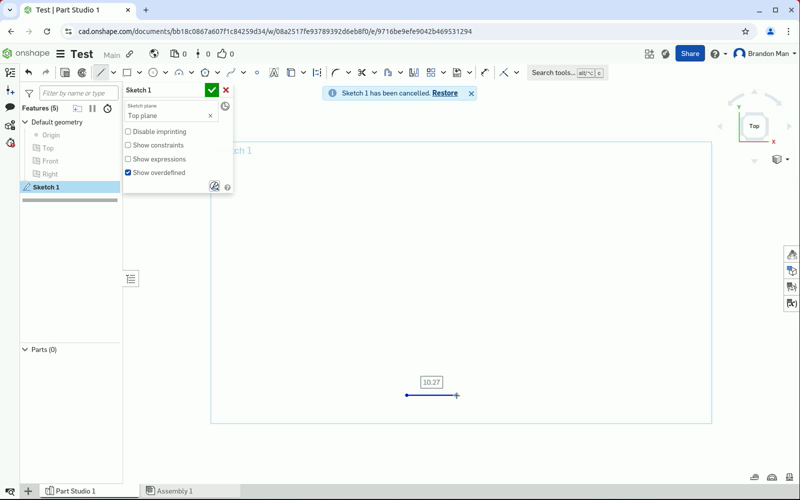
mouse_move(456, 282)
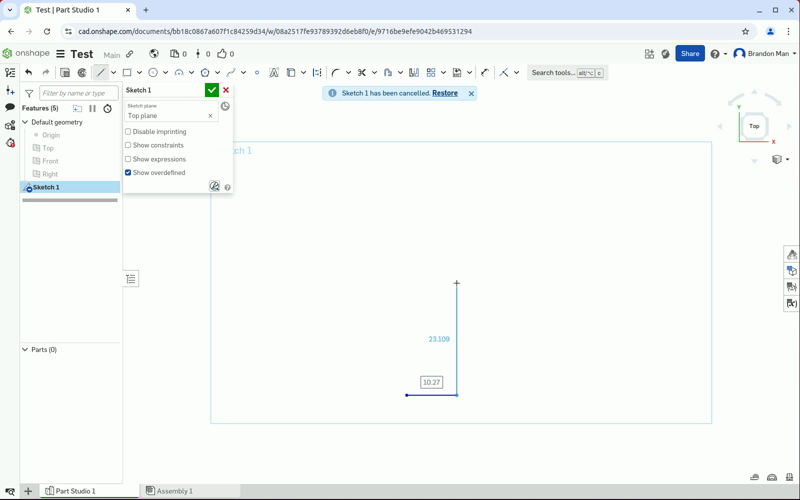
click(456, 282)
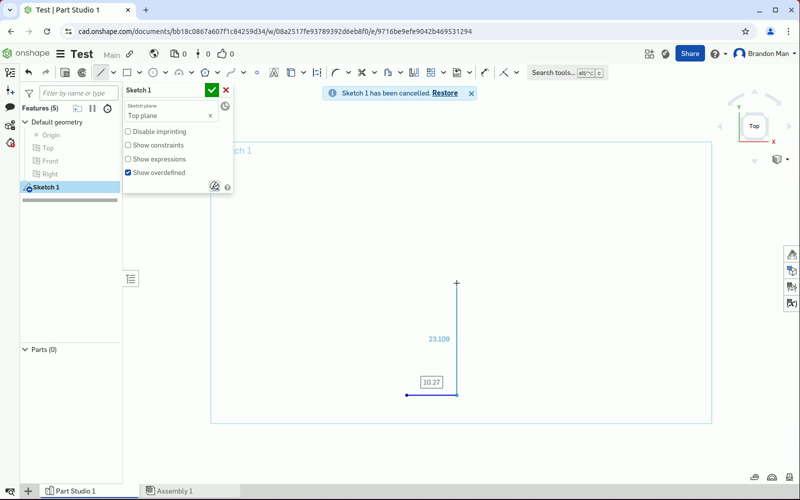
key_up(shift)
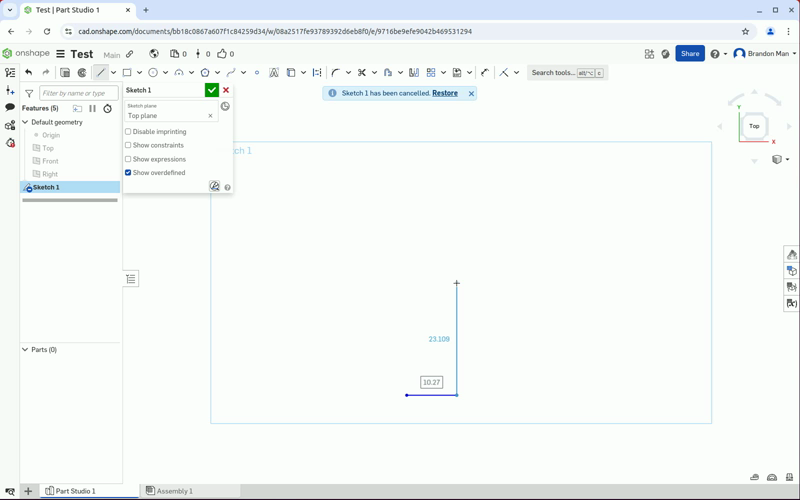
key_down(shift)
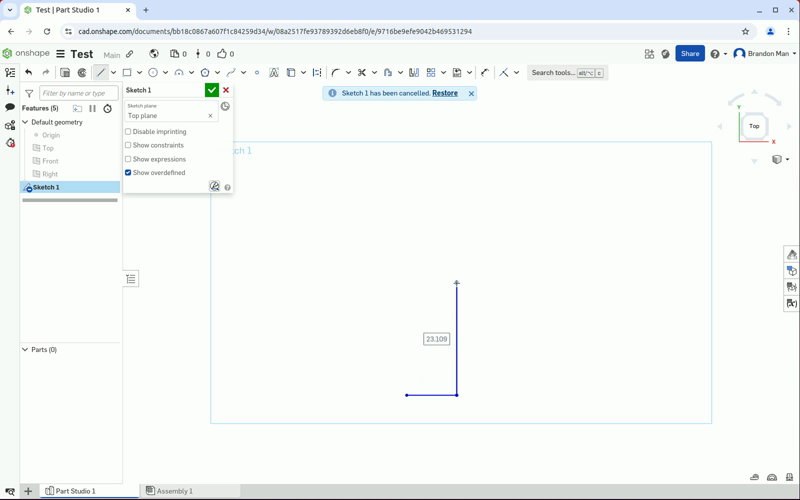
mouse_move(486, 282)
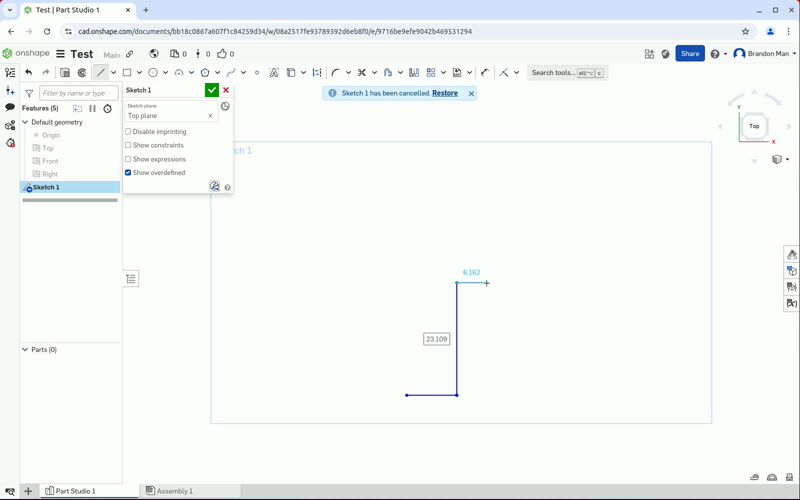
mouse_move(406, 282)
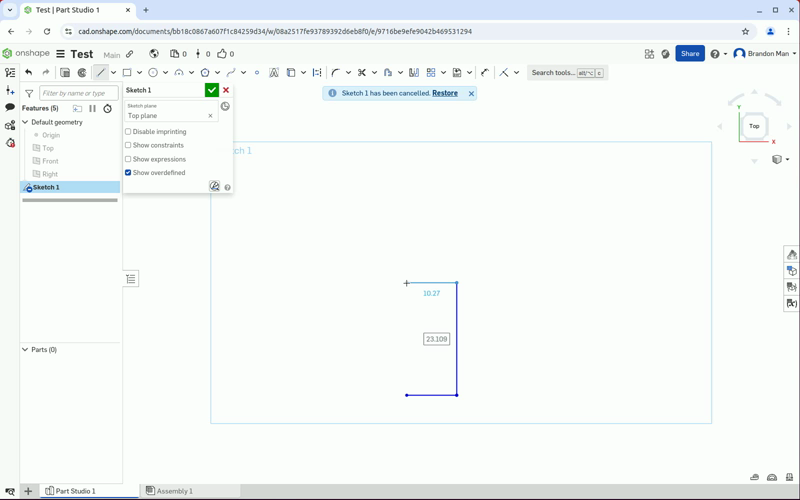
click(406, 282)
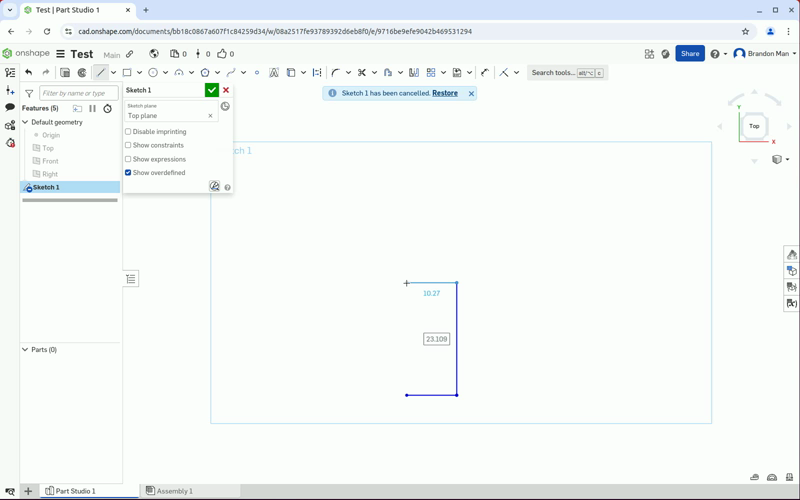
key_up(shift)
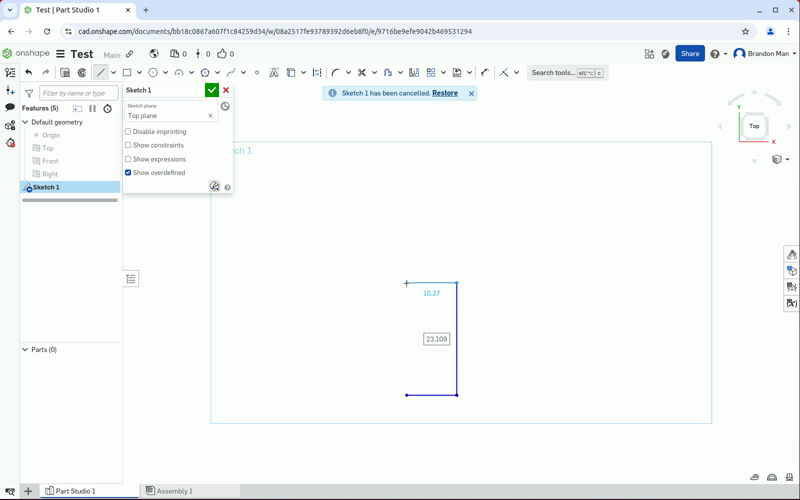
key_down(shift)
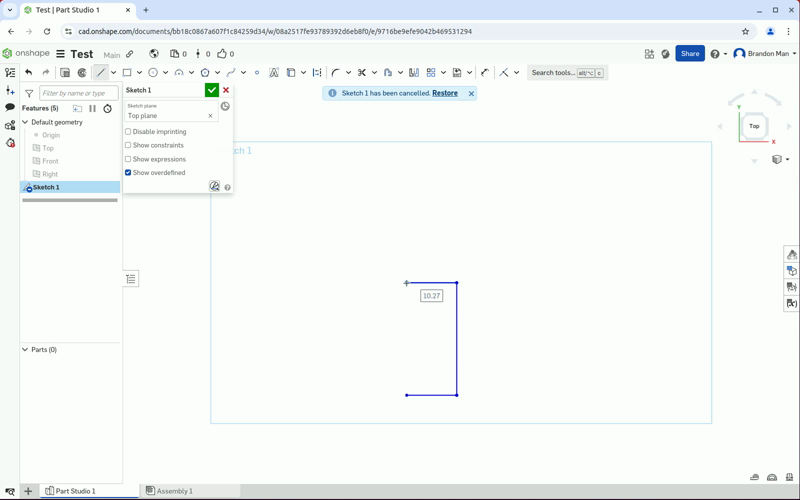
mouse_move(406, 395)
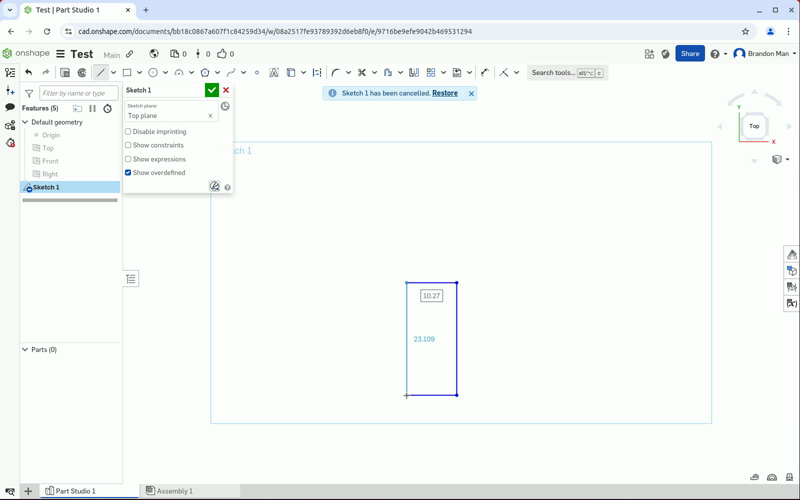
key_up(shift)
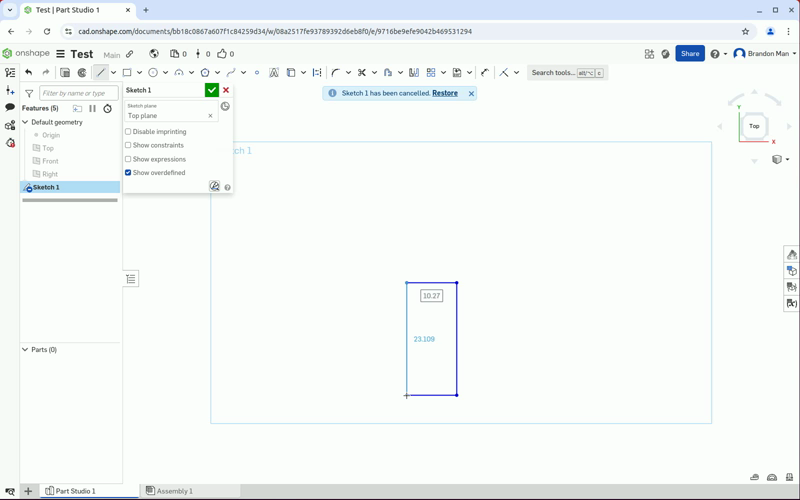
click(406, 395)
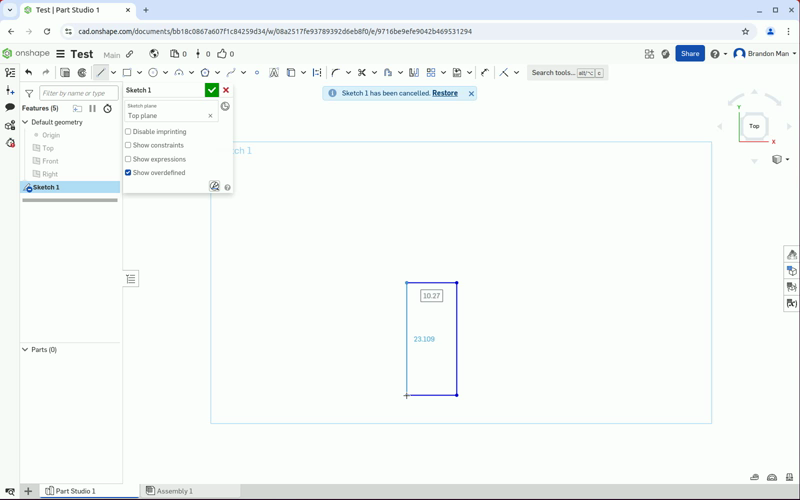
key(esc)
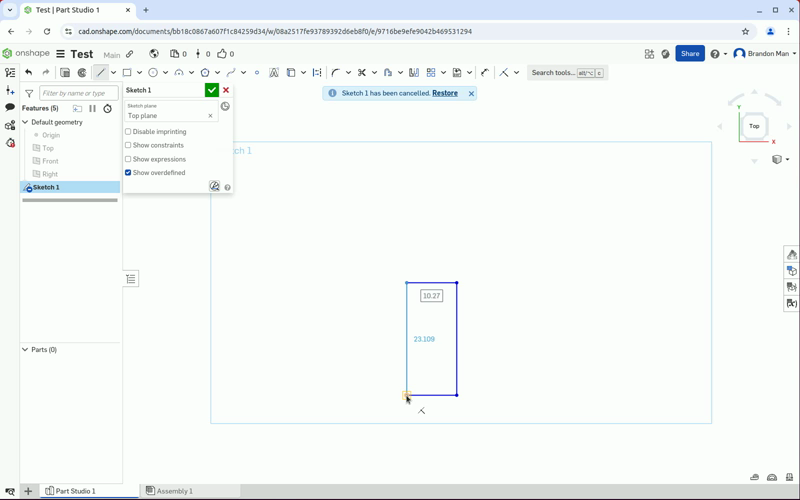
mouse_move(440, 341)
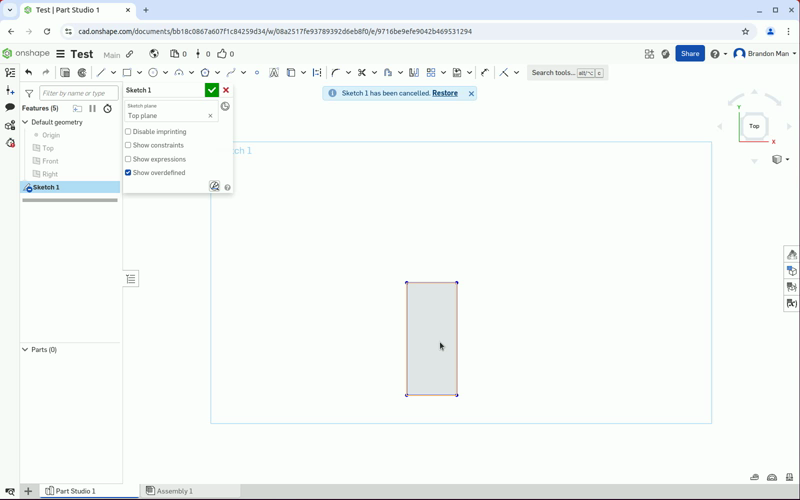
click(440, 341)
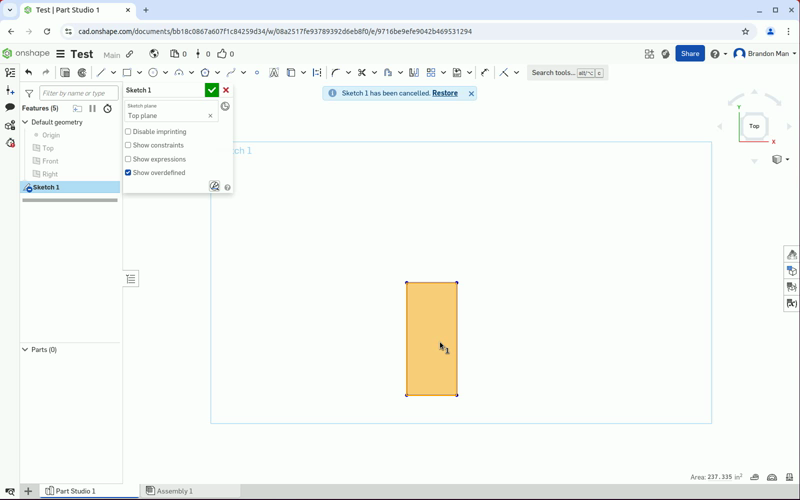
mouse_move(73, 352)
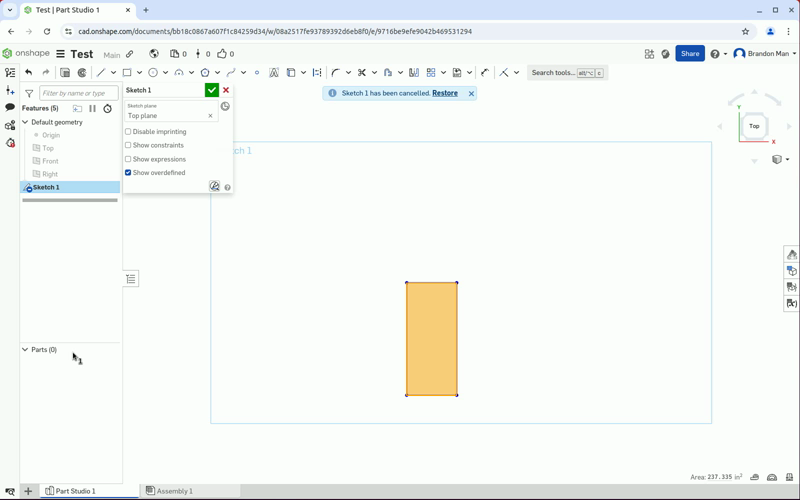
key(shift+y)
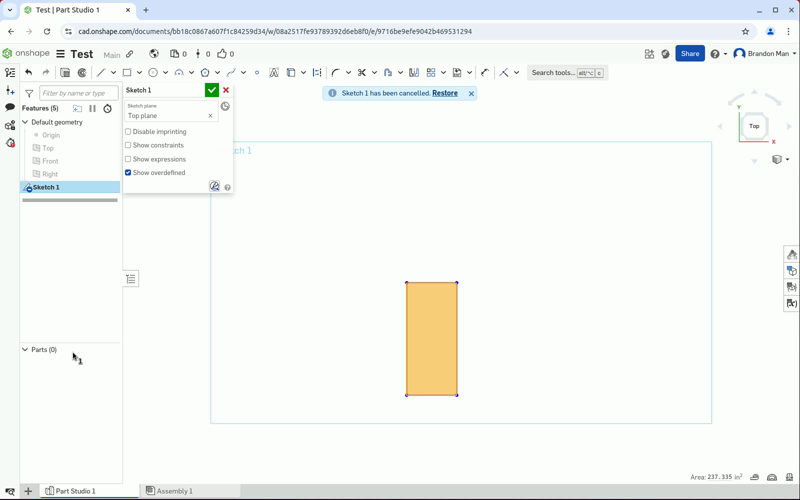
key(shift+e)
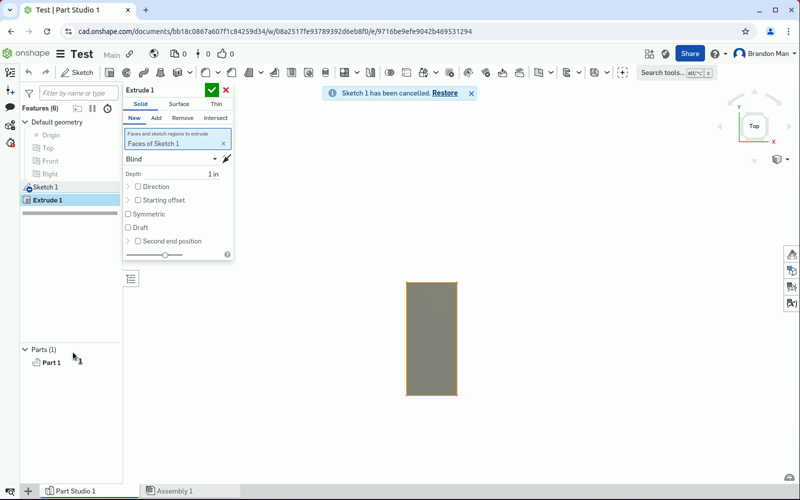
mouse_move(143, 106)
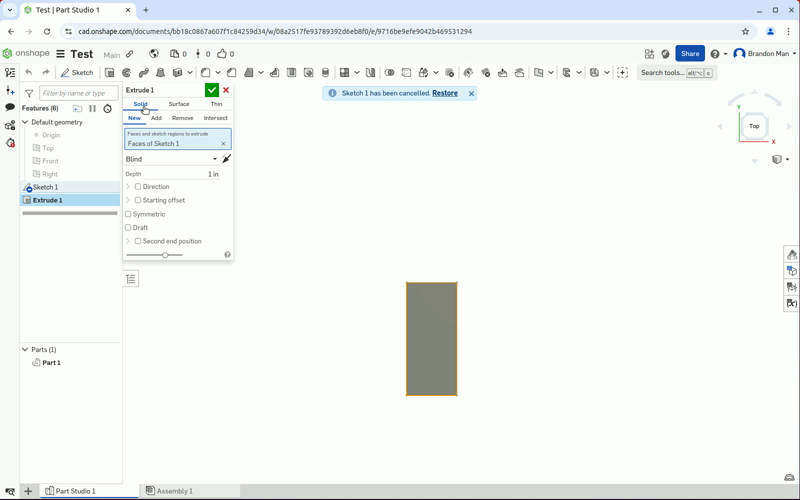
click(143, 106)
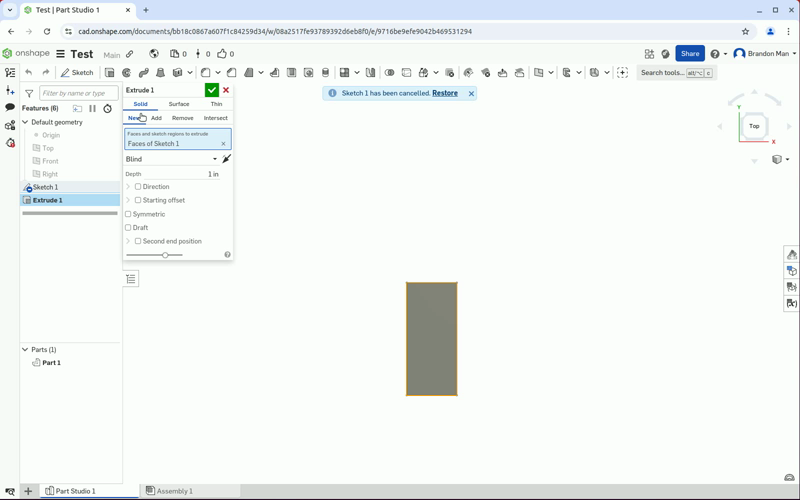
mouse_move(137, 120)
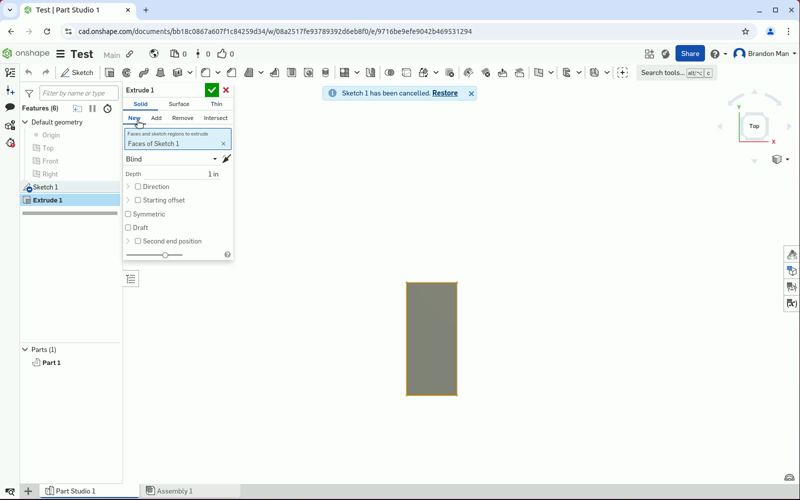
click(137, 120)
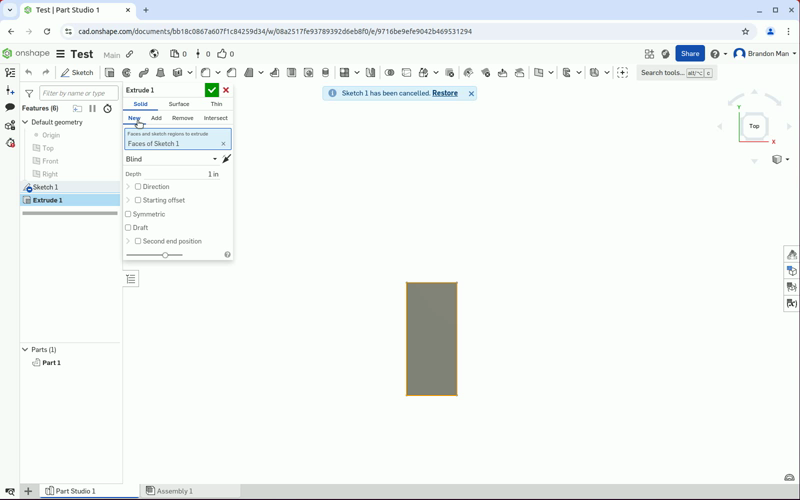
key(tab, 4)
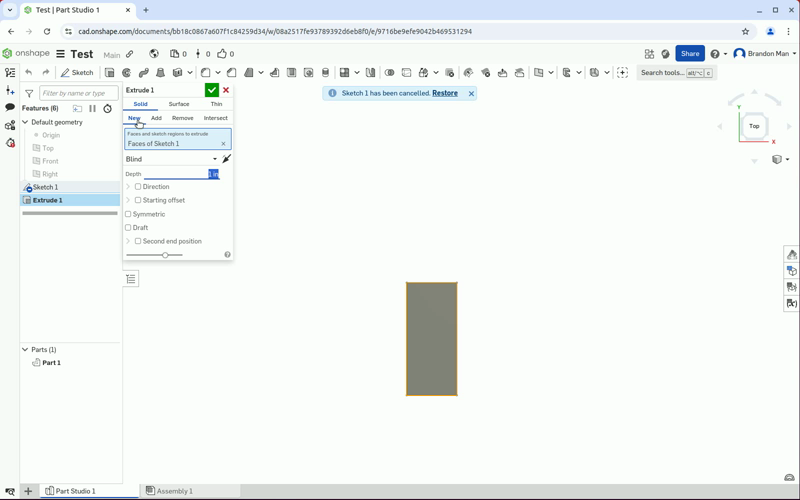
text(4.814)
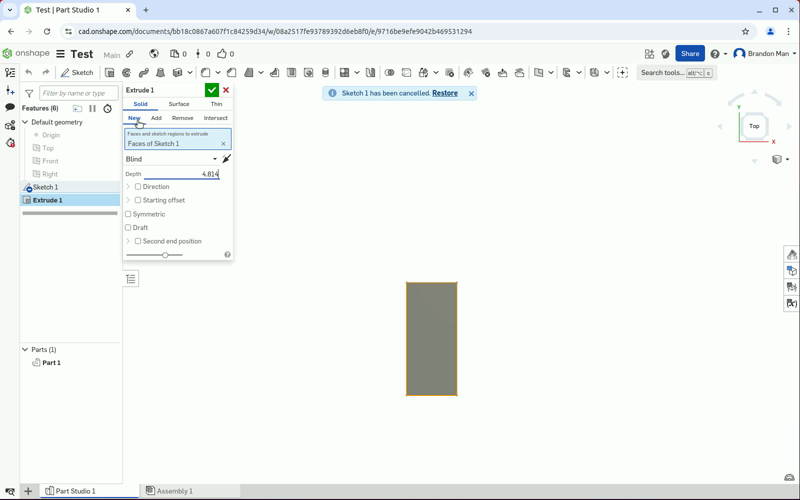
key(enter)
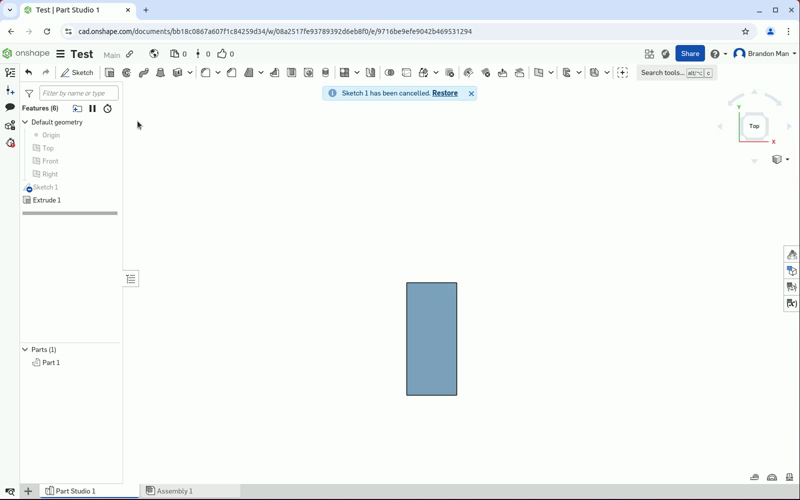
key(shift+h)
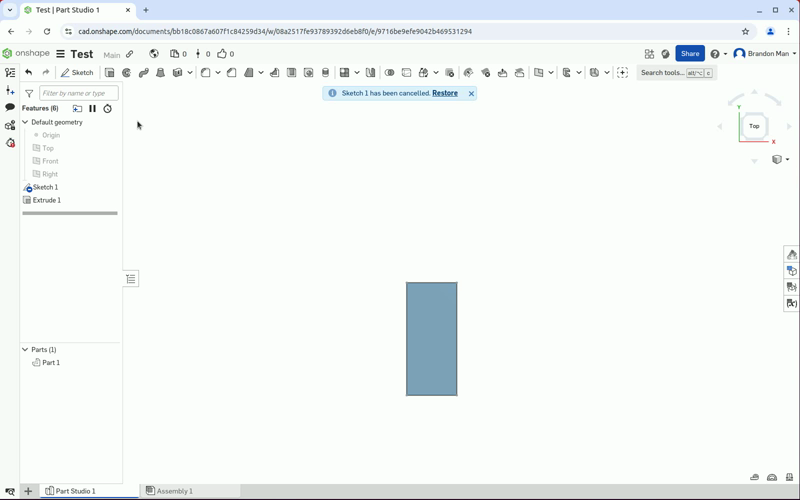
key(shift+h)
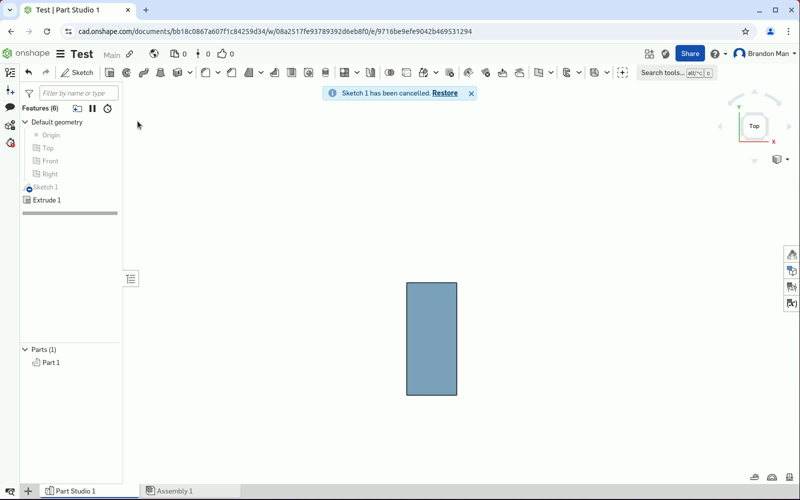
mouse_move(73, 189)
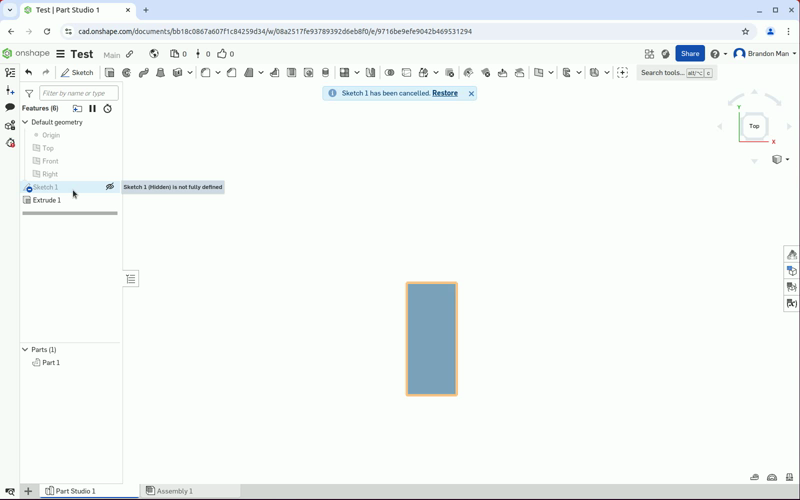
click(73, 189)
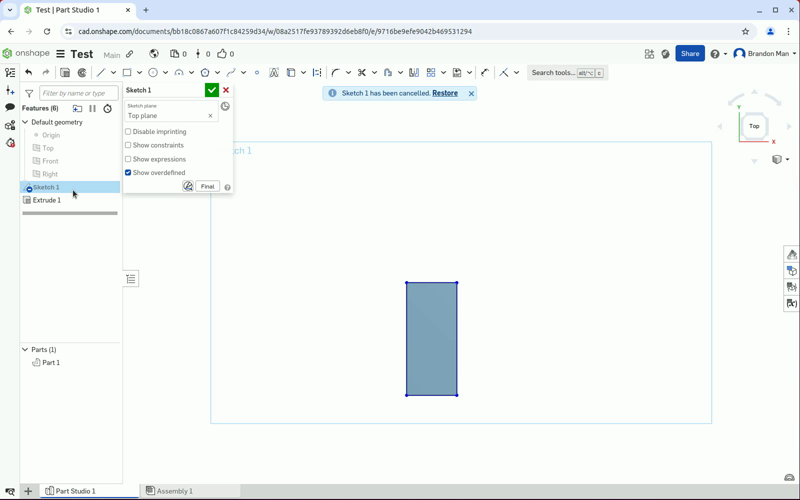
mouse_move(229, 92)
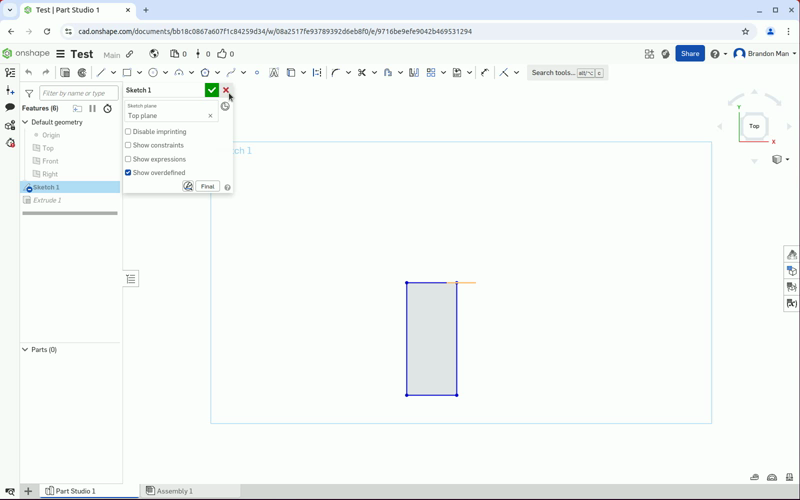
click(229, 92)
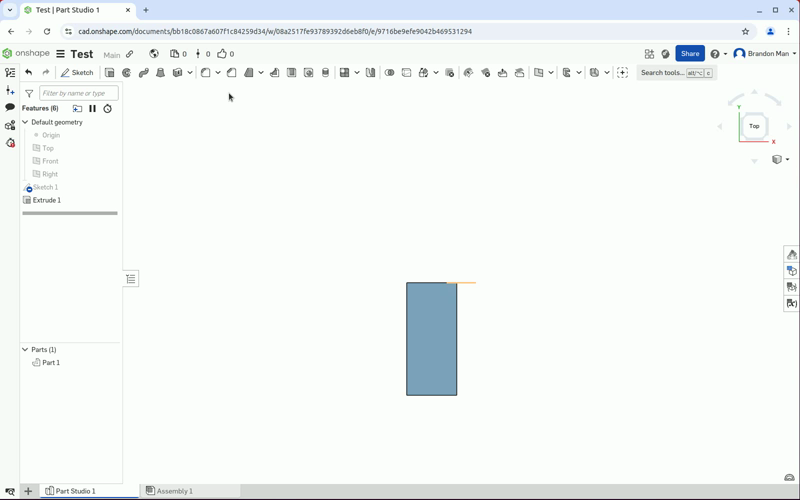
mouse_move(541, 75)
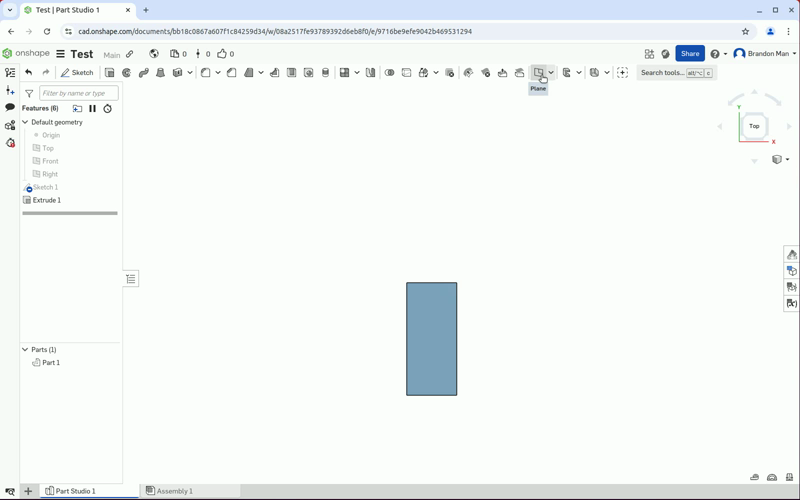
click(541, 75)
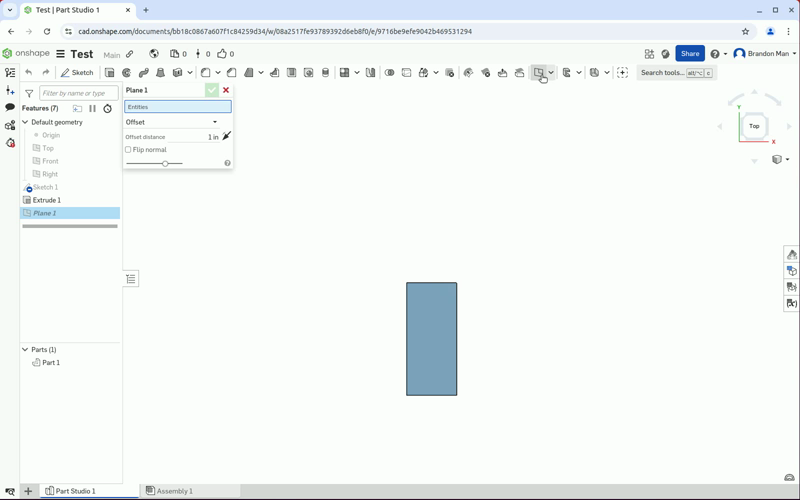
mouse_move(73, 150)
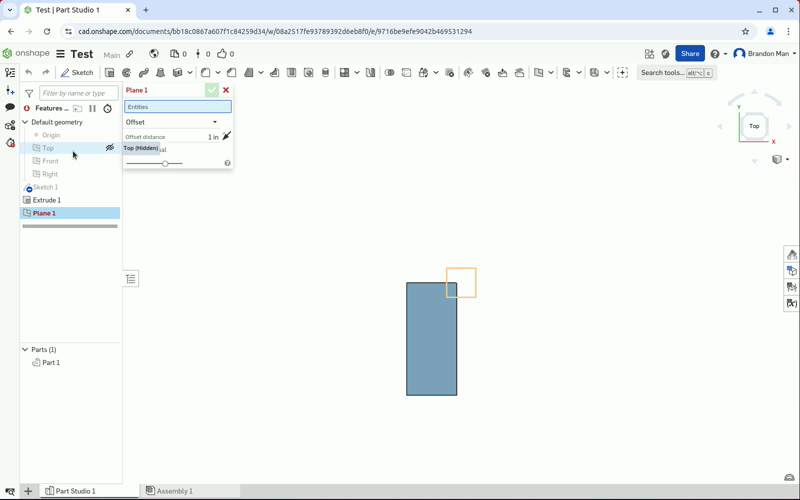
click(73, 150)
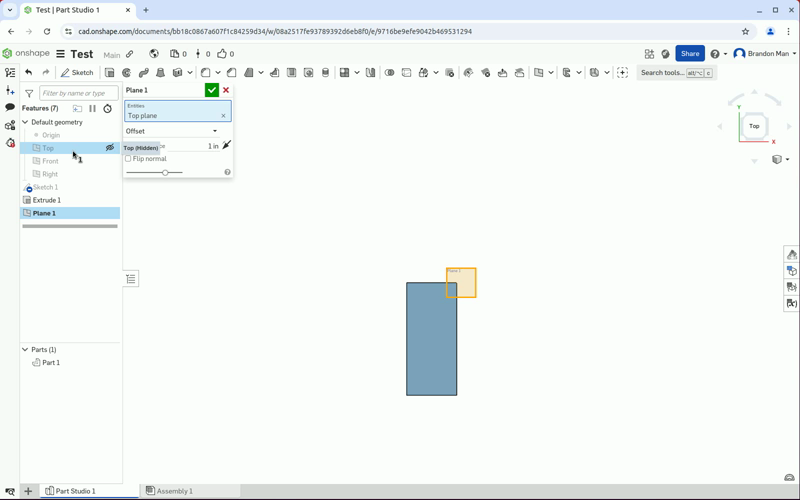
key(tab, 2)
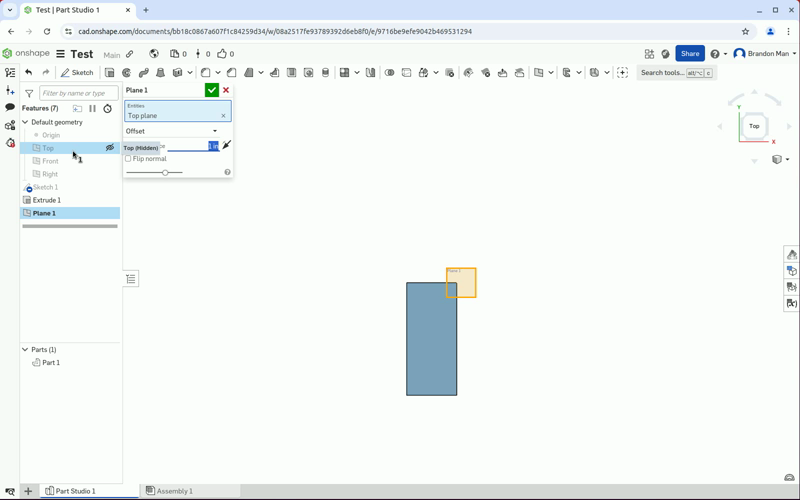
text(4.807)
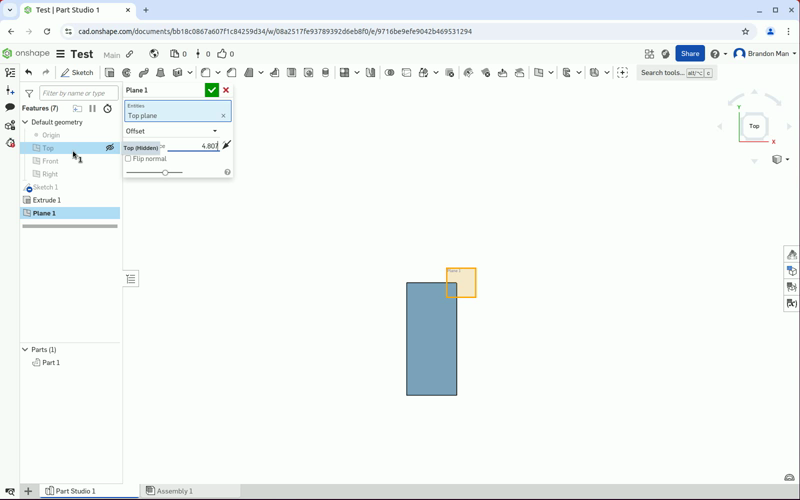
key(enter, 2)
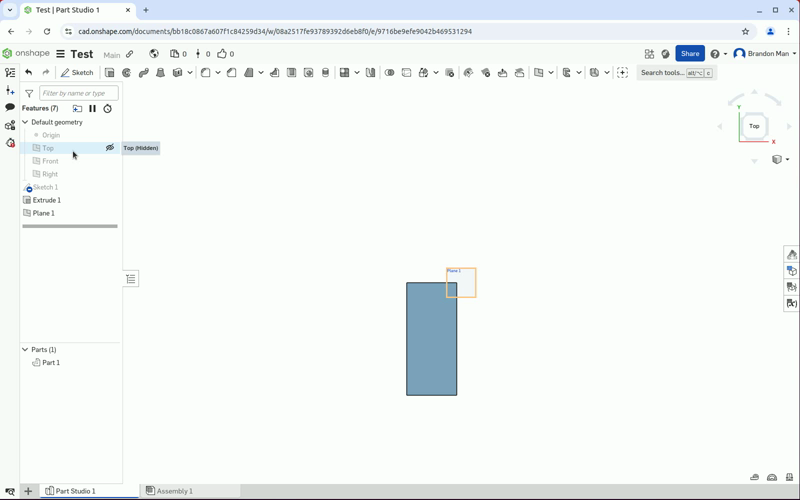
key(shift+s)
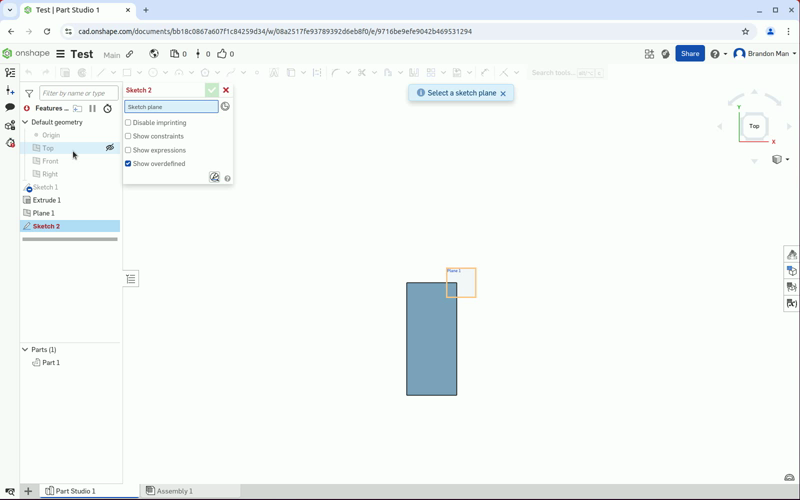
mouse_move(73, 215)
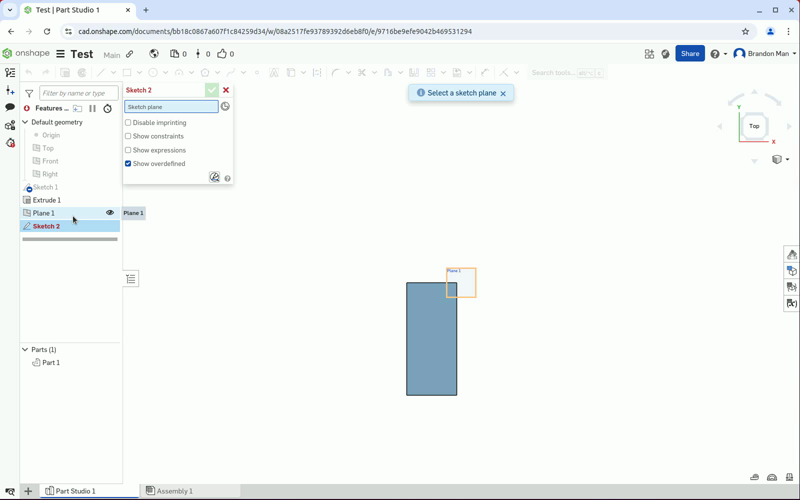
click(73, 215)
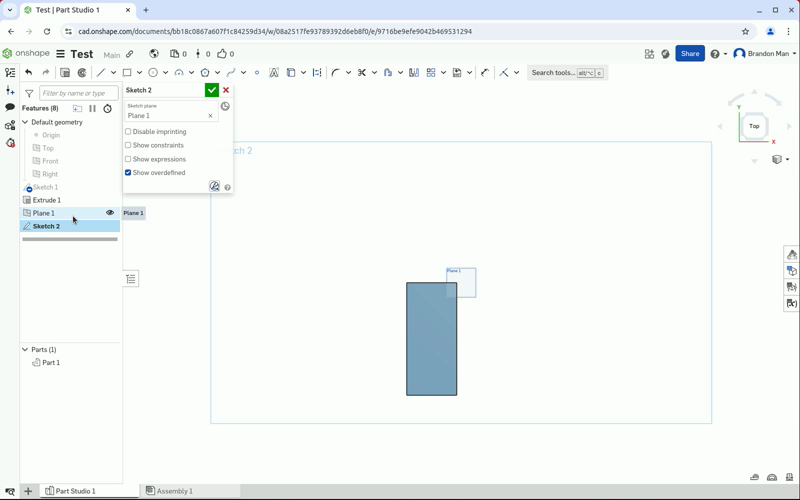
mouse_move(73, 352)
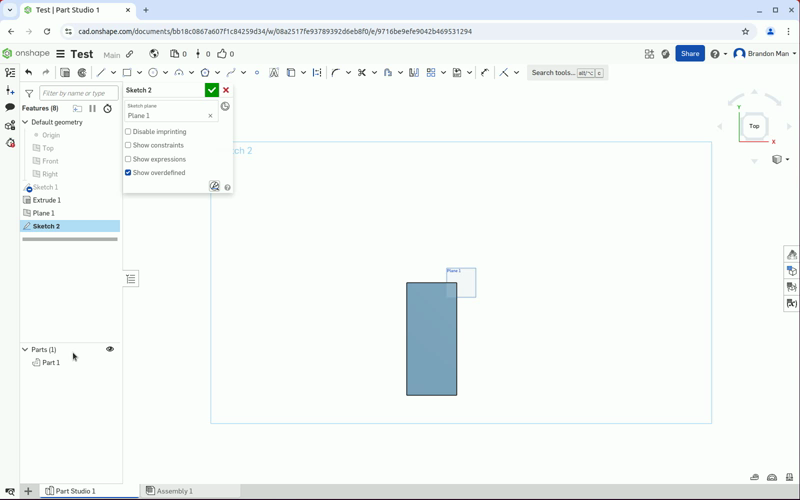
key(y)
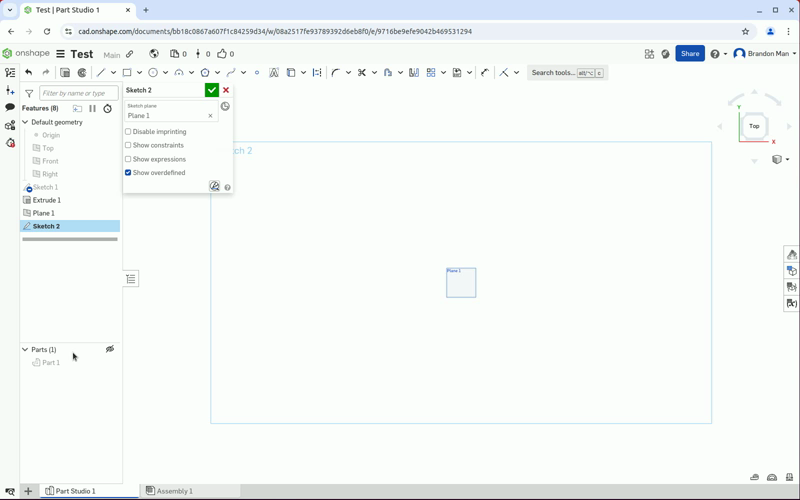
key(l)
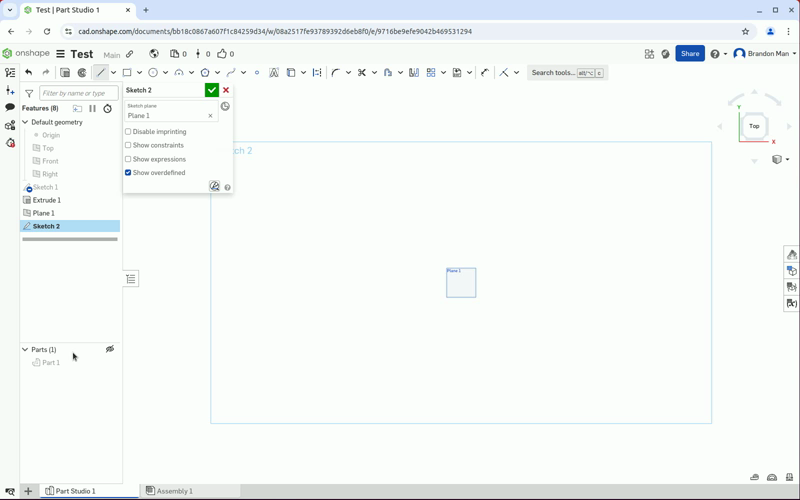
key_down(shift)
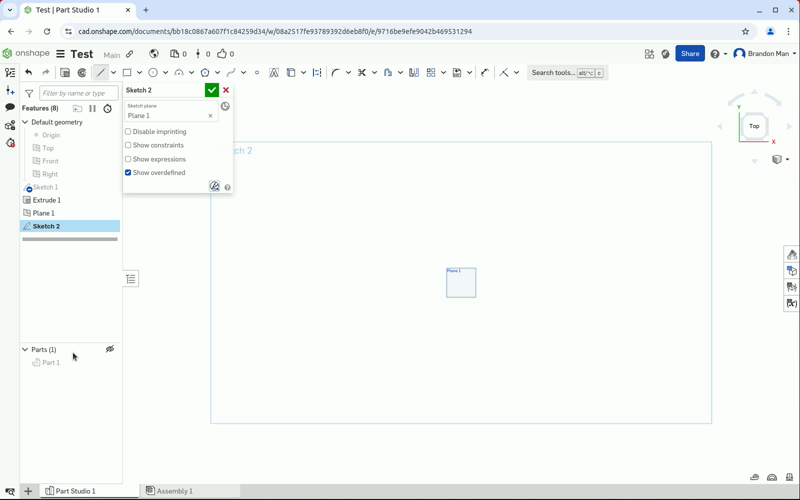
mouse_move(406, 365)
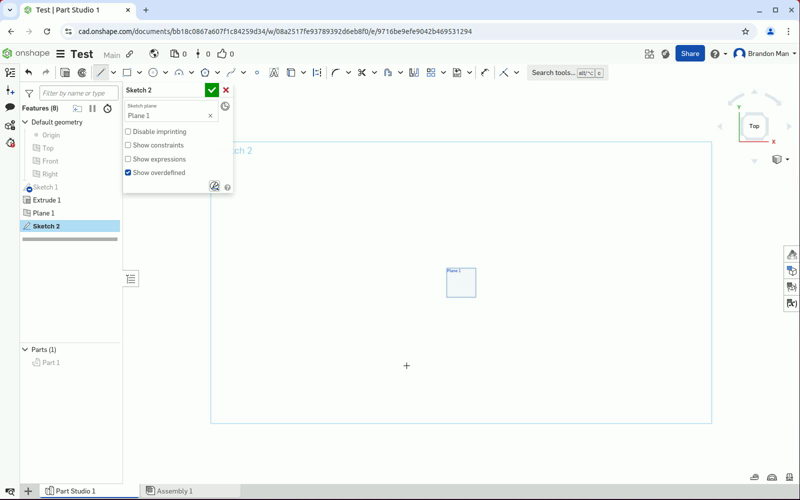
click(406, 365)
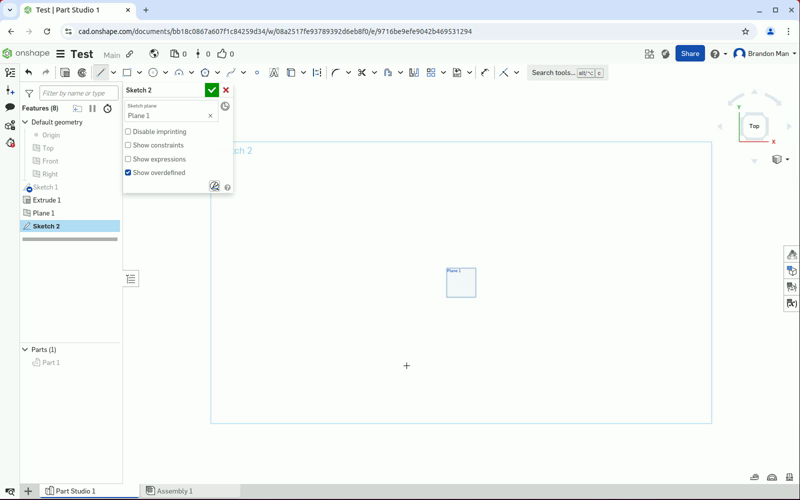
key_up(shift)
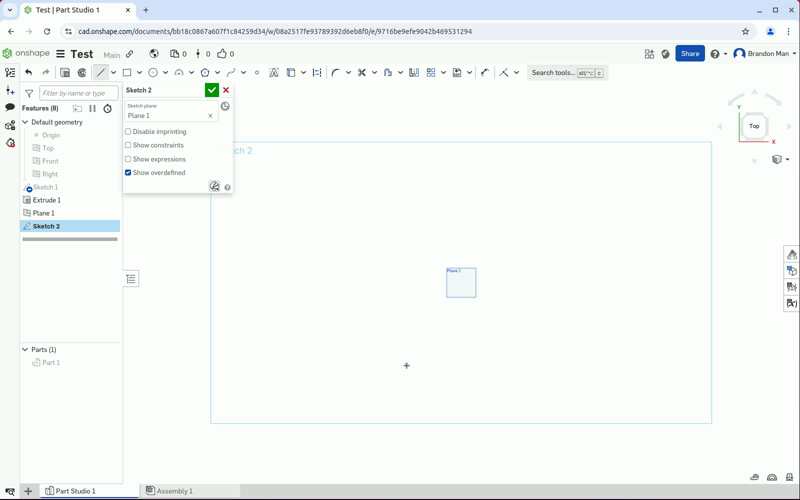
key_down(shift)
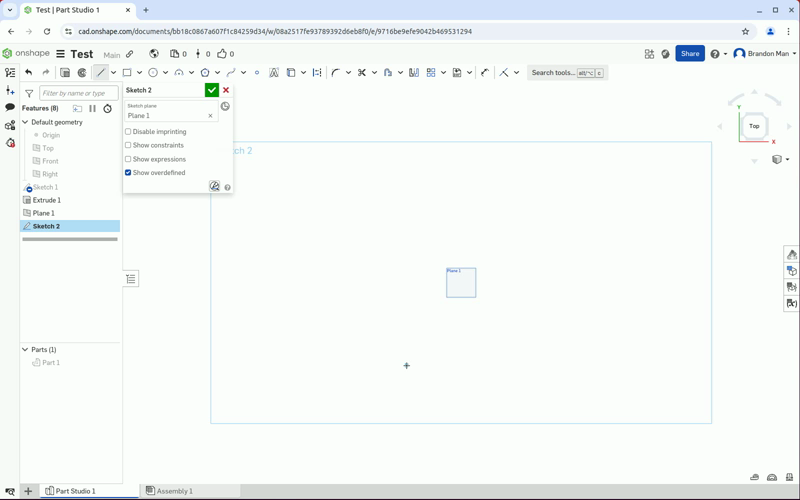
mouse_move(436, 365)
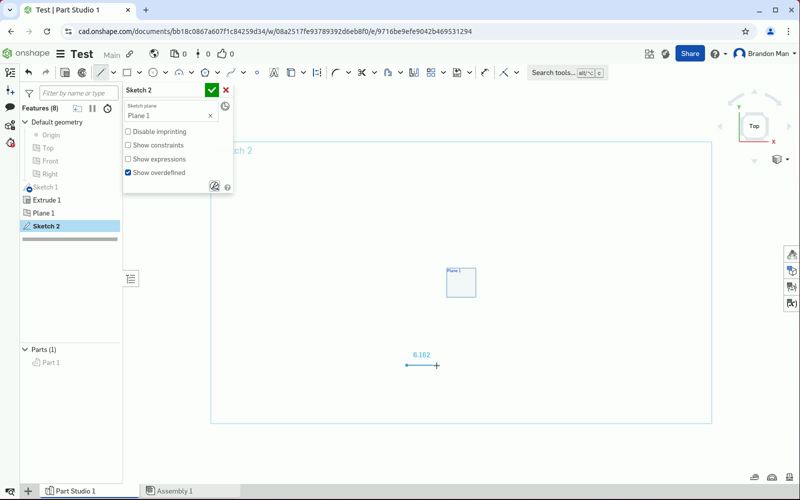
mouse_move(406, 312)
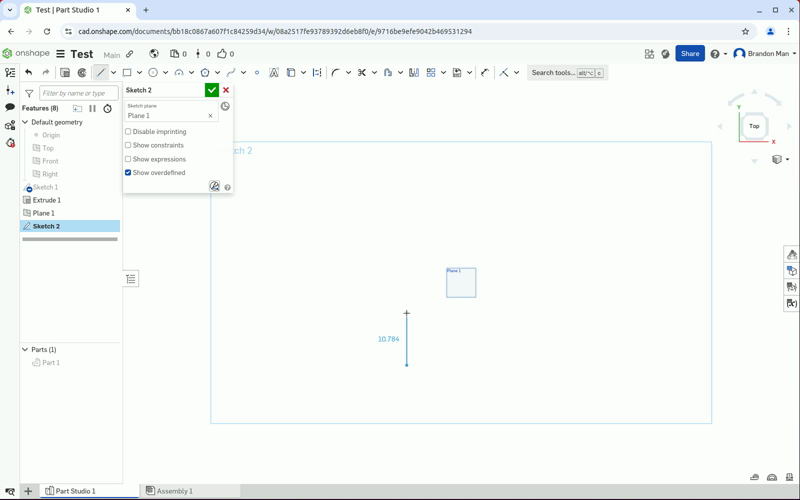
click(406, 312)
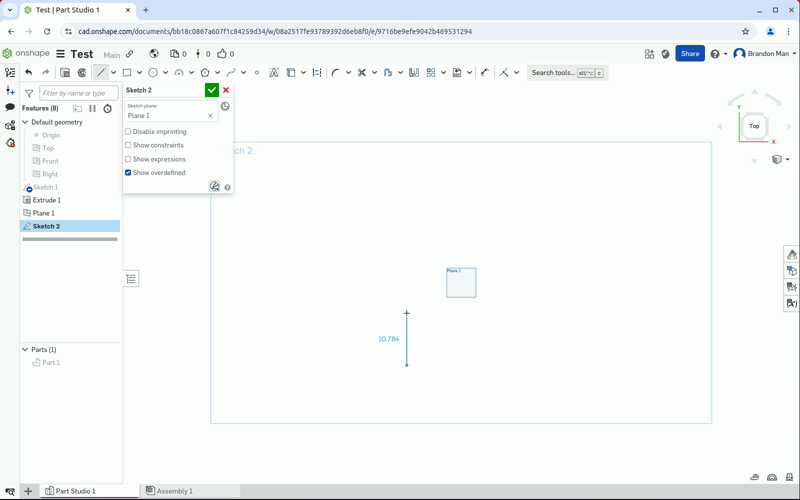
key_up(shift)
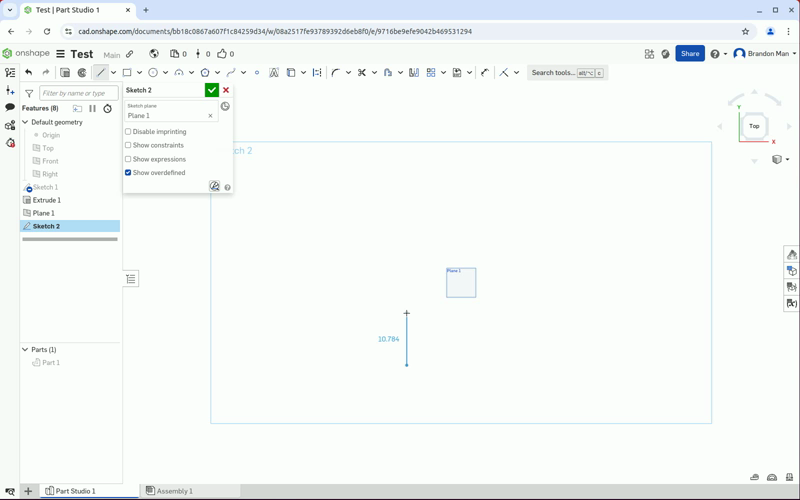
key(esc)
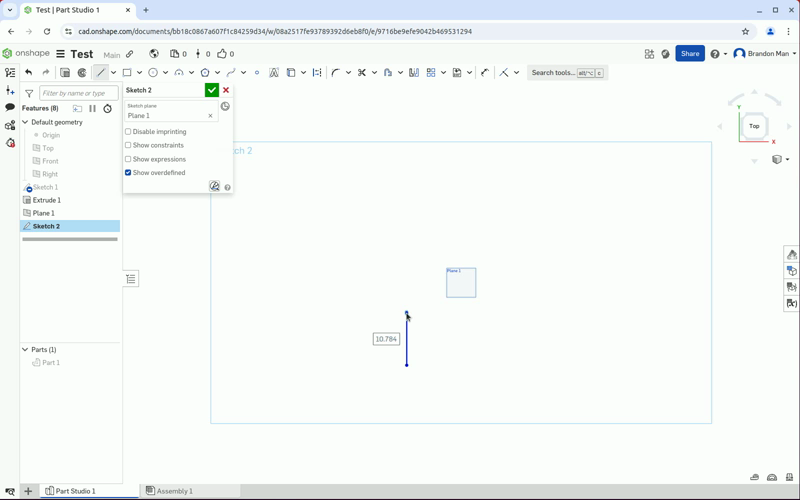
key(a)
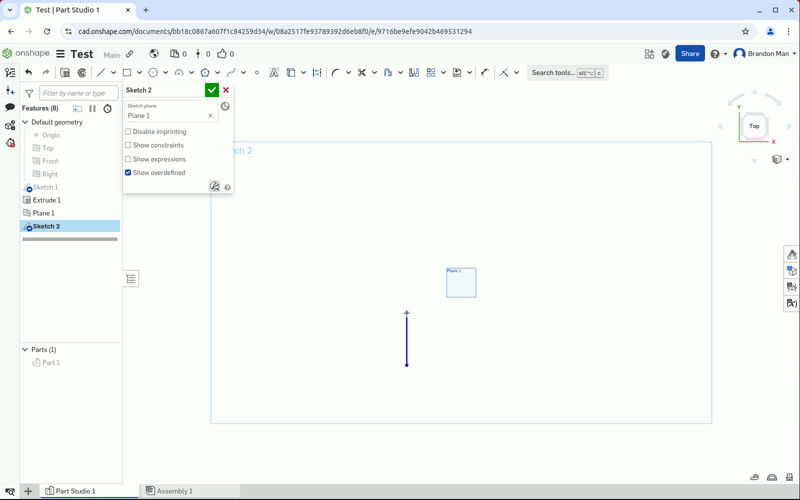
mouse_move(406, 312)
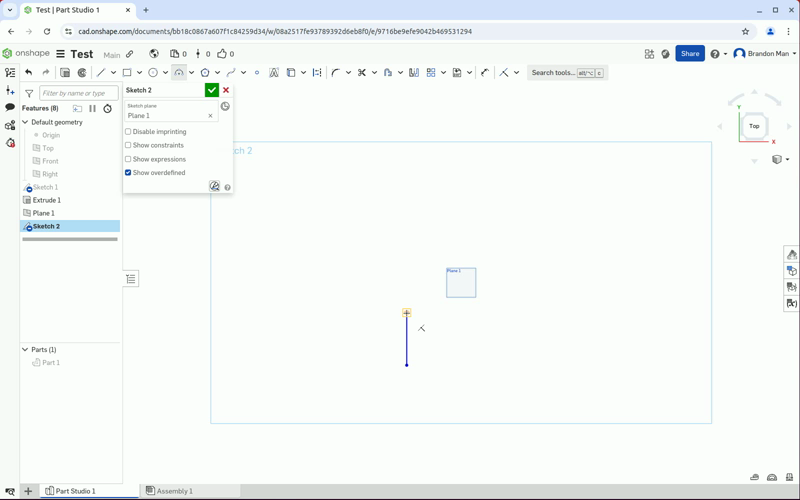
click(406, 312)
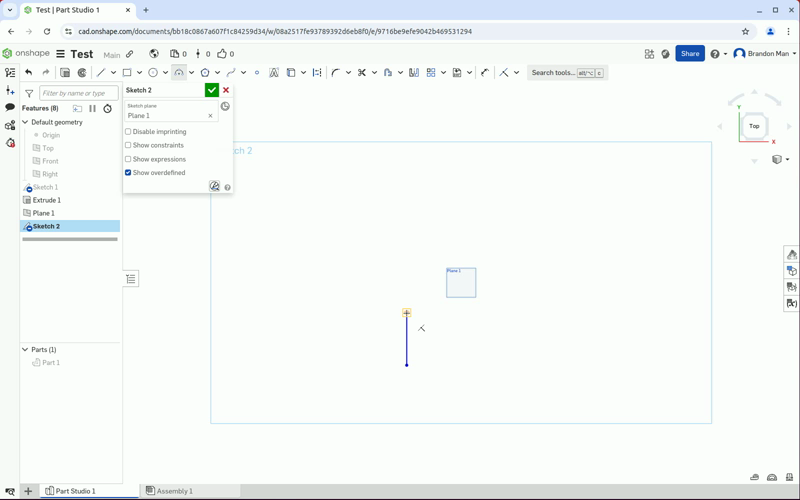
mouse_move(406, 365)
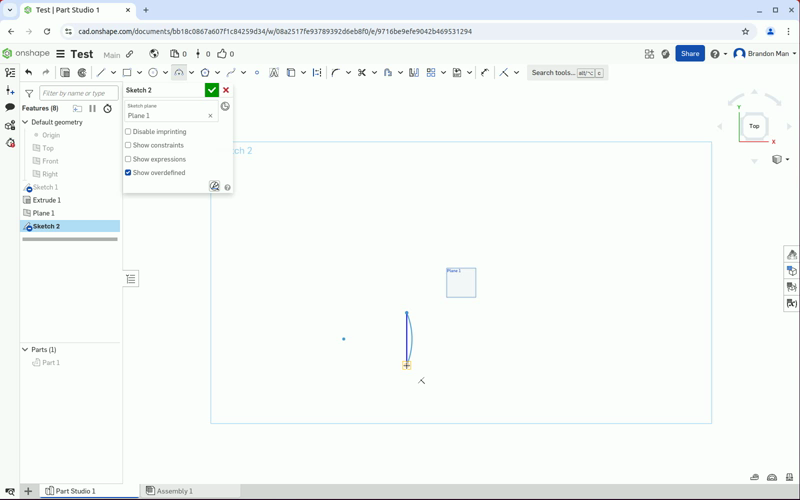
click(406, 365)
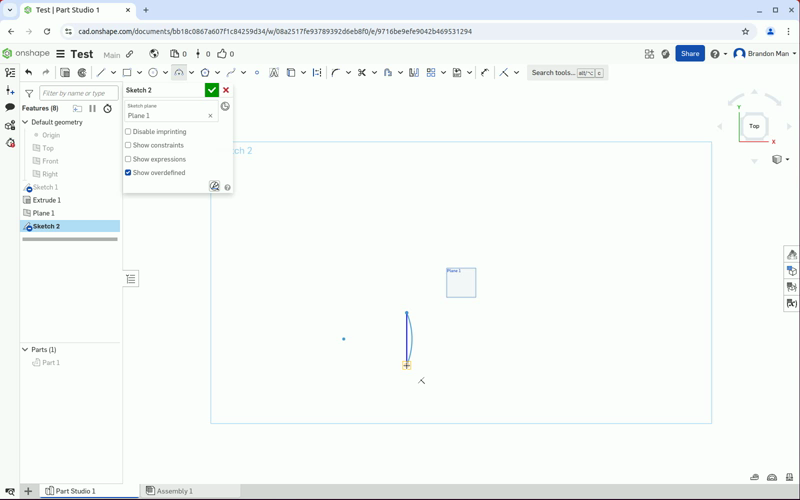
key_down(shift)
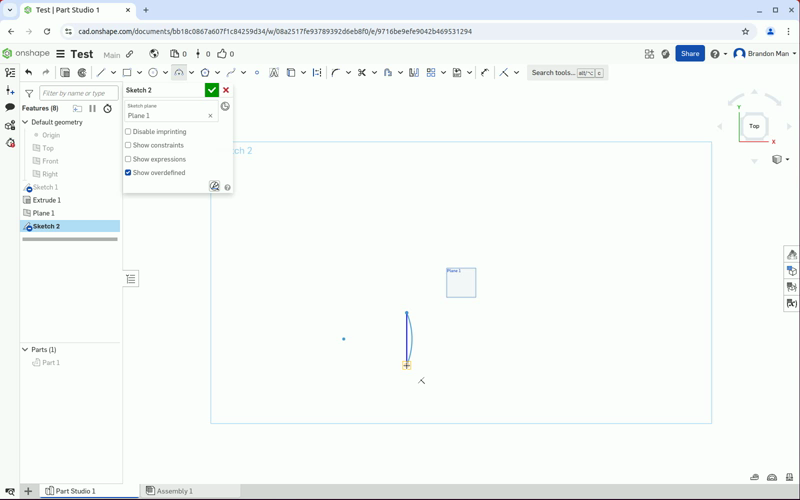
mouse_move(380, 339)
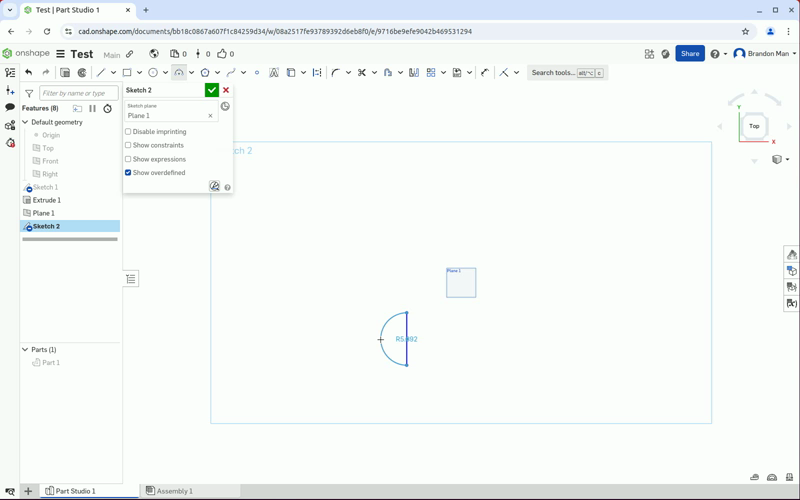
click(380, 339)
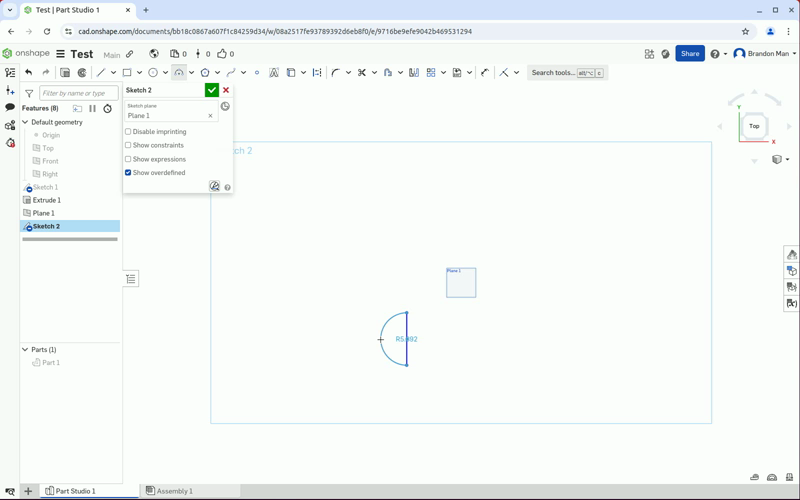
key_up(shift)
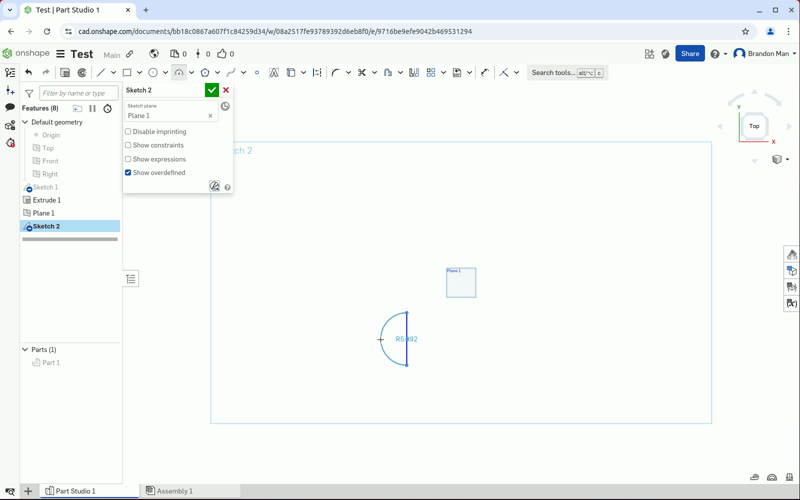
key(esc)
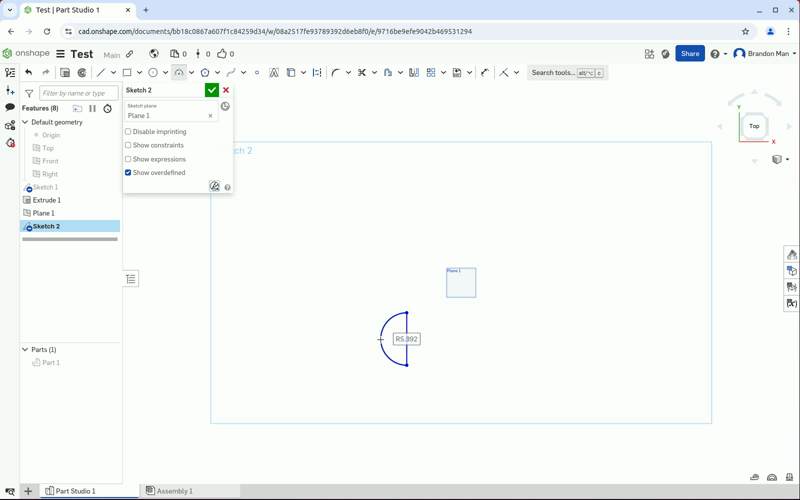
mouse_move(389, 354)
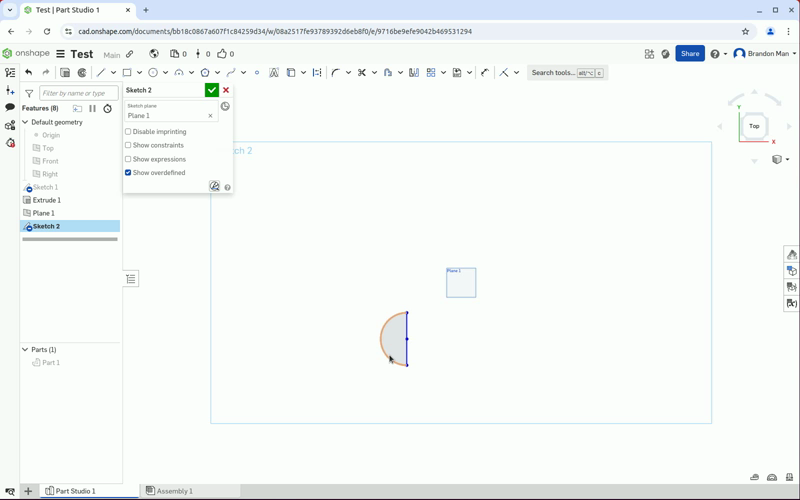
scroll(6)
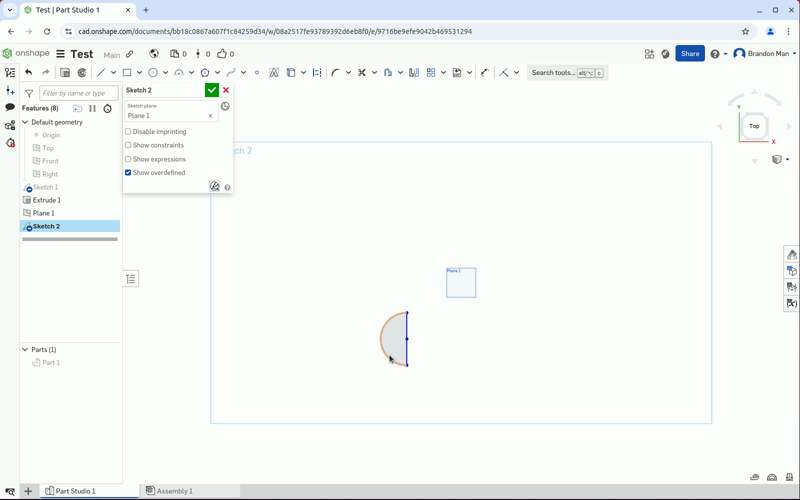
scroll(6)
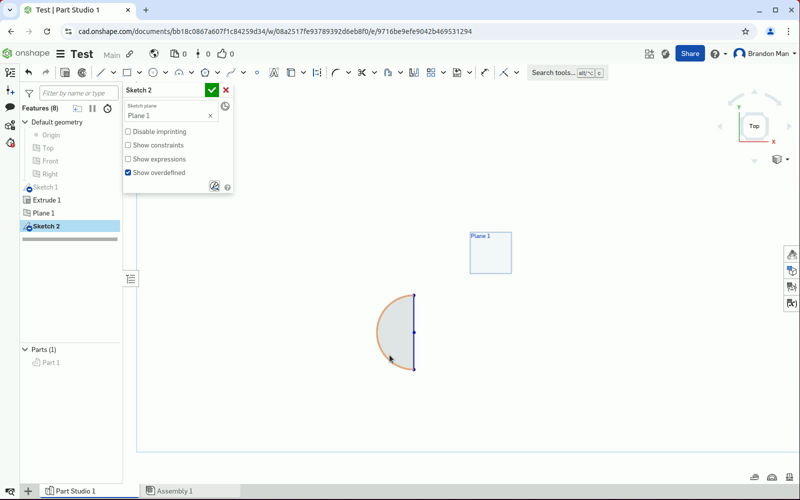
scroll(6)
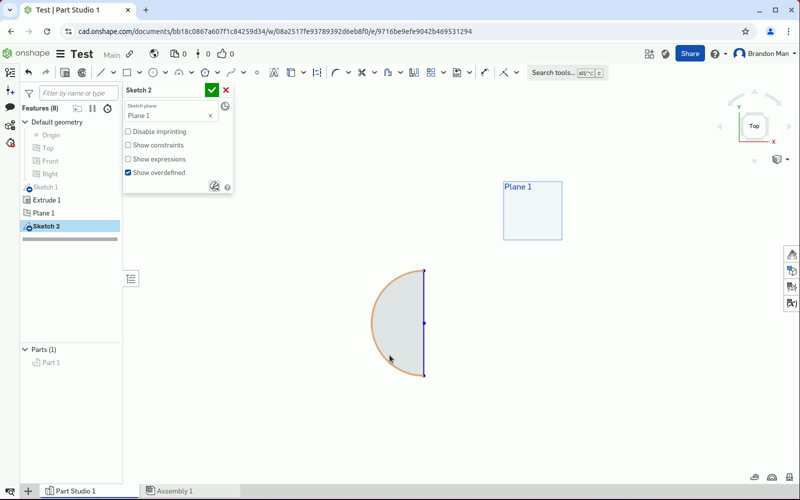
scroll(6)
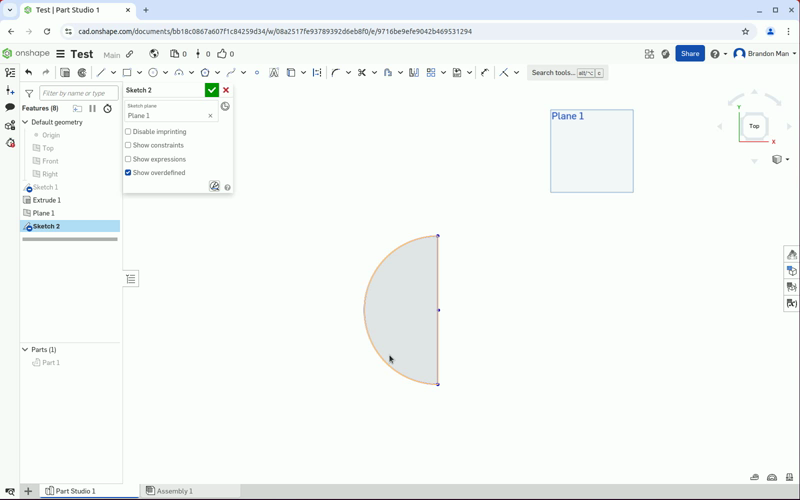
scroll(6)
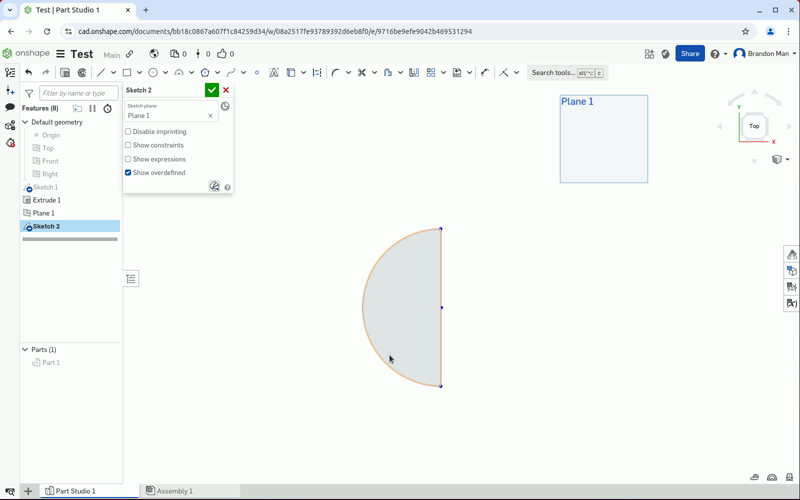
scroll(6)
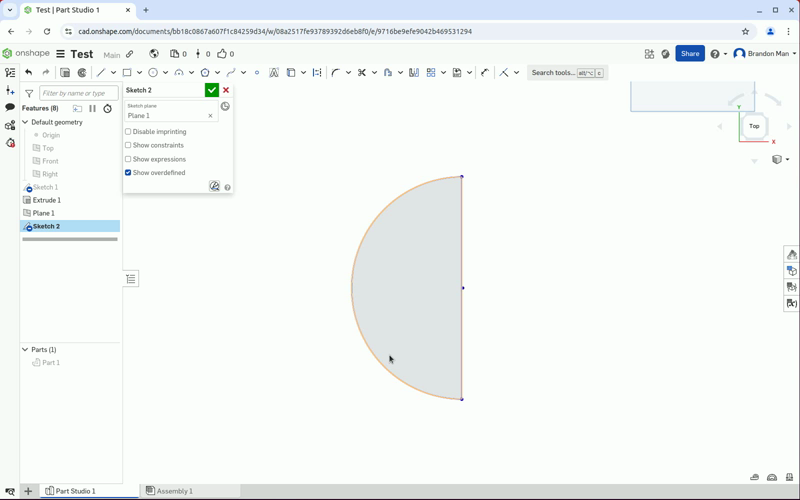
scroll(6)
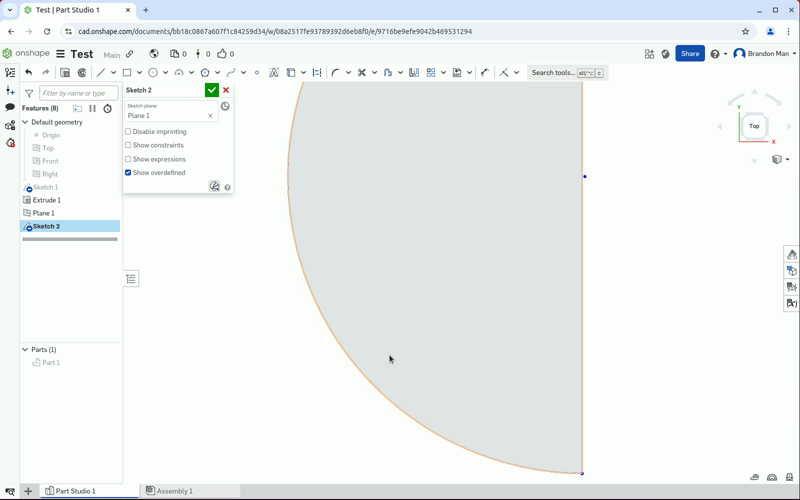
click(389, 354)
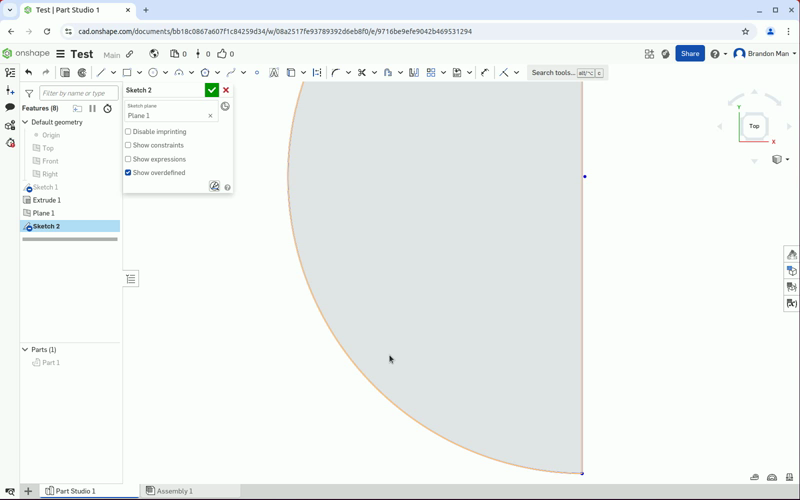
scroll(-6)
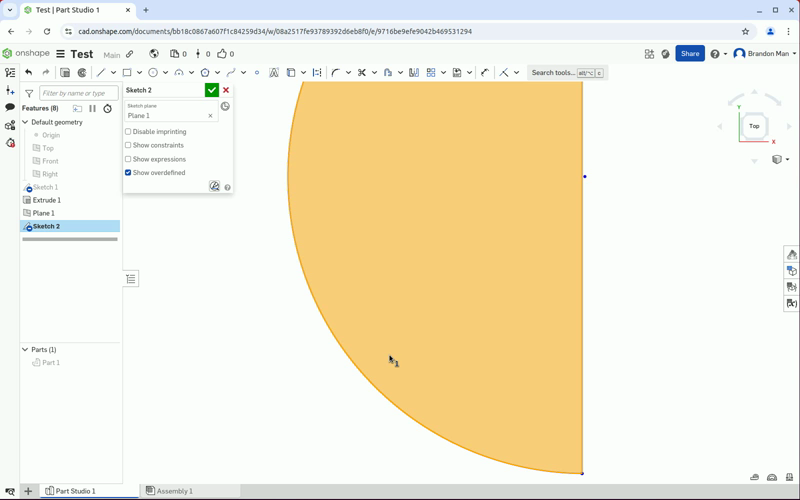
scroll(-6)
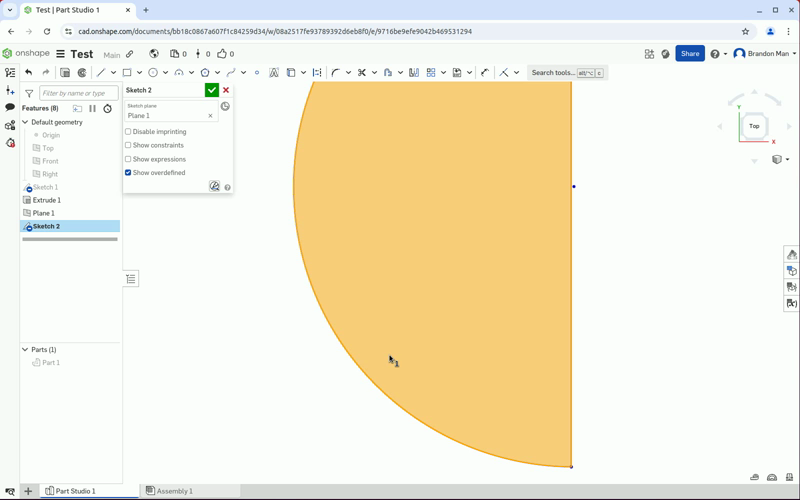
scroll(-6)
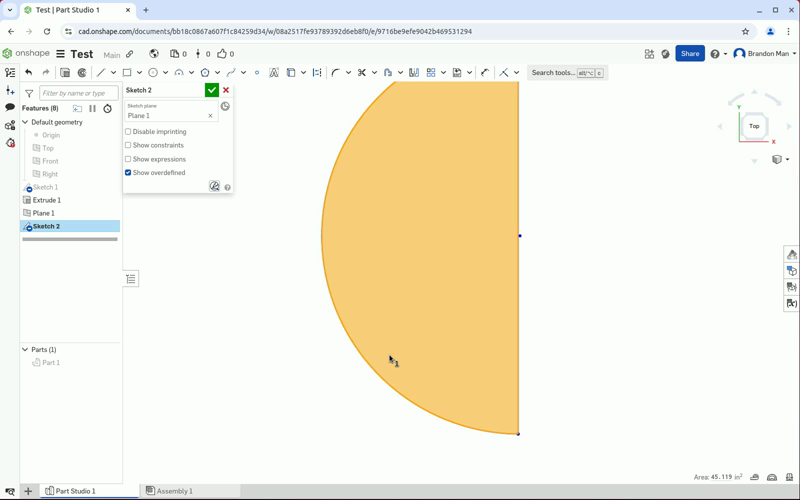
scroll(-6)
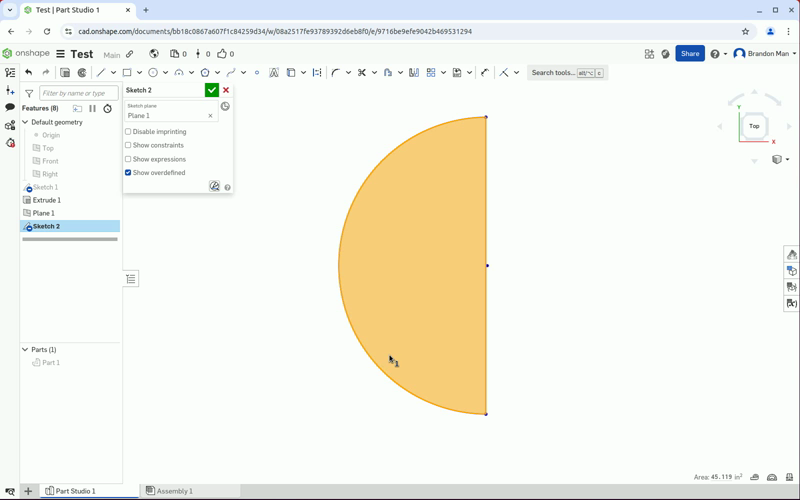
scroll(-6)
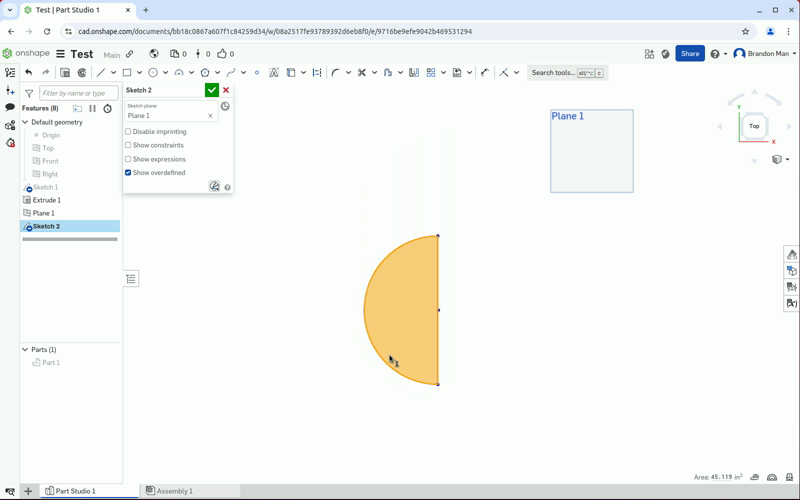
scroll(-6)
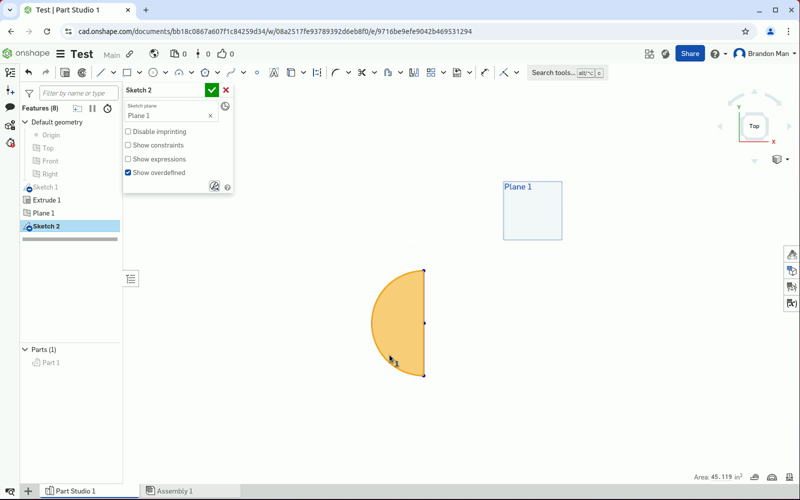
scroll(-6)
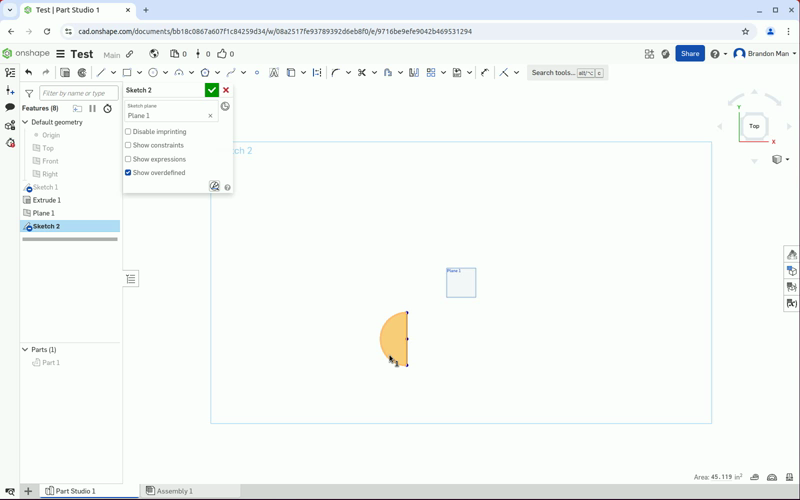
mouse_move(73, 352)
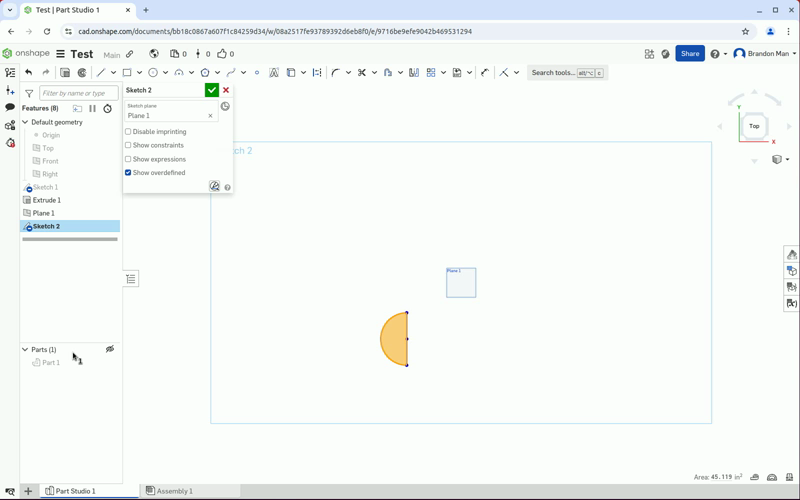
key(shift+y)
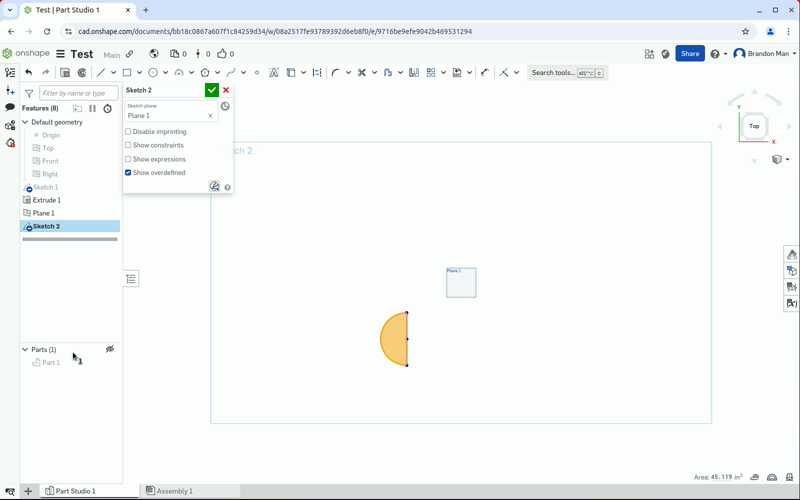
key(shift+e)
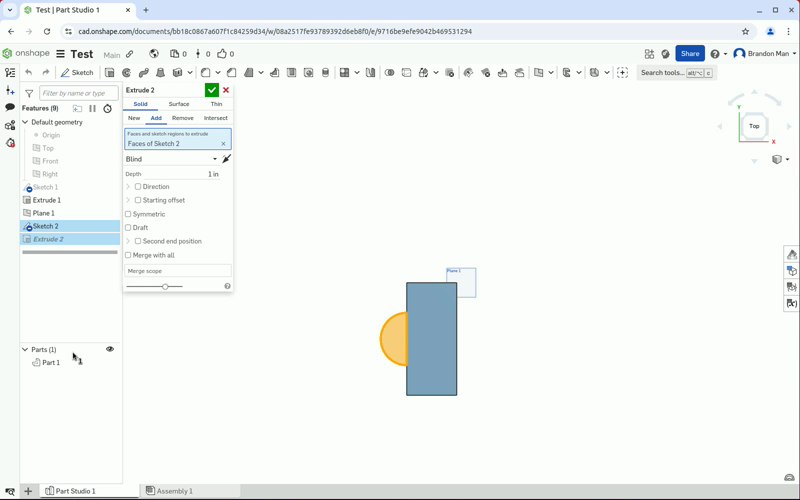
mouse_move(143, 106)
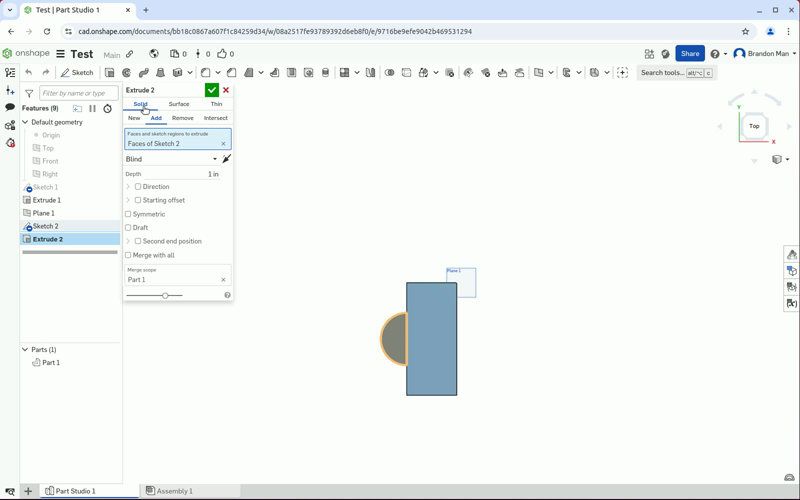
click(143, 106)
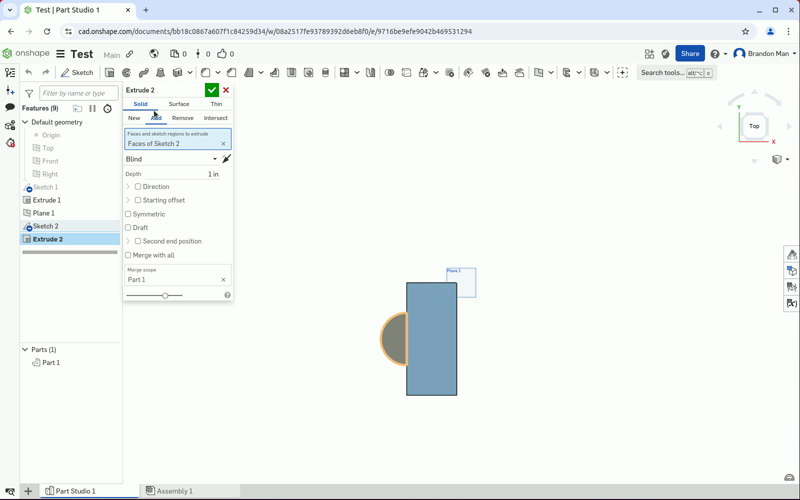
mouse_move(186, 120)
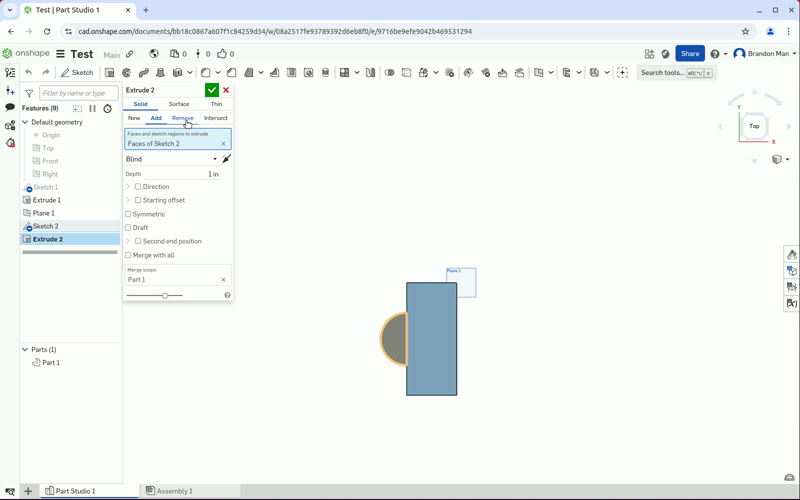
click(186, 120)
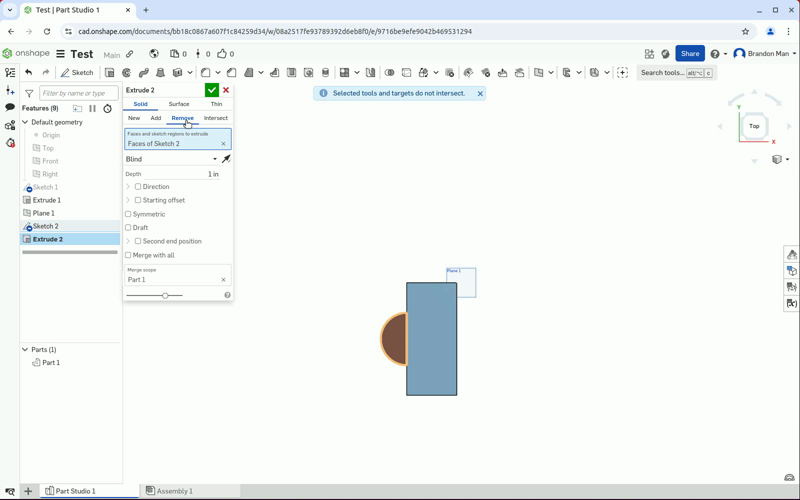
key(tab, 4)
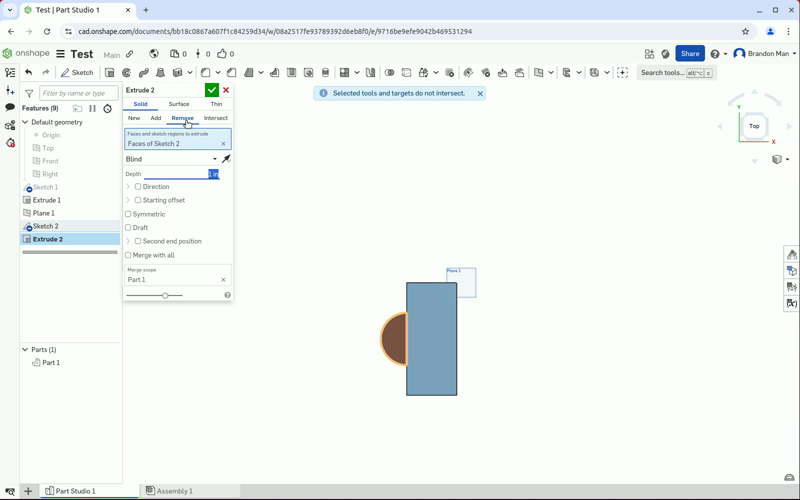
text(4.814)
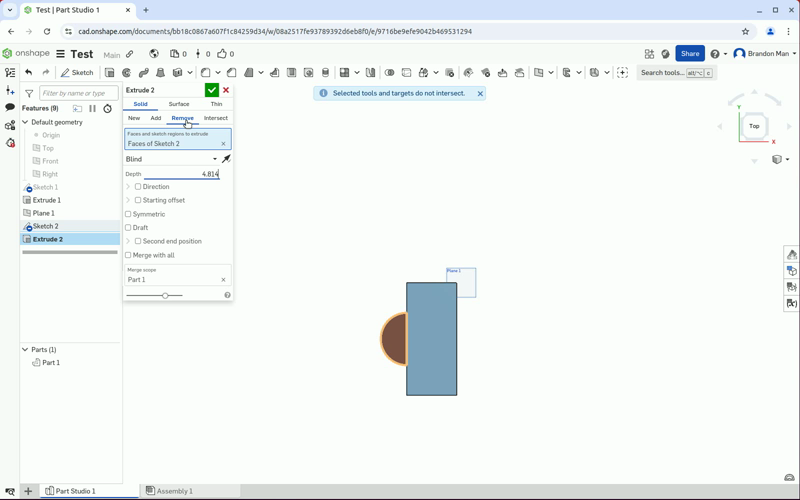
key(tab, 6)
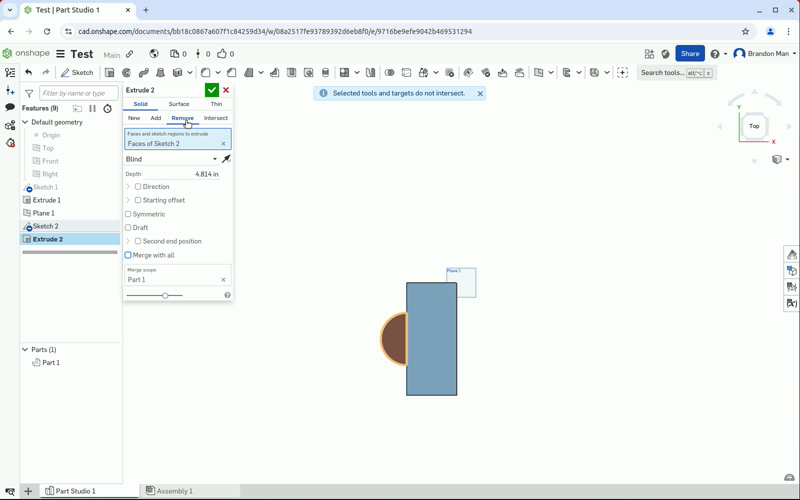
key(space)
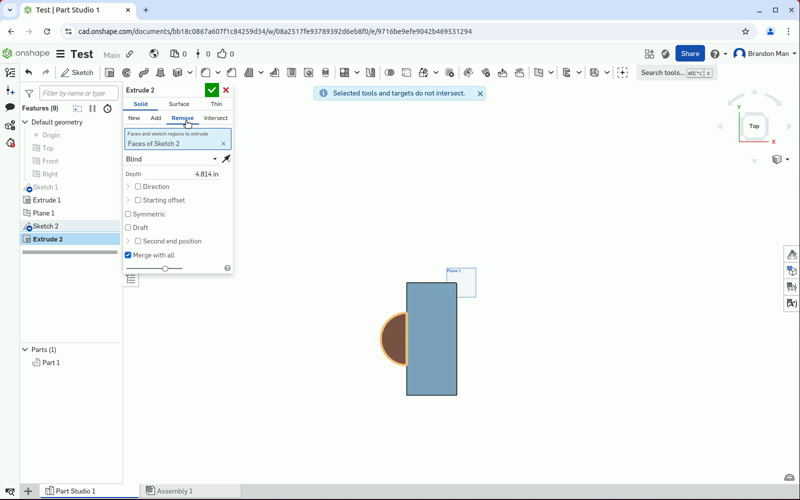
key(enter)
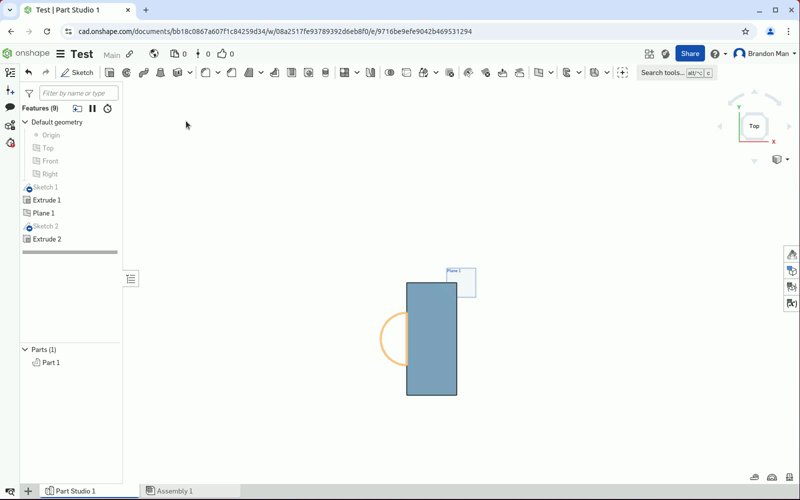
key(shift+h)
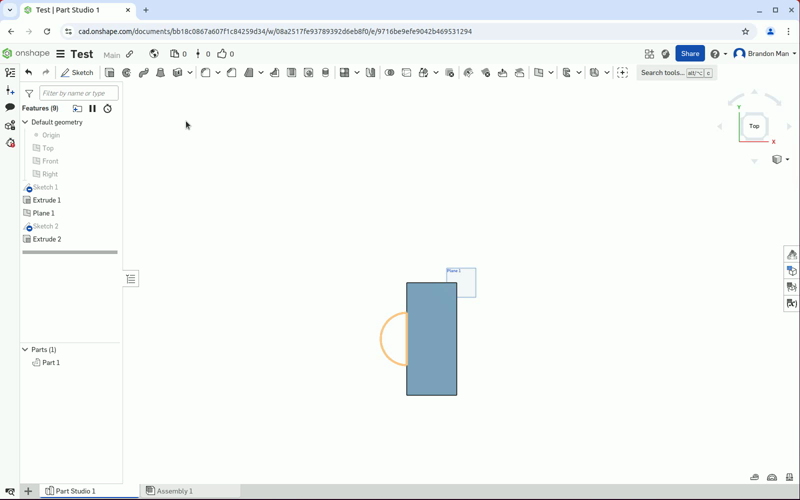
key(shift+h)
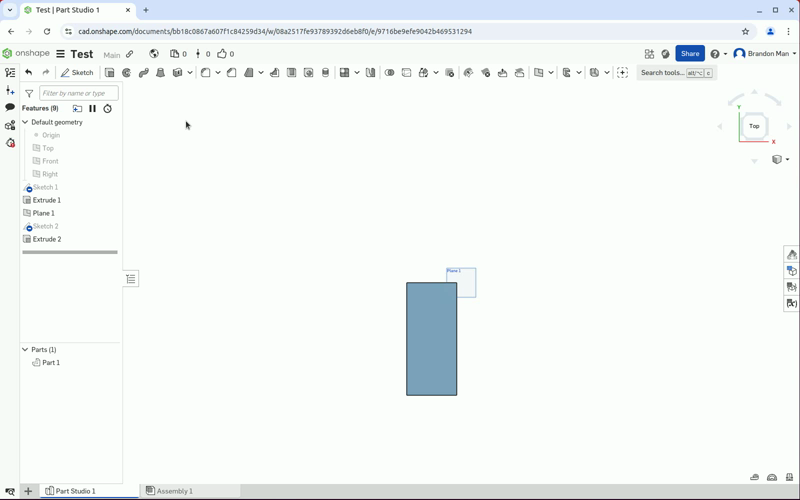
mouse_move(73, 189)
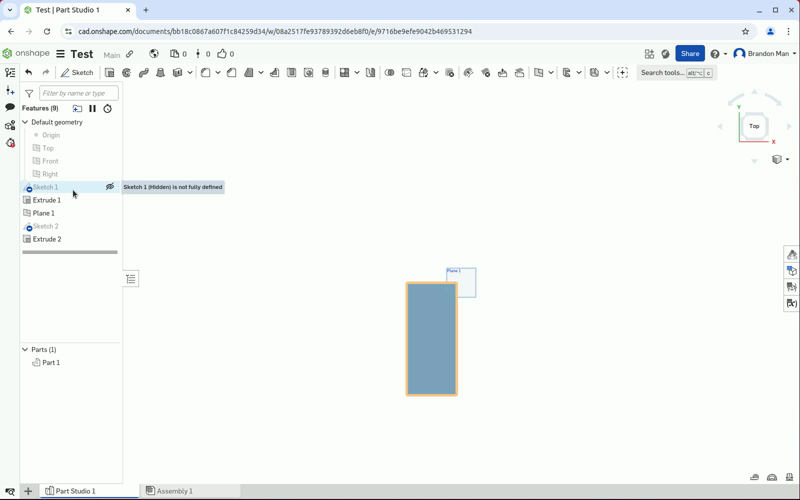
click(73, 189)
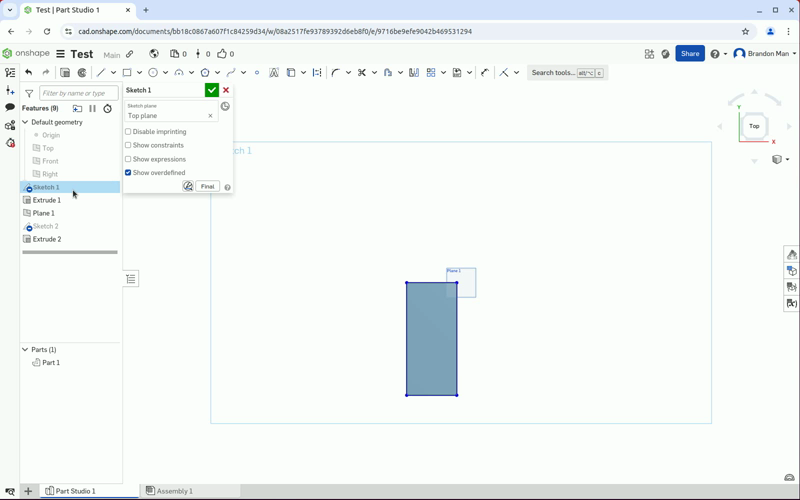
mouse_move(229, 92)
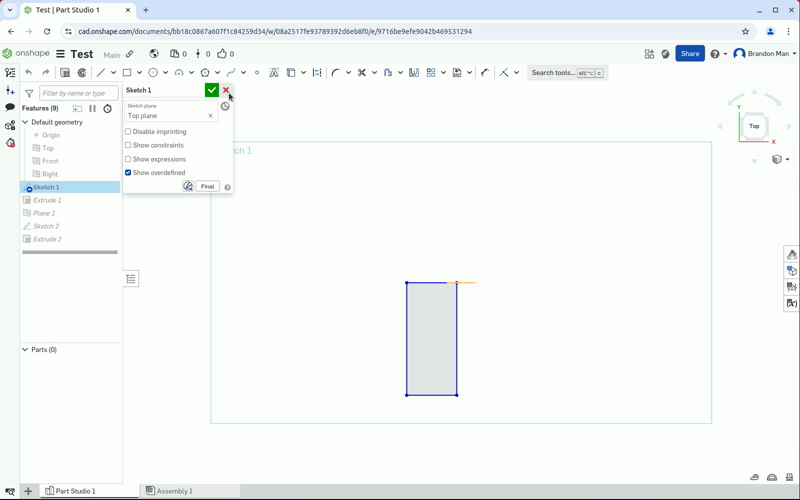
click(229, 92)
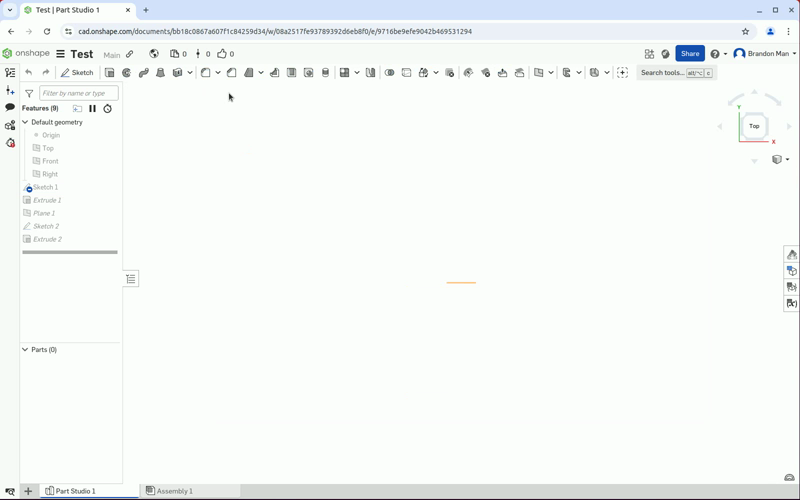
key(shift+s)
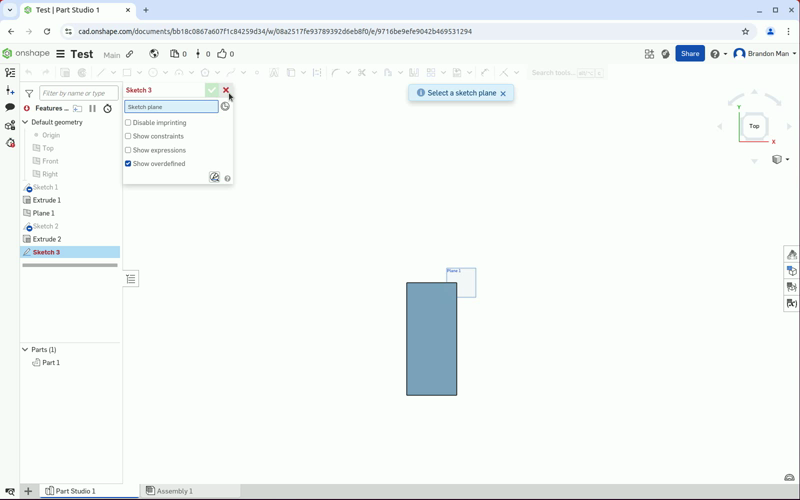
mouse_move(73, 215)
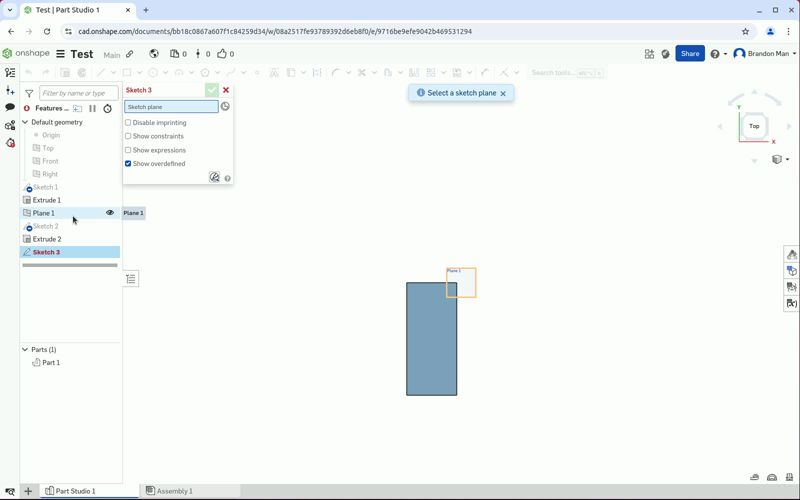
click(73, 215)
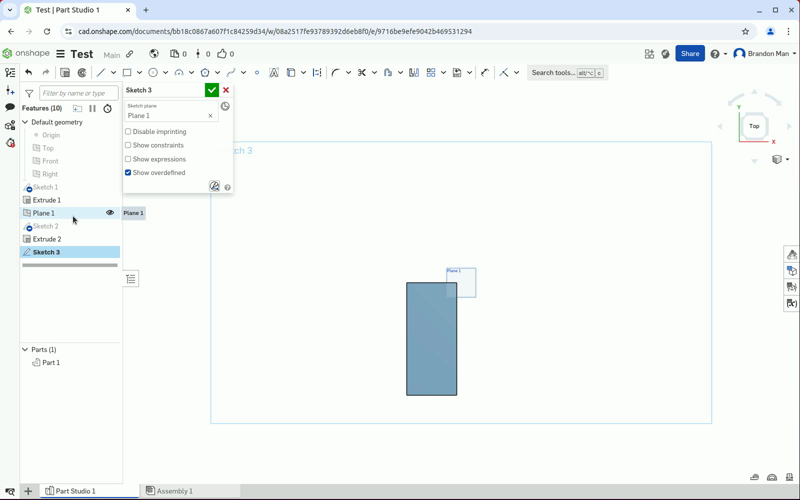
mouse_move(73, 352)
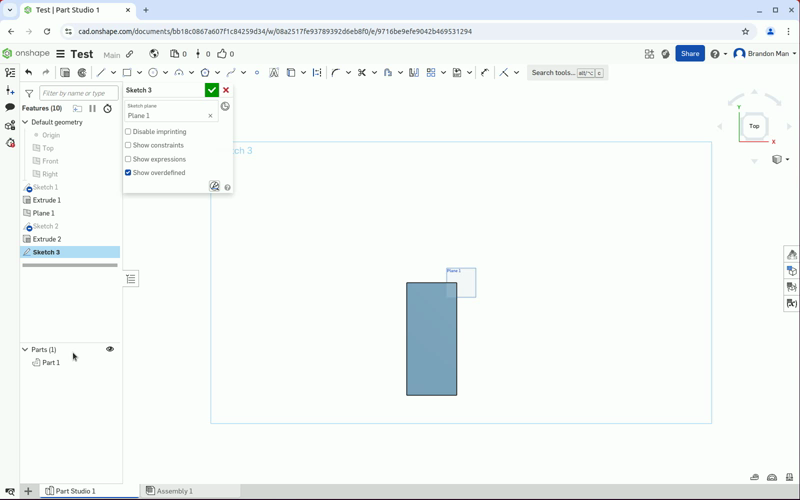
key(y)
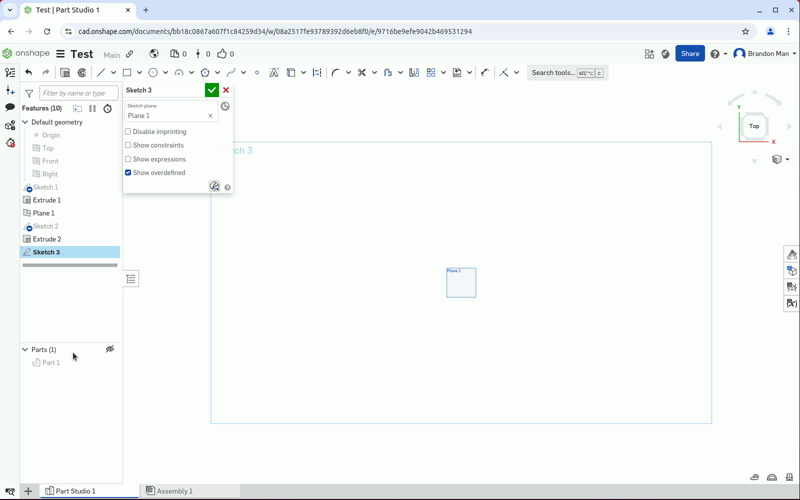
key(a)
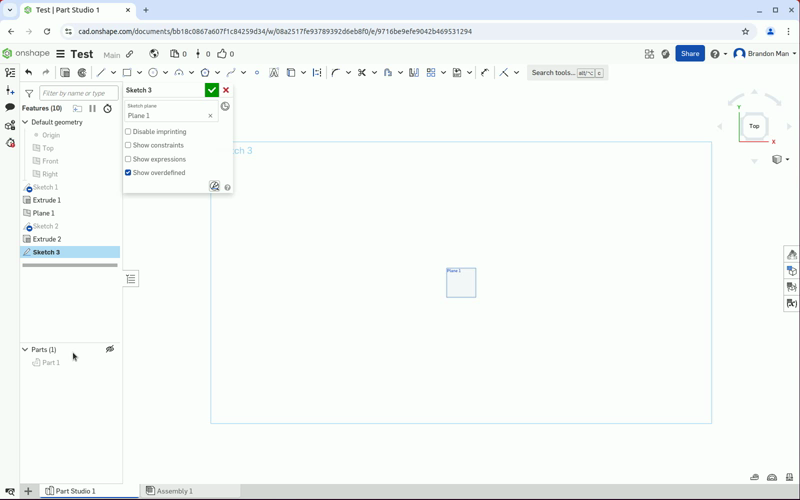
key_down(shift)
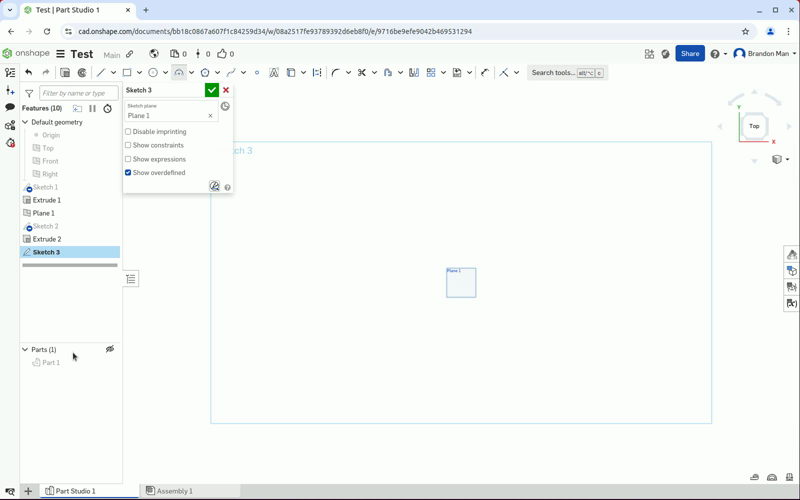
mouse_move(406, 365)
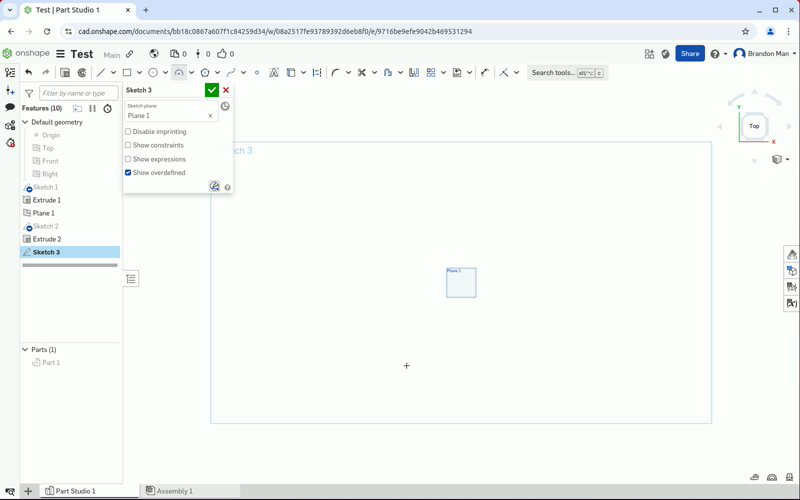
click(406, 365)
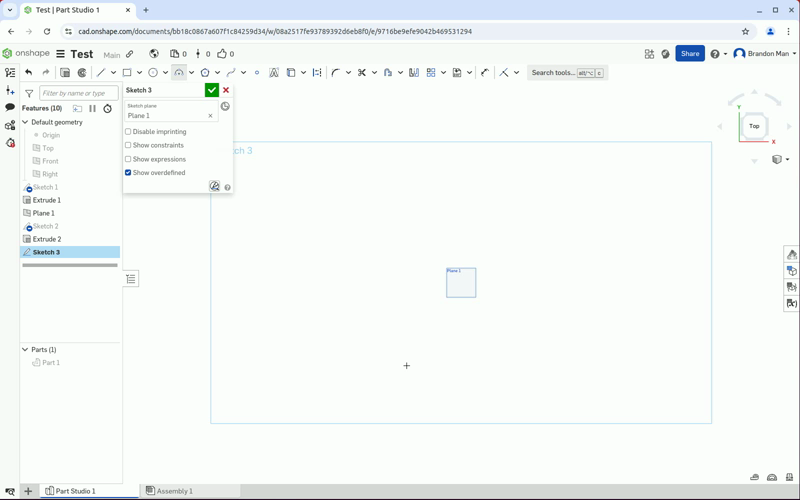
key_up(shift)
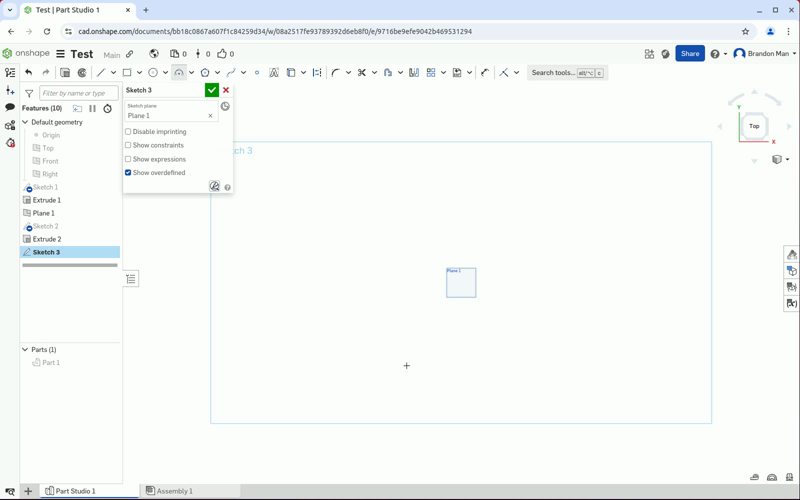
key_down(shift)
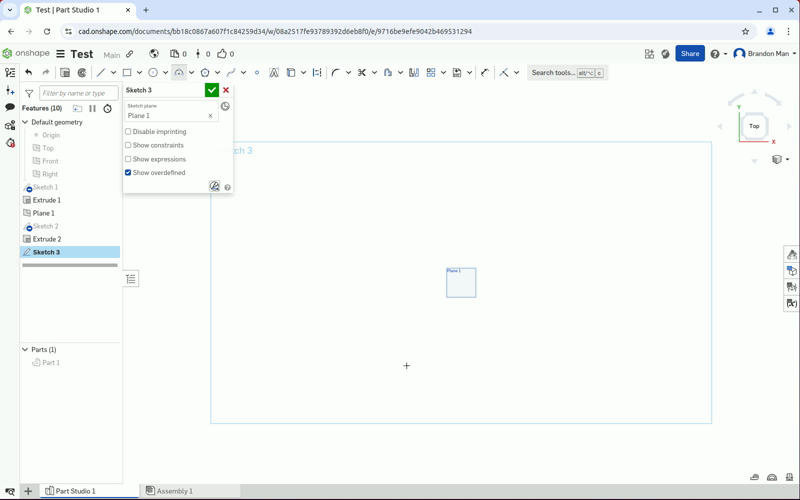
mouse_move(406, 312)
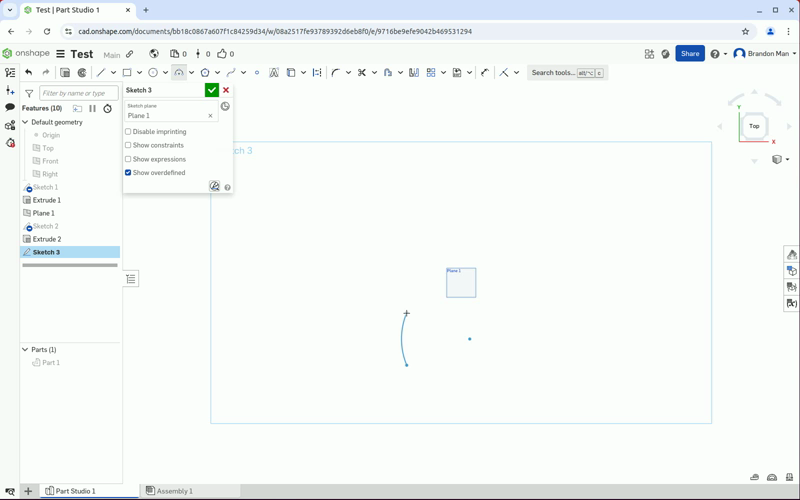
click(406, 312)
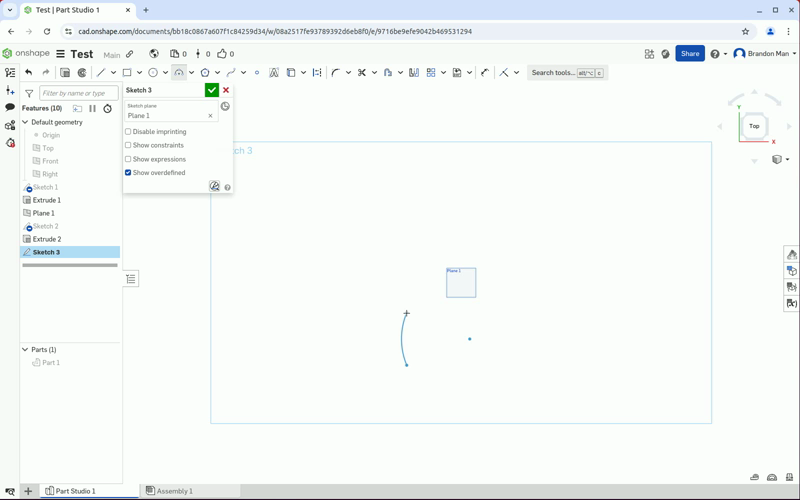
mouse_move(432, 339)
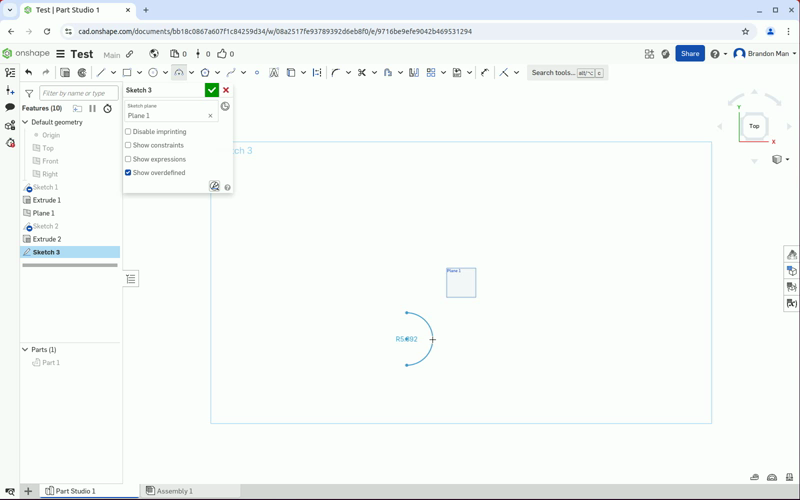
click(432, 339)
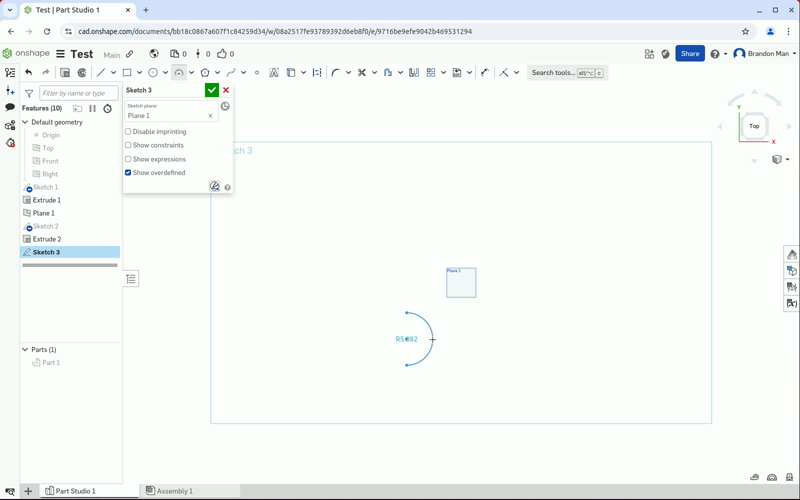
key_up(shift)
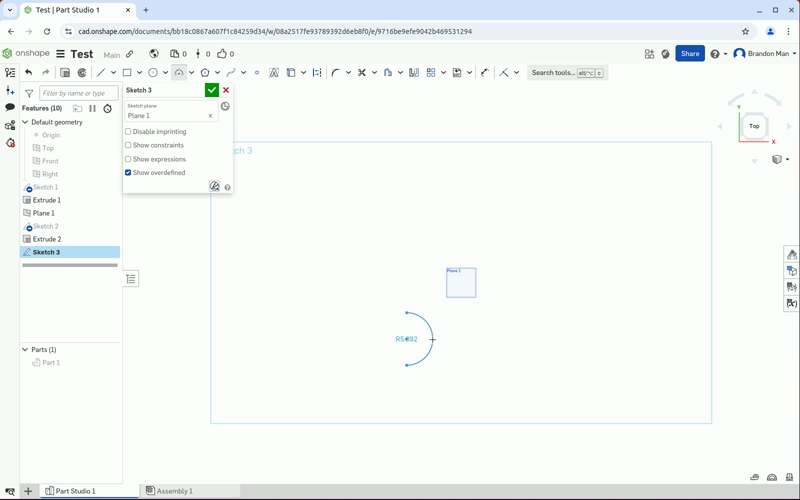
key(esc)
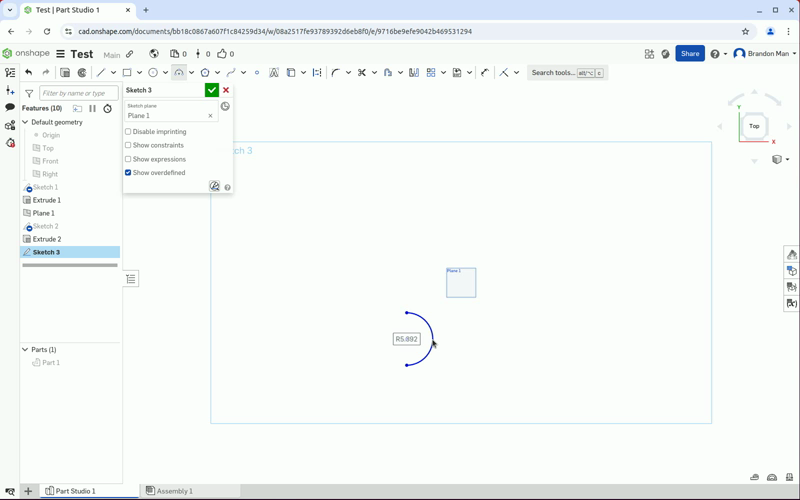
key(l)
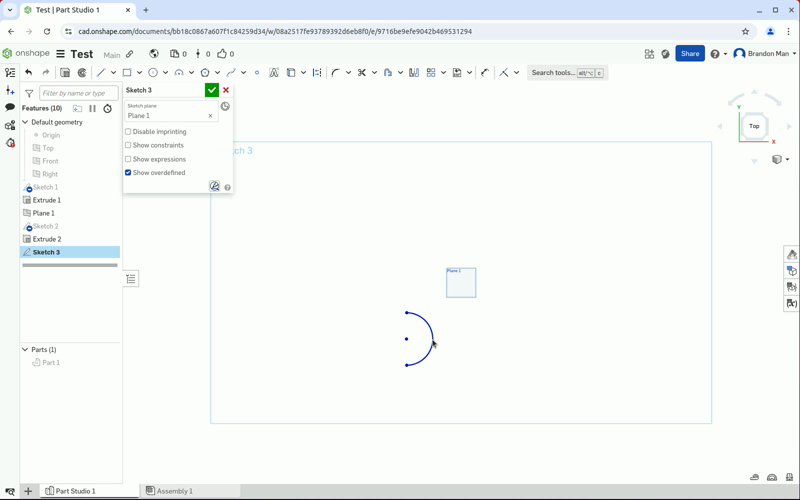
mouse_move(406, 312)
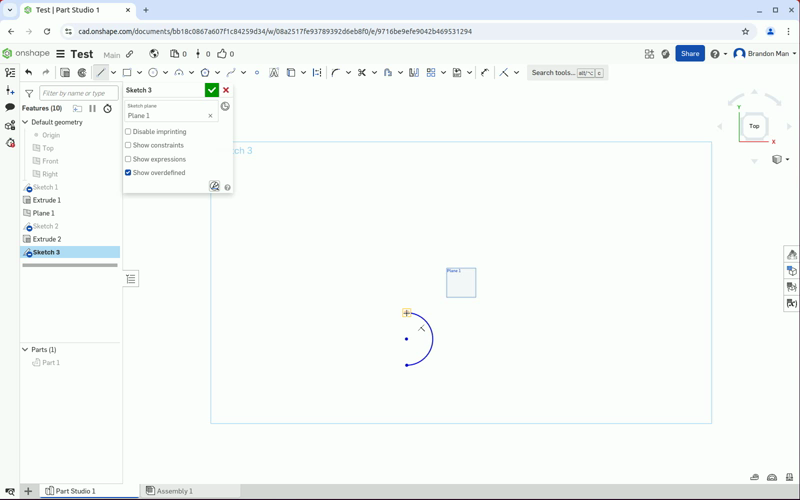
click(406, 312)
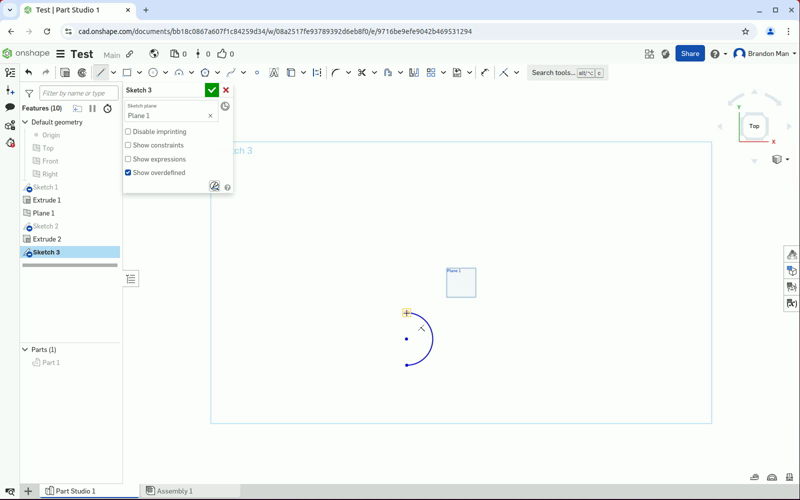
mouse_move(436, 312)
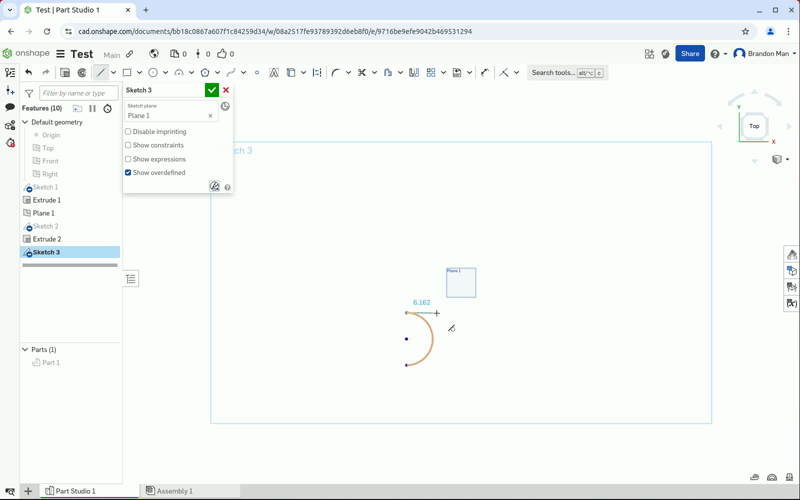
key_down(shift)
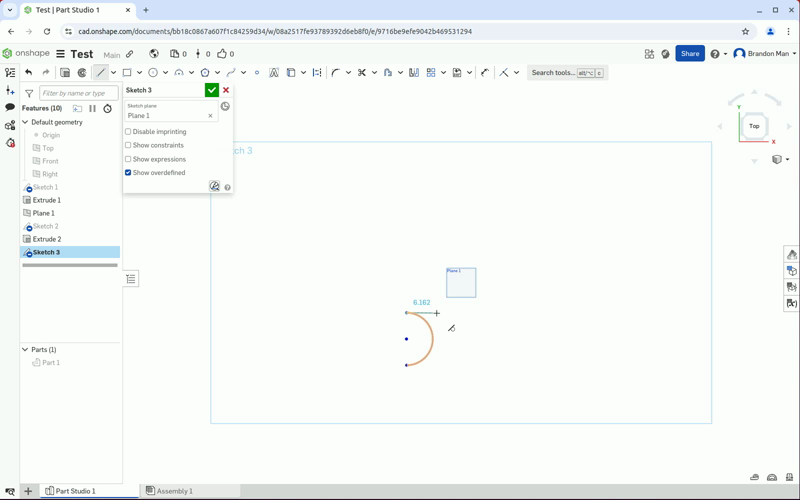
mouse_move(406, 365)
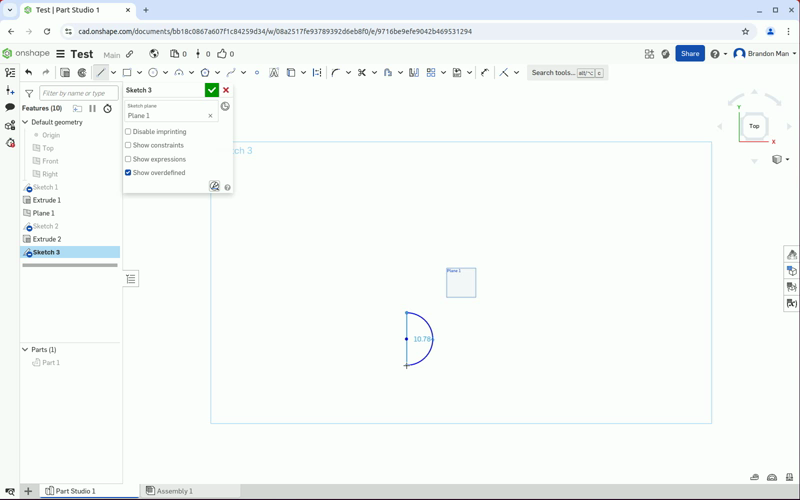
key_up(shift)
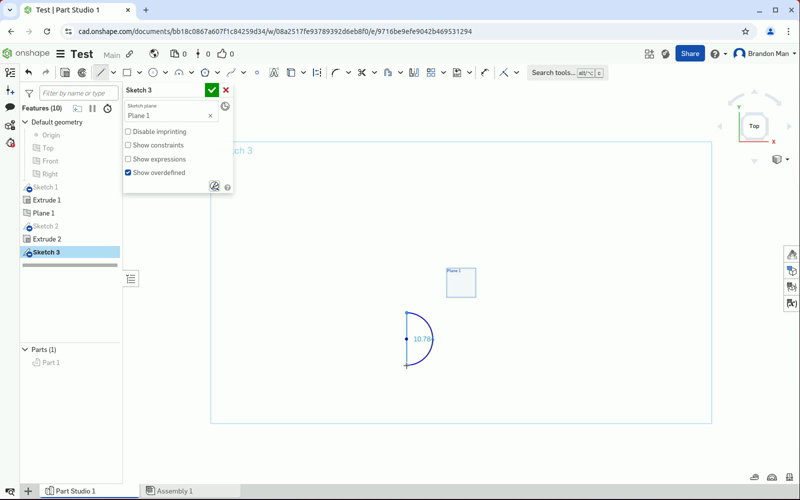
click(406, 365)
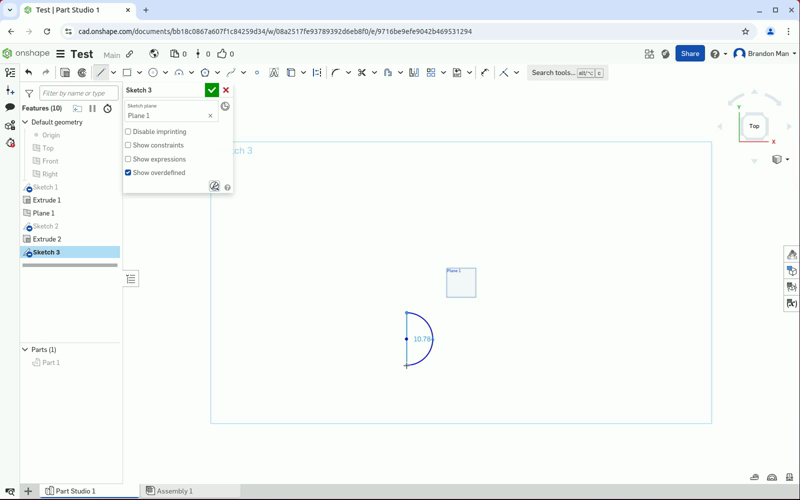
key(esc)
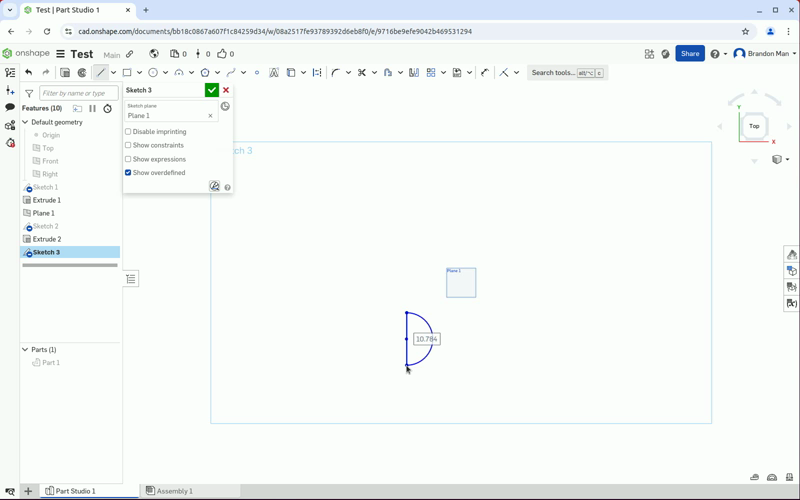
mouse_move(413, 337)
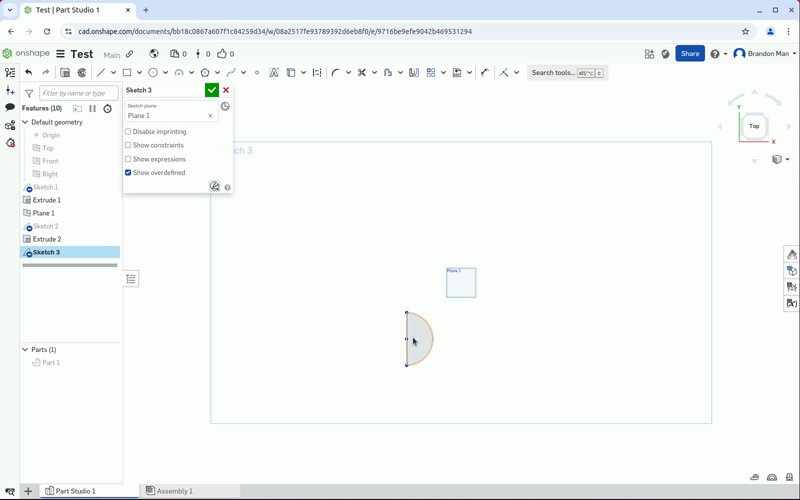
scroll(6)
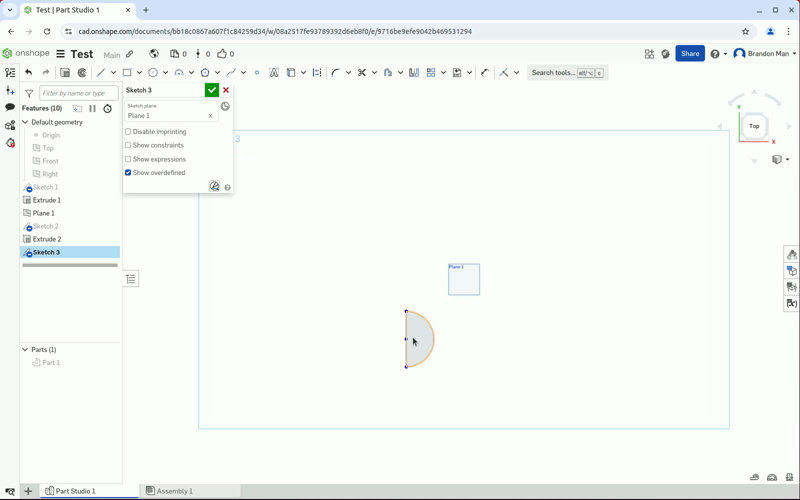
scroll(6)
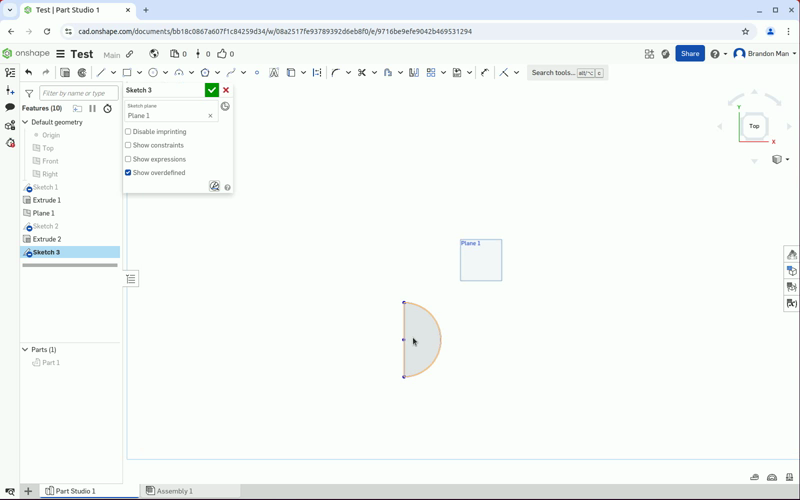
scroll(6)
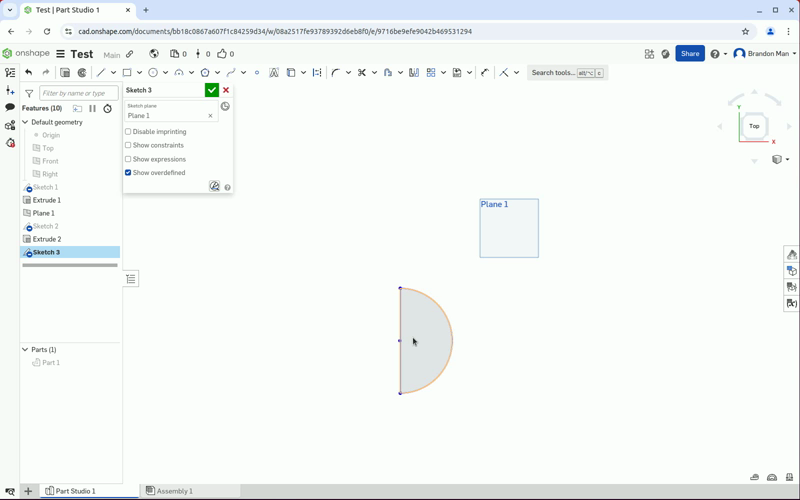
scroll(6)
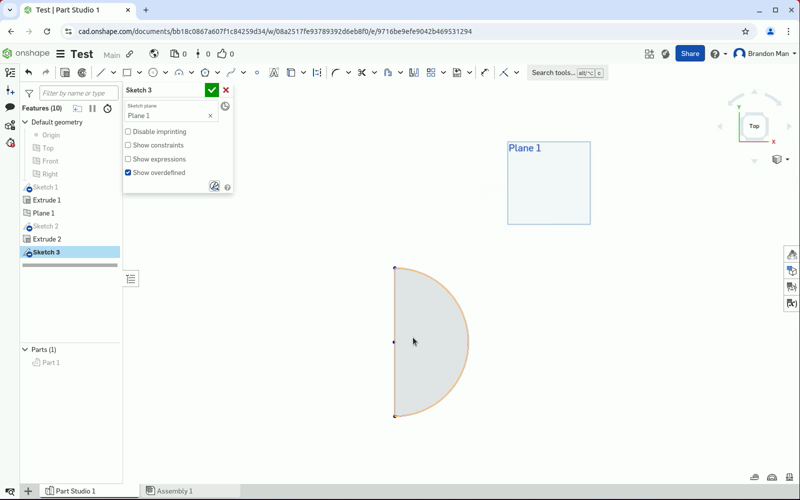
scroll(6)
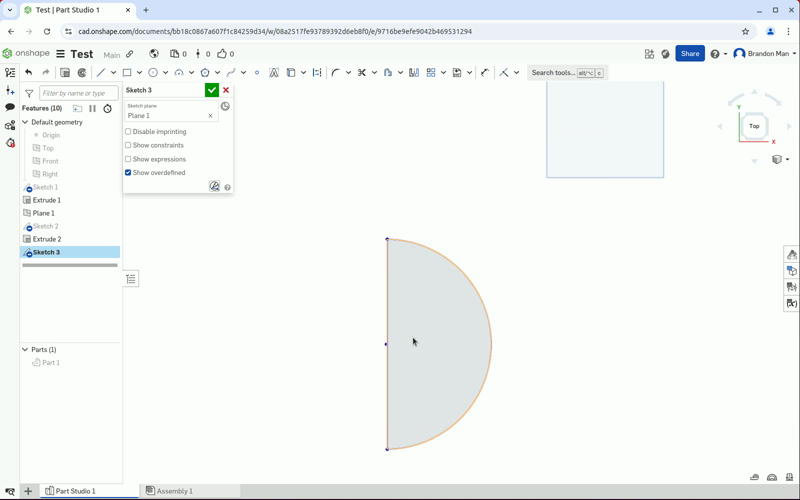
scroll(6)
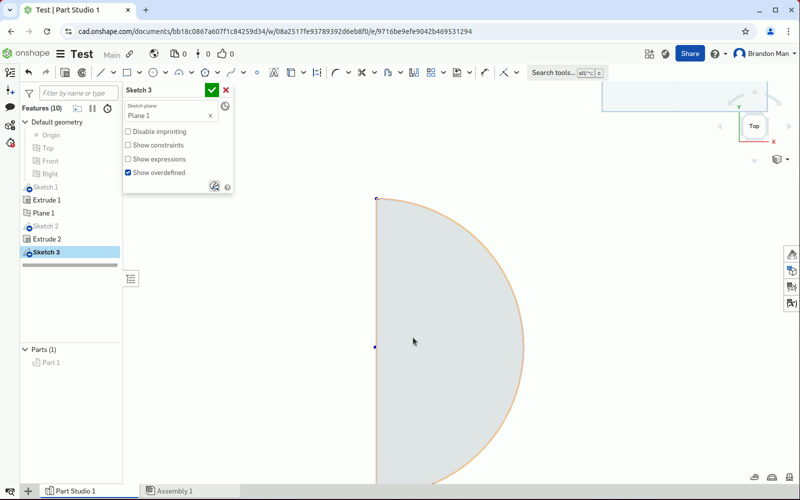
scroll(6)
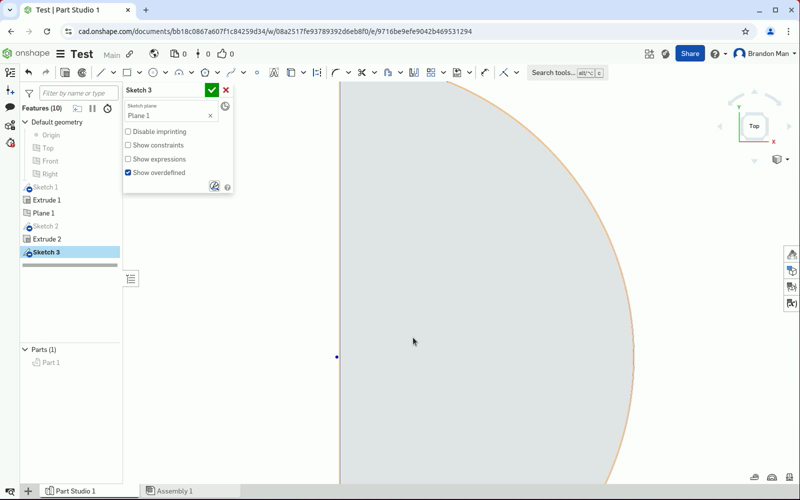
click(413, 337)
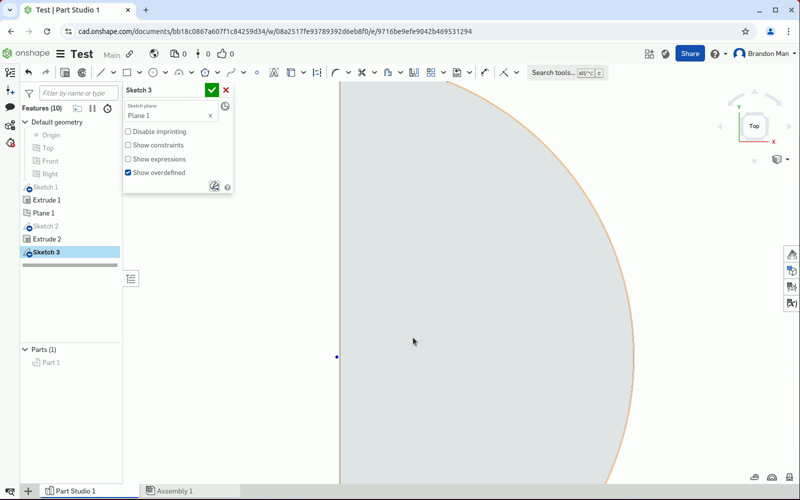
scroll(-6)
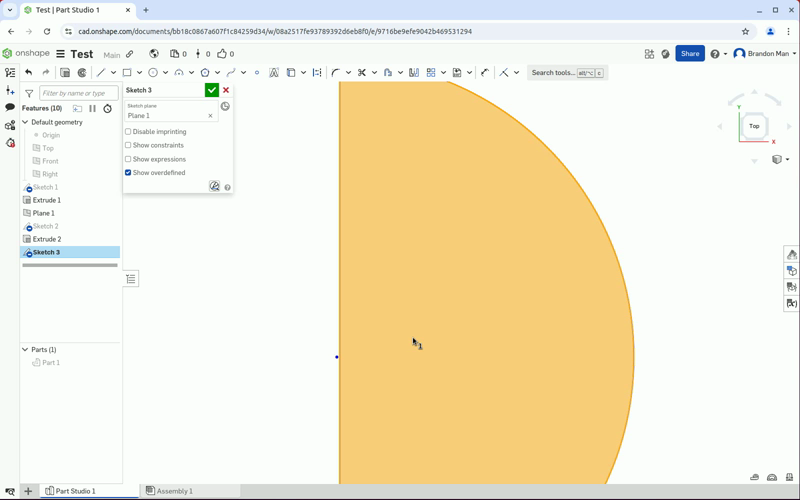
scroll(-6)
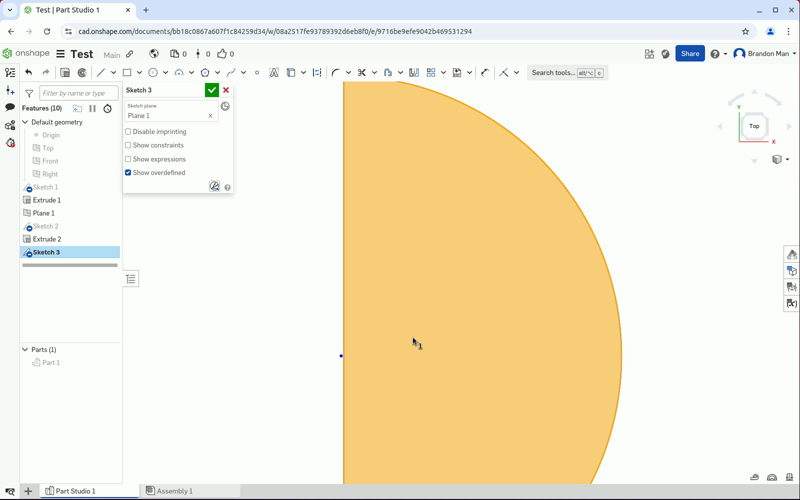
scroll(-6)
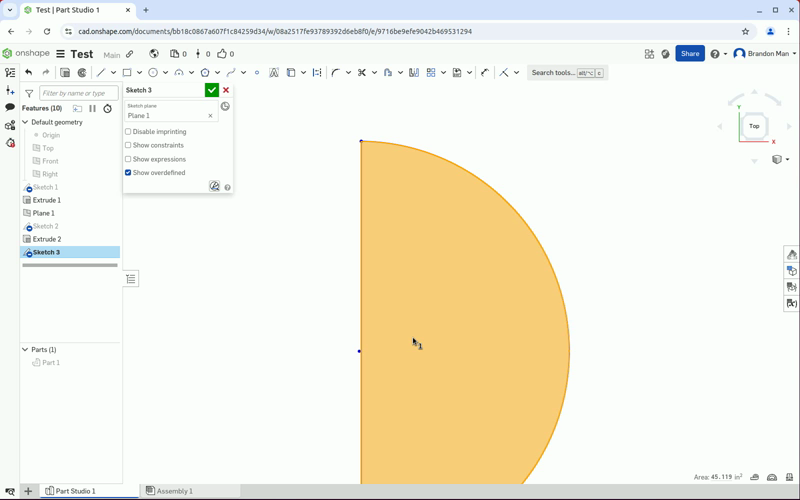
scroll(-6)
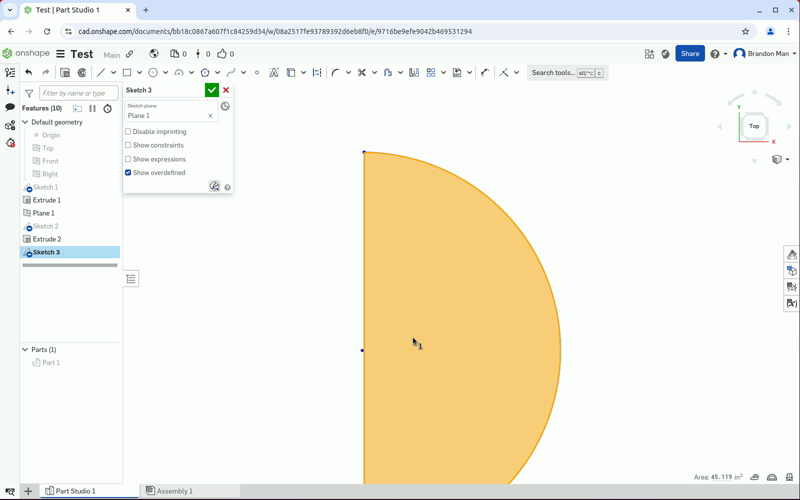
scroll(-6)
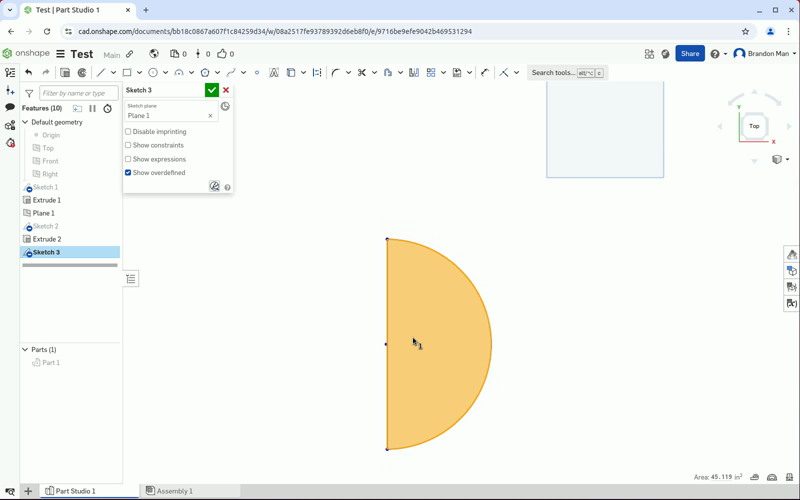
scroll(-6)
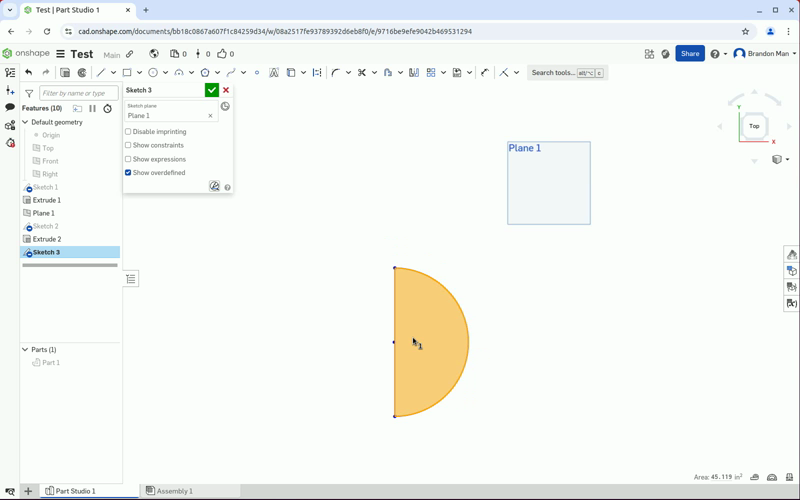
scroll(-6)
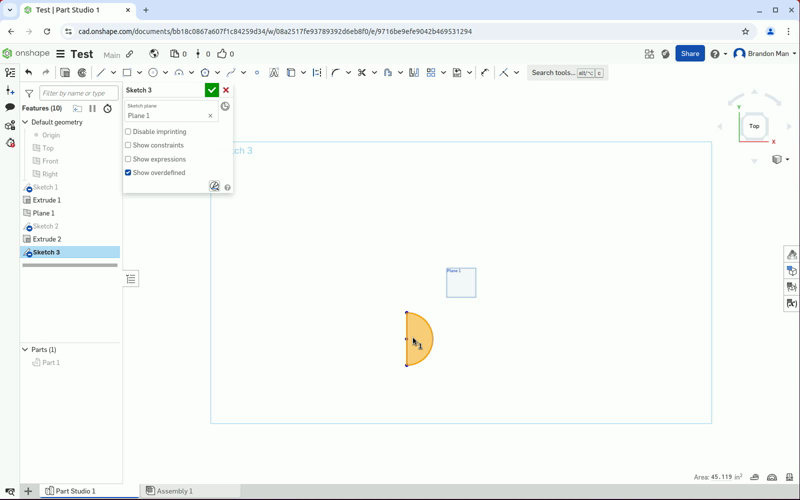
mouse_move(73, 352)
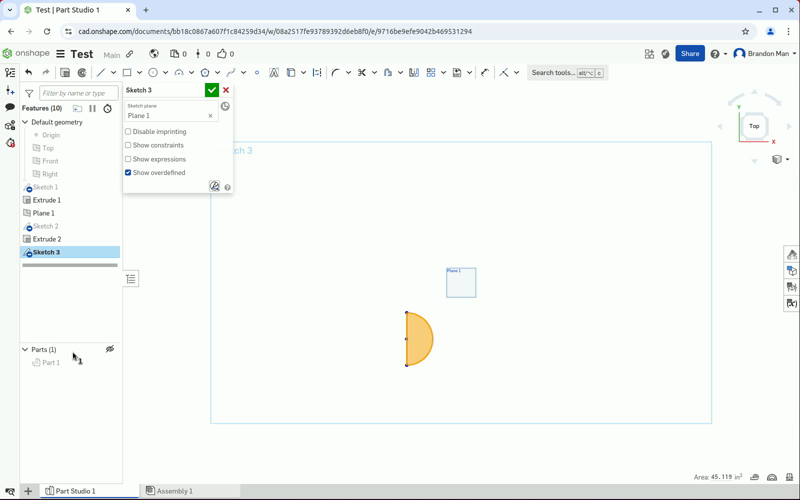
key(shift+y)
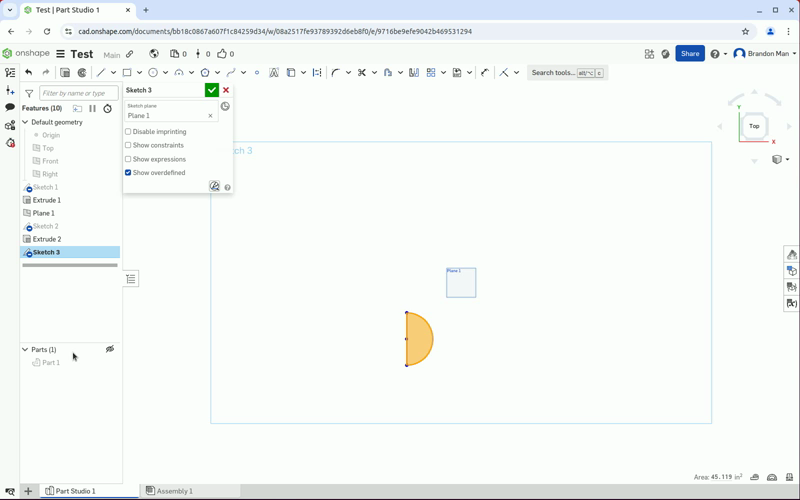
key(shift+e)
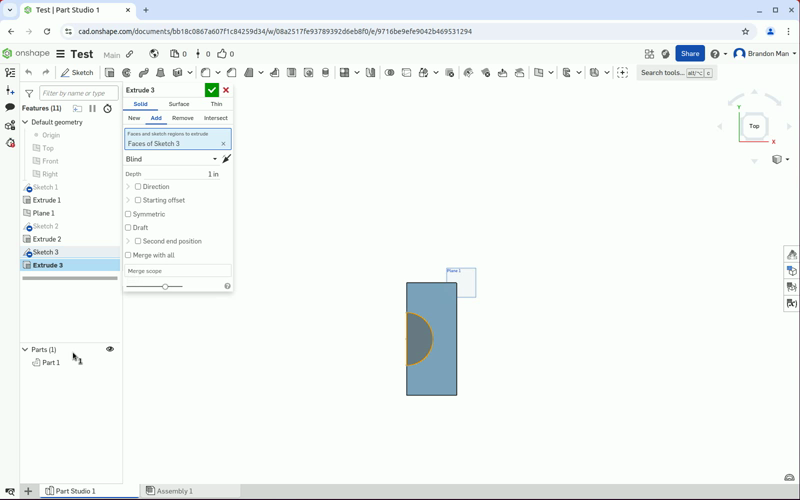
mouse_move(143, 106)
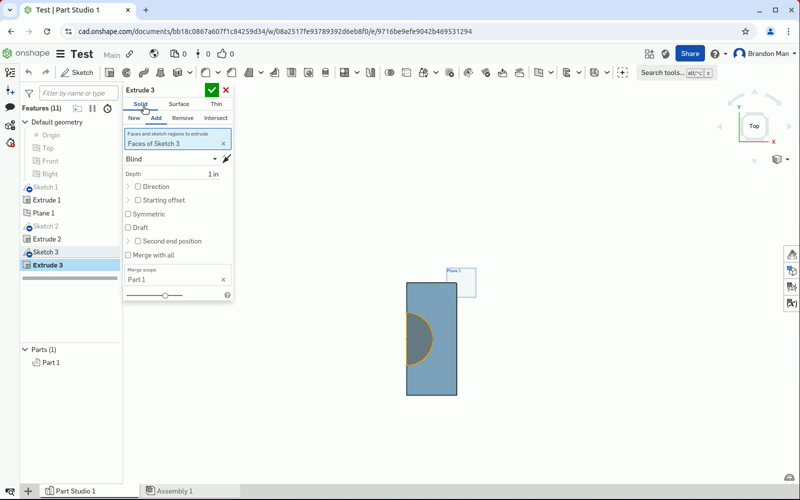
click(143, 106)
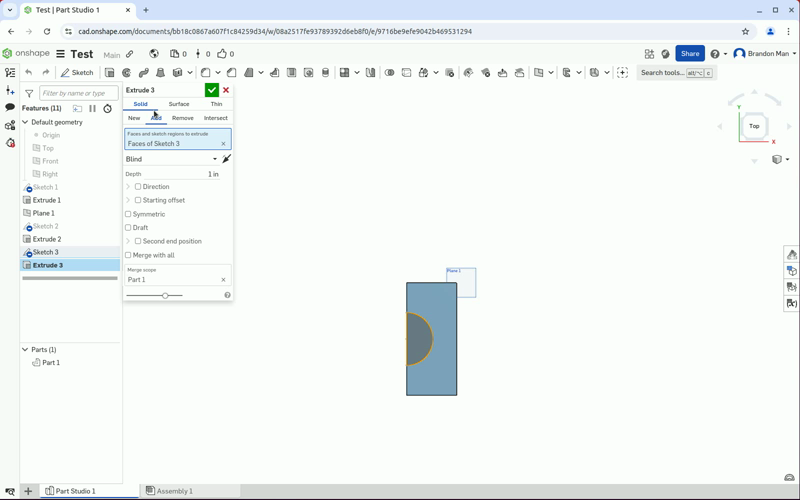
mouse_move(186, 120)
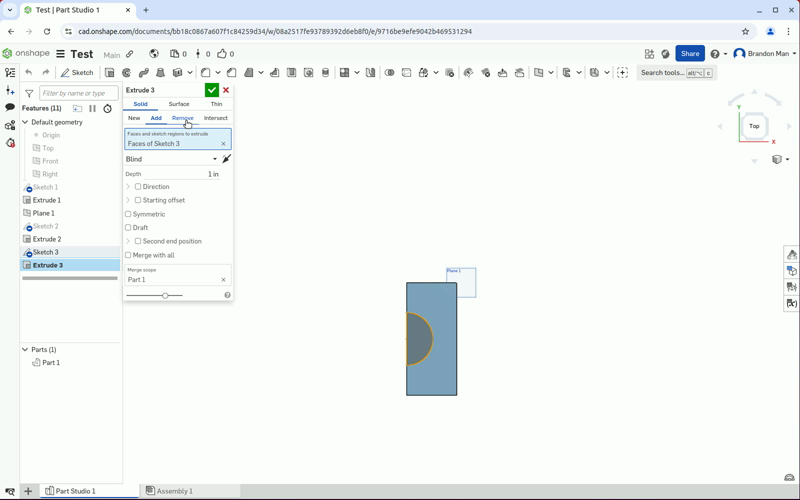
click(186, 120)
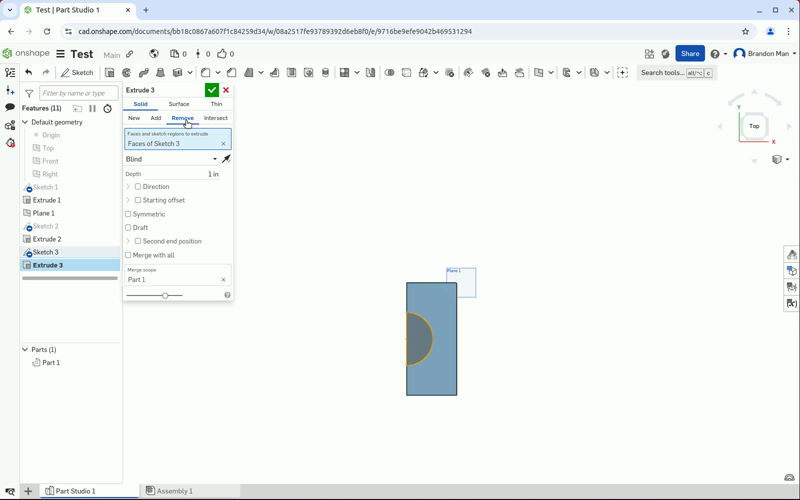
key(tab, 4)
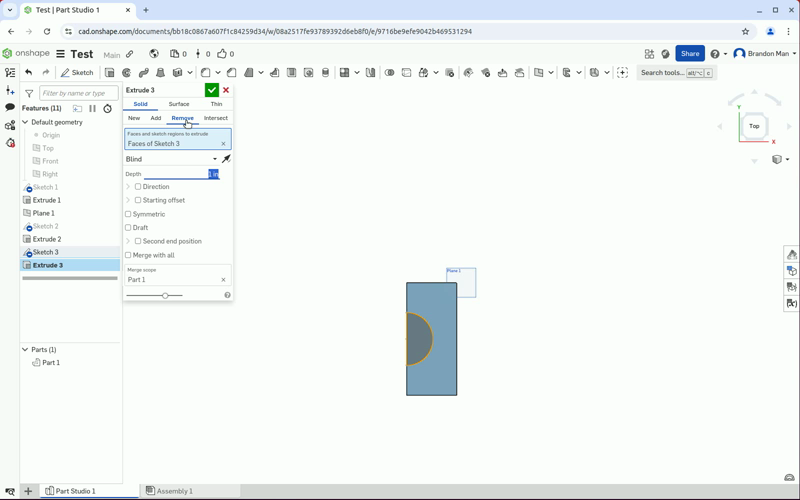
text(4.814)
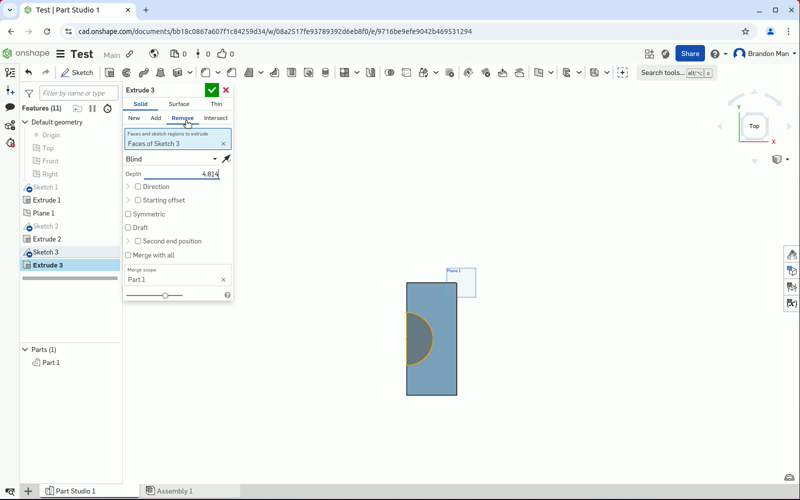
key(tab, 6)
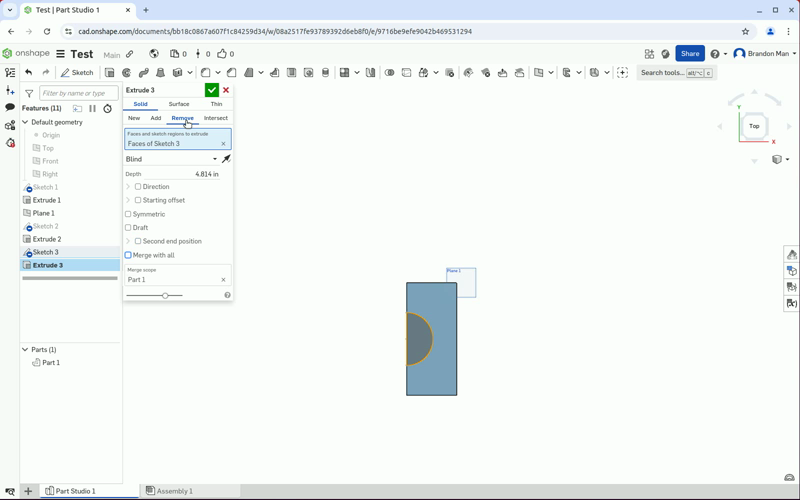
key(space)
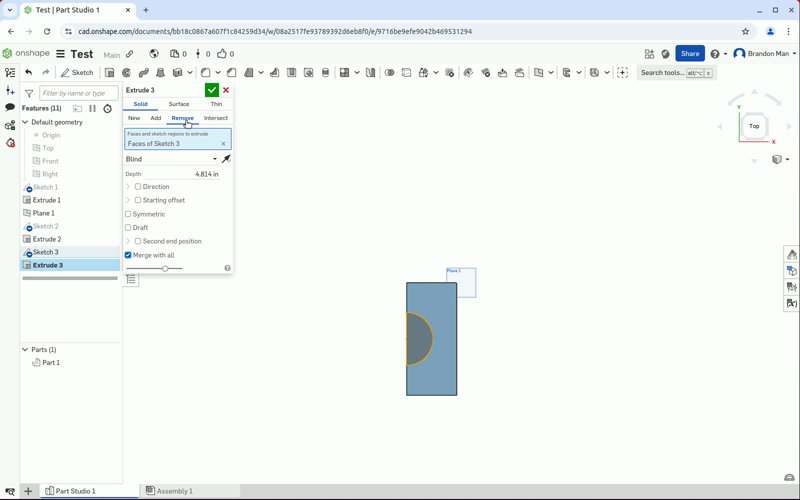
key(enter)
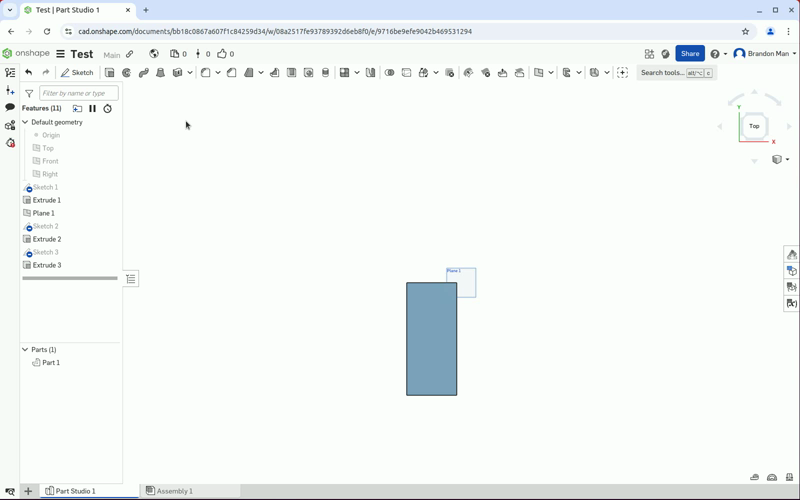
key(shift+h)
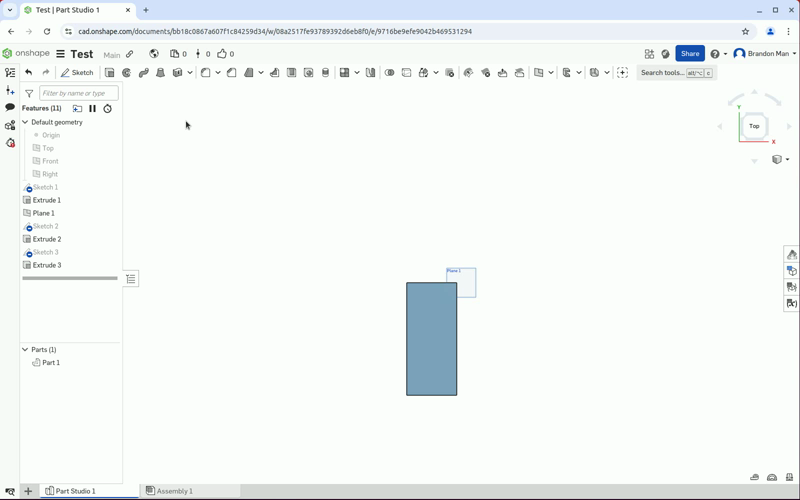
key(shift+h)
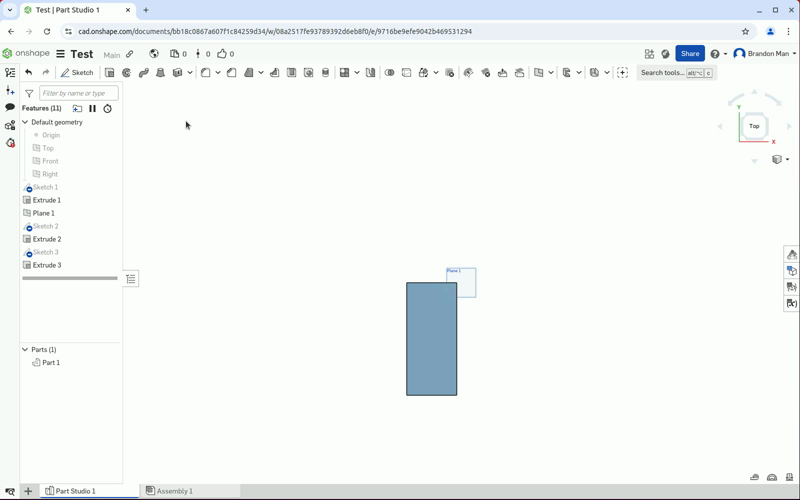
mouse_move(73, 189)
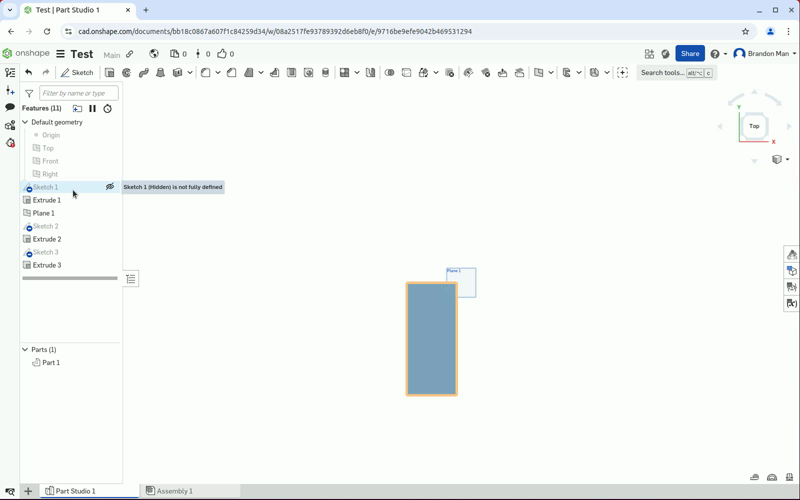
click(73, 189)
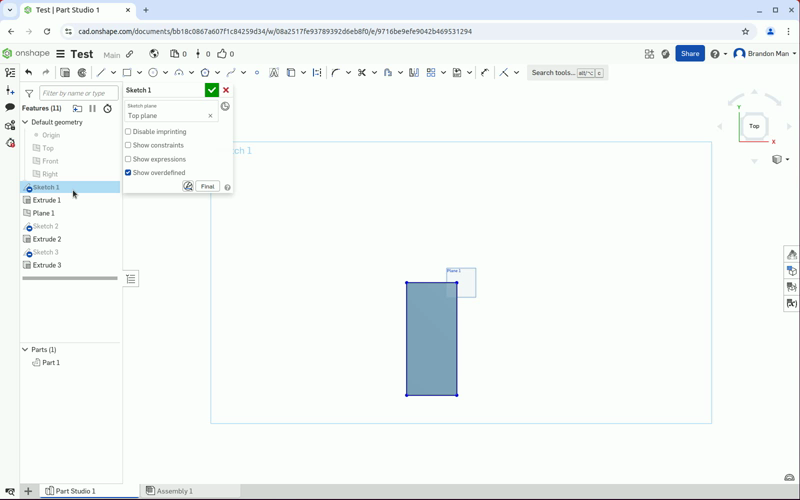
mouse_move(229, 92)
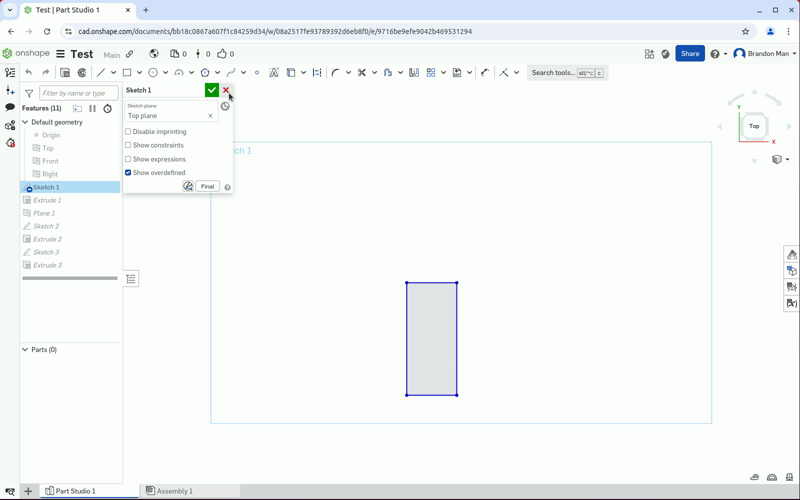
click(229, 92)
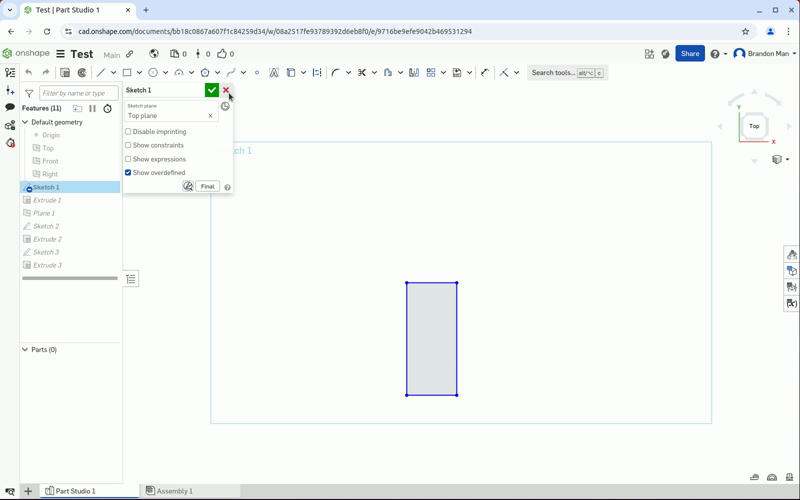
key(shift+s)
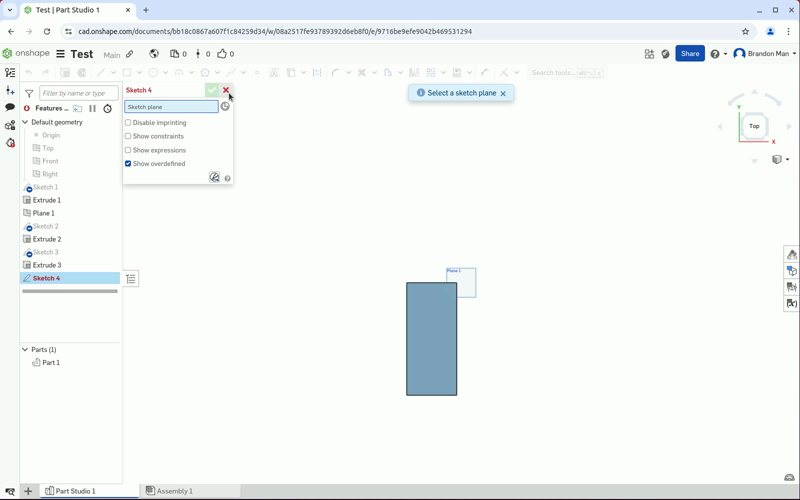
mouse_move(73, 150)
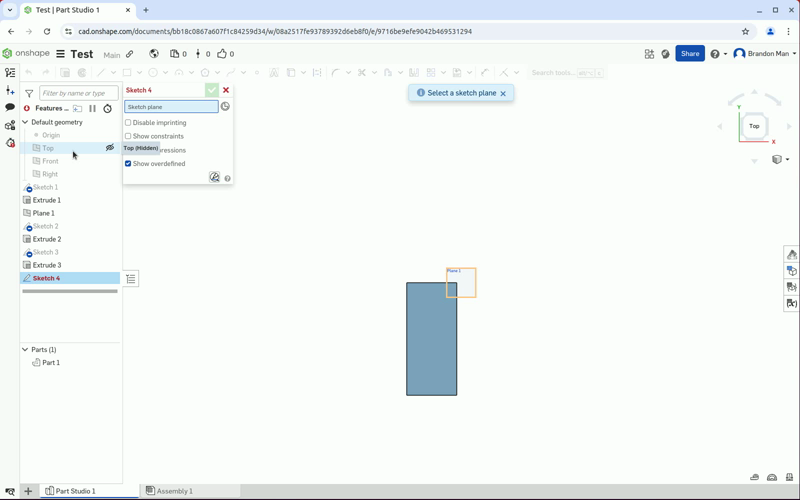
click(73, 150)
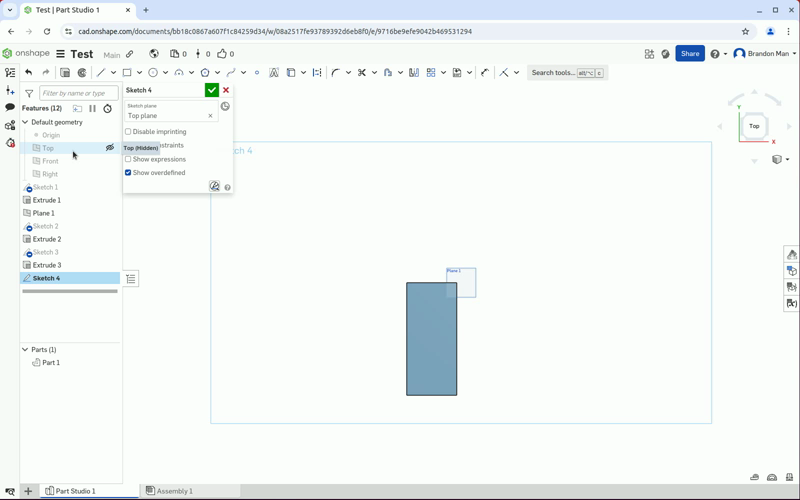
mouse_move(73, 352)
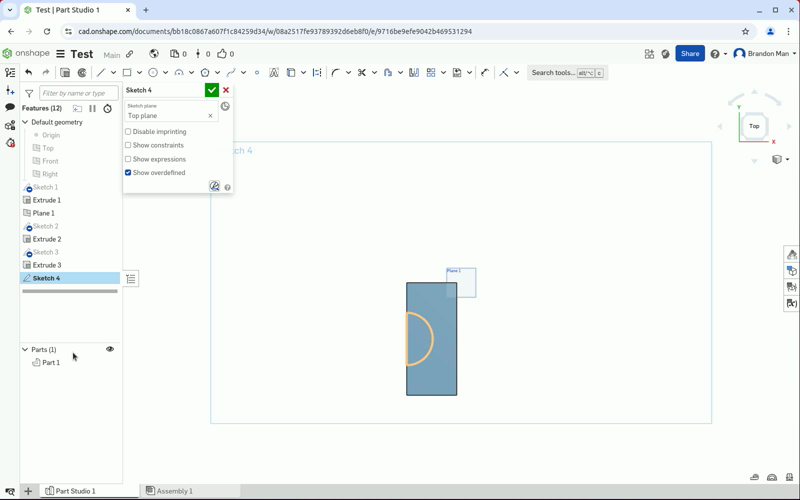
key(y)
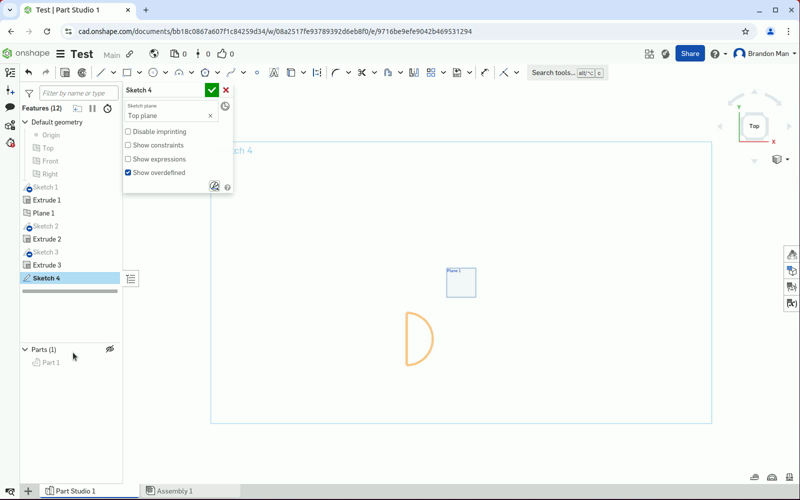
key(c)
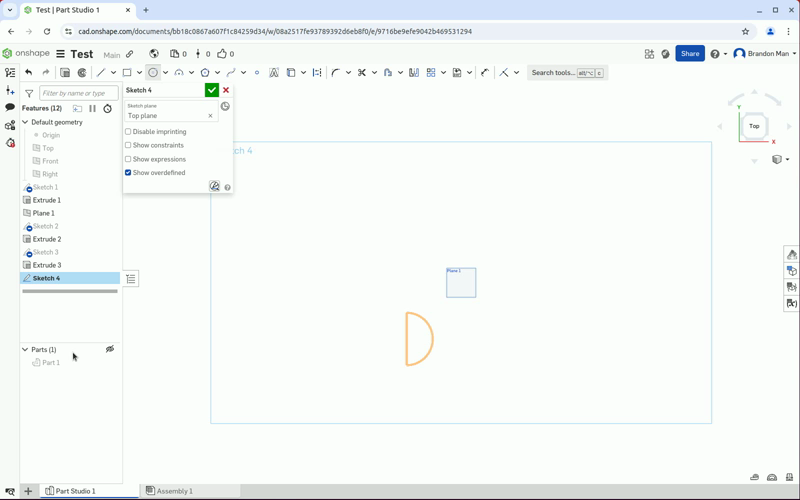
key_down(shift)
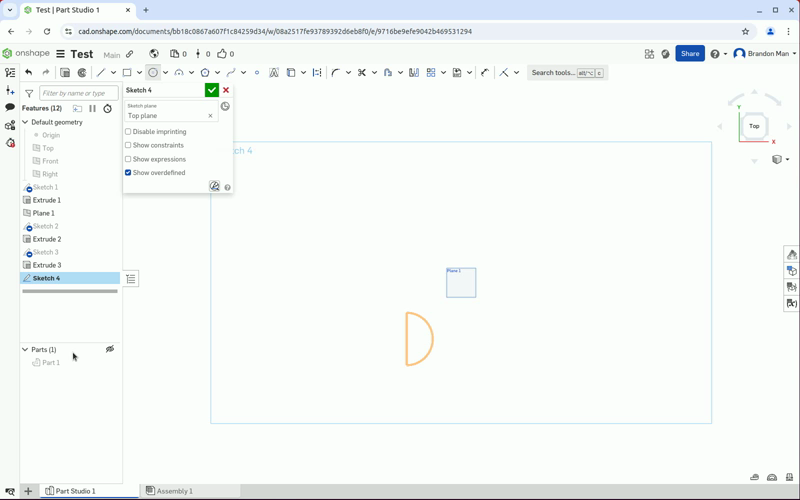
mouse_move(441, 298)
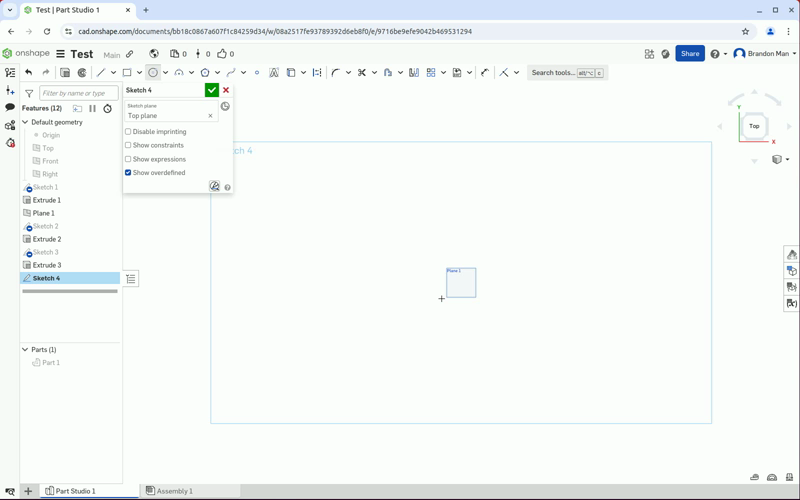
click(441, 298)
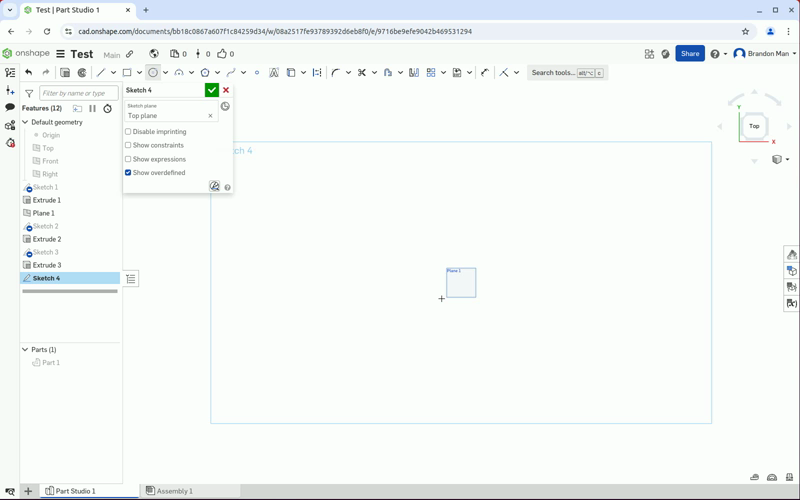
key_up(shift)
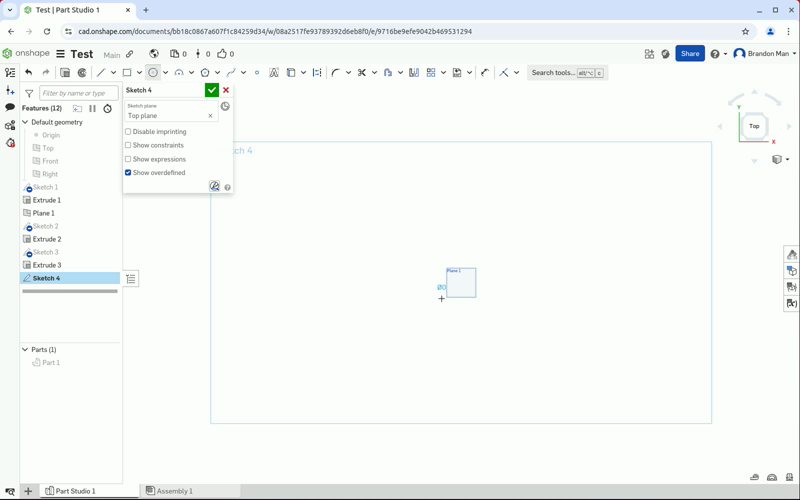
mouse_move(451, 298)
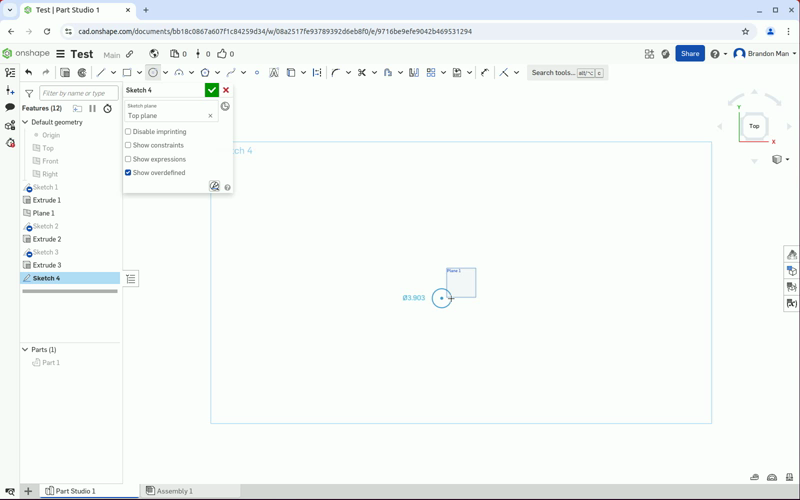
click(451, 298)
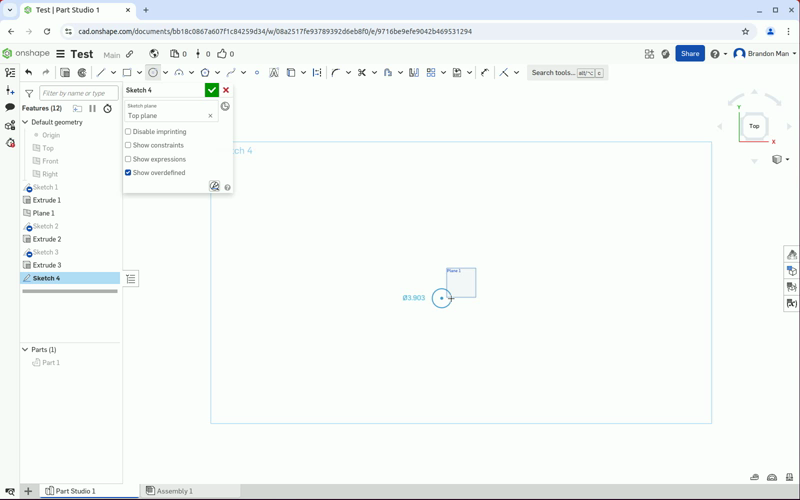
key(esc)
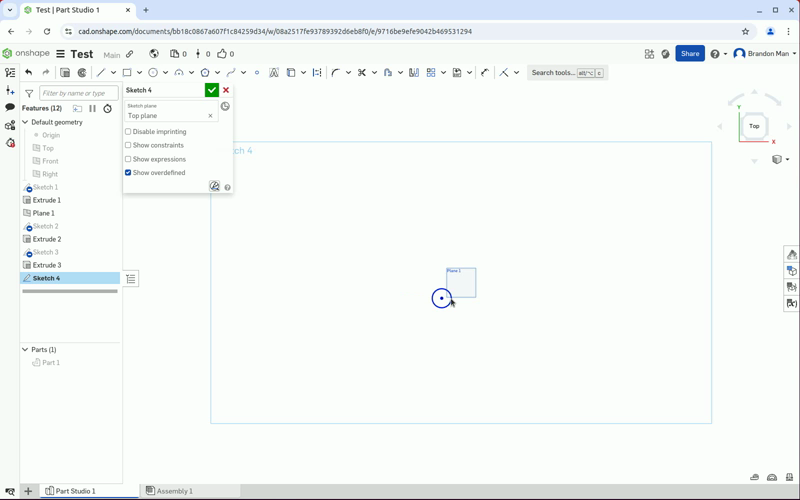
mouse_move(437, 300)
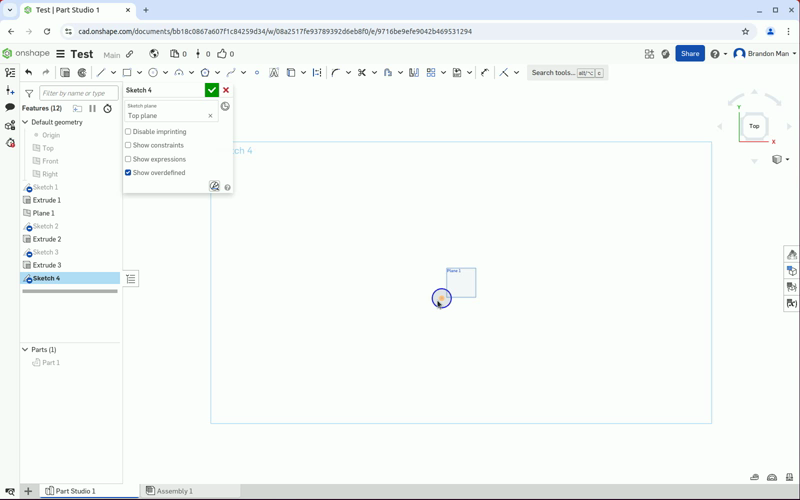
scroll(6)
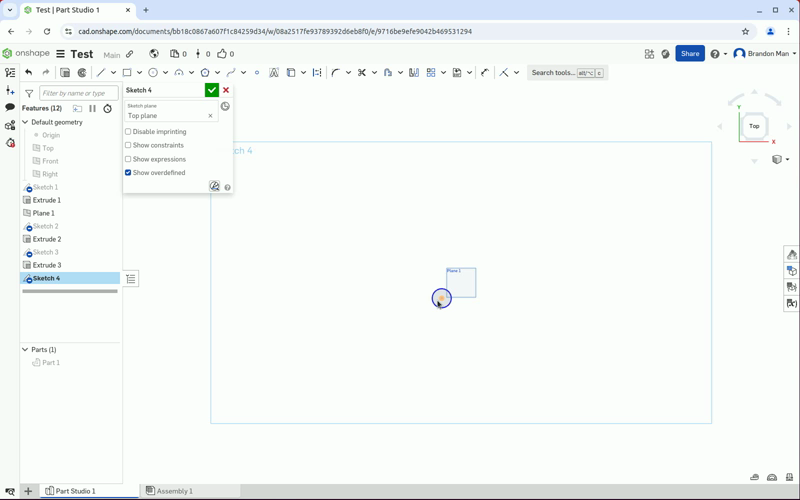
scroll(6)
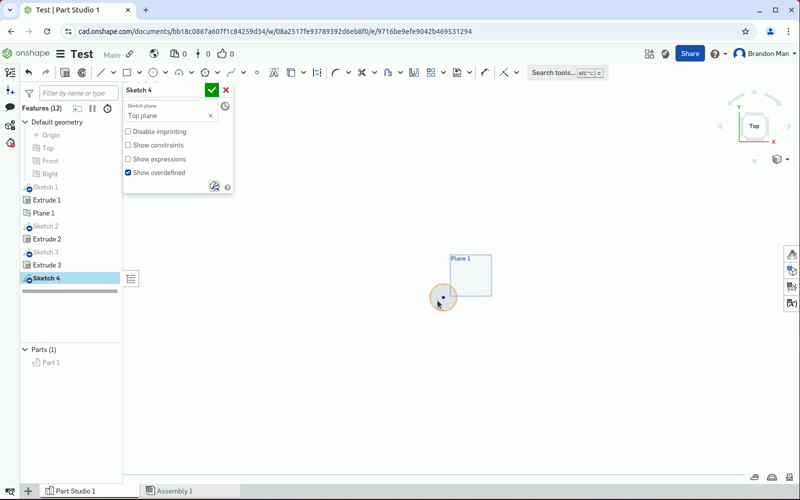
scroll(6)
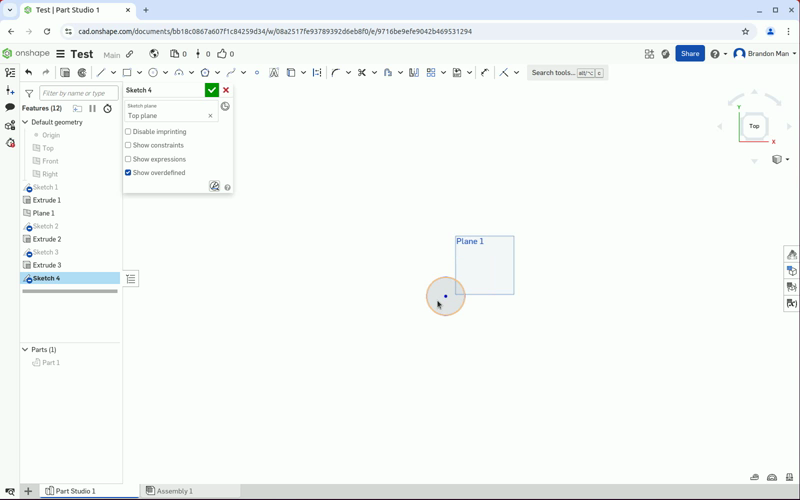
scroll(6)
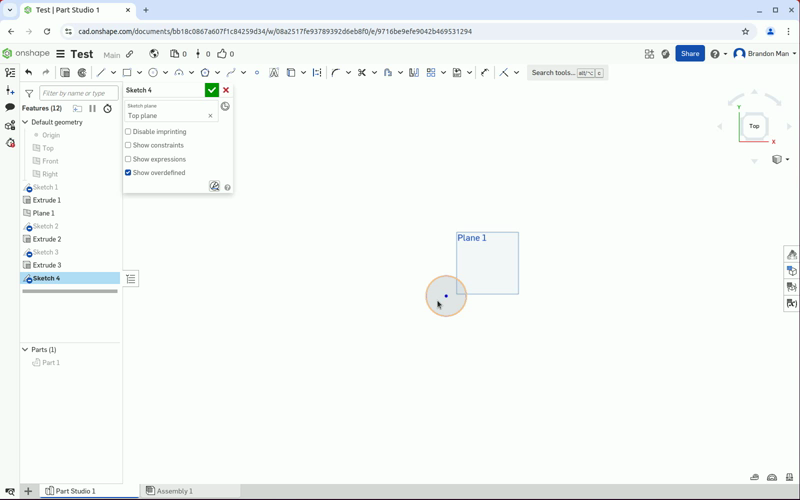
scroll(6)
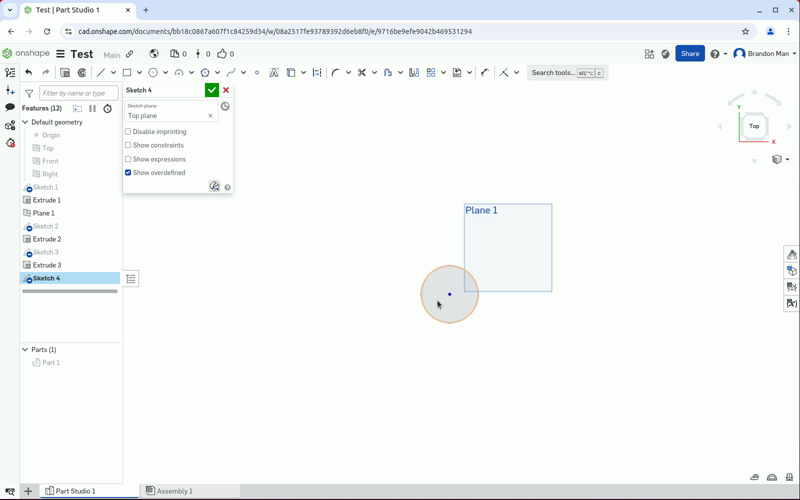
scroll(6)
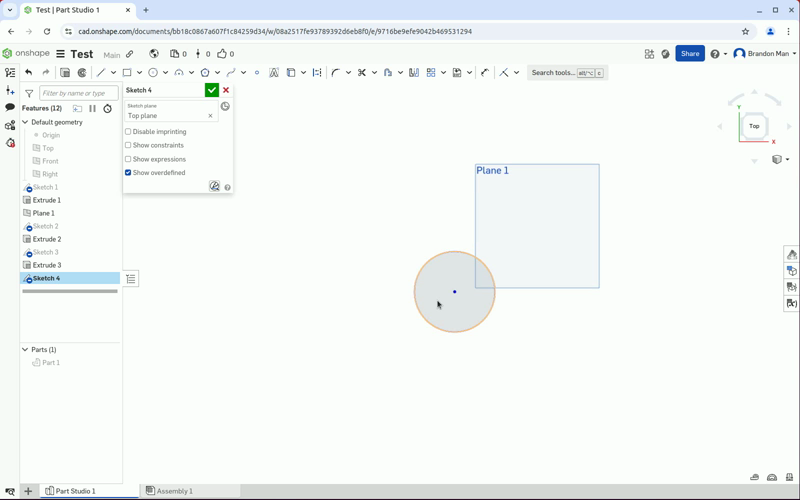
scroll(6)
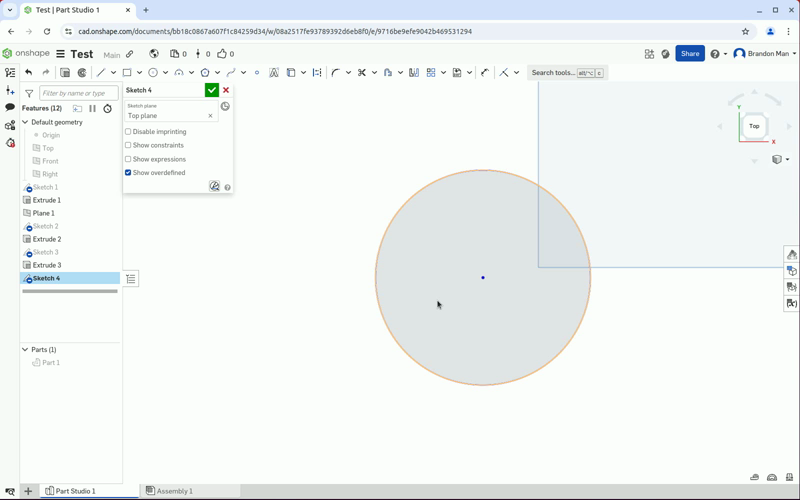
click(437, 300)
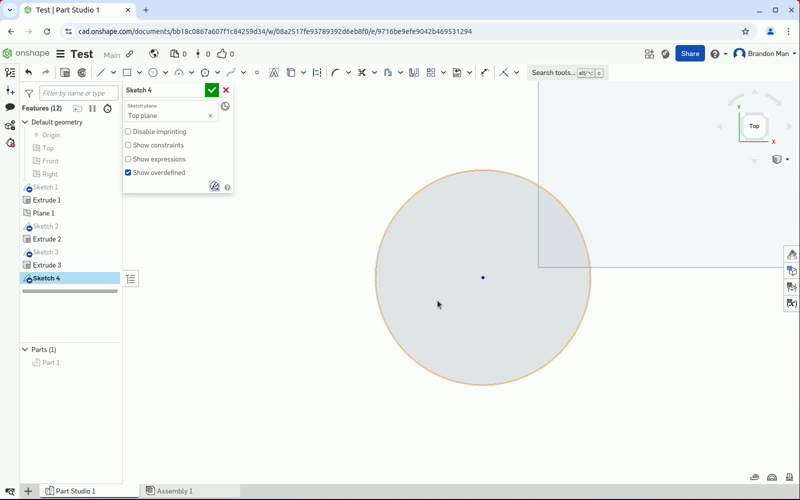
scroll(-6)
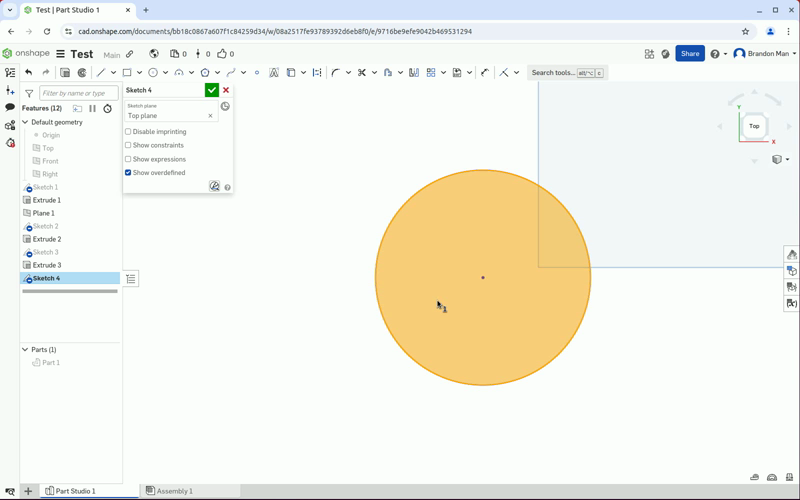
scroll(-6)
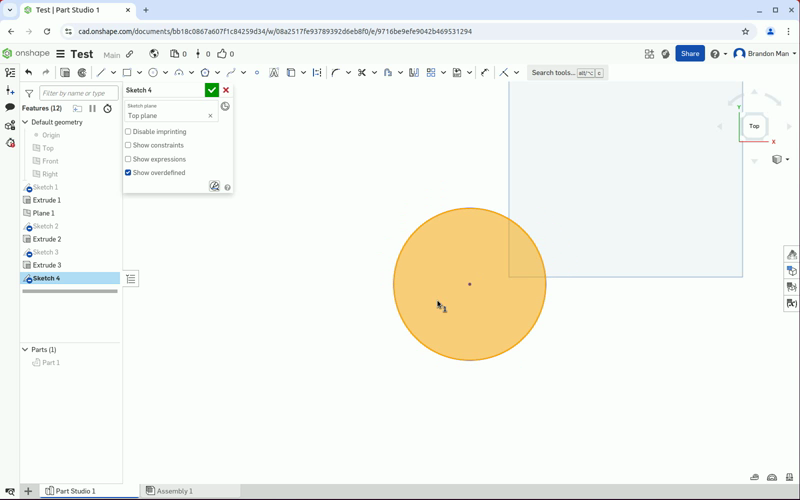
scroll(-6)
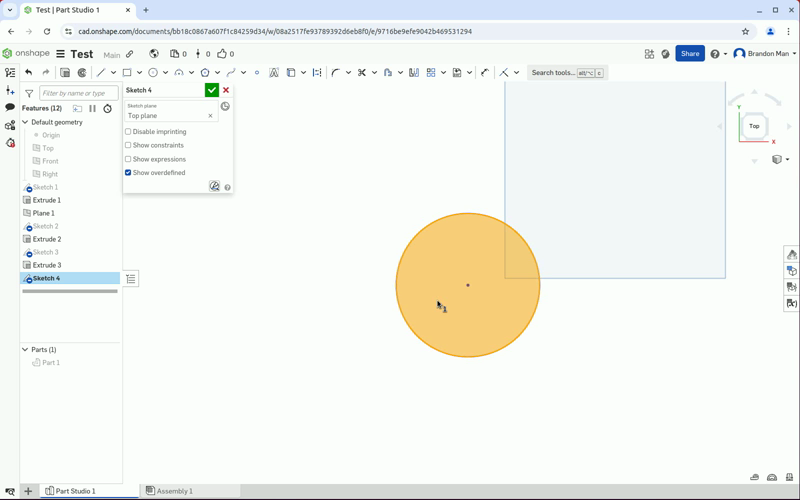
scroll(-6)
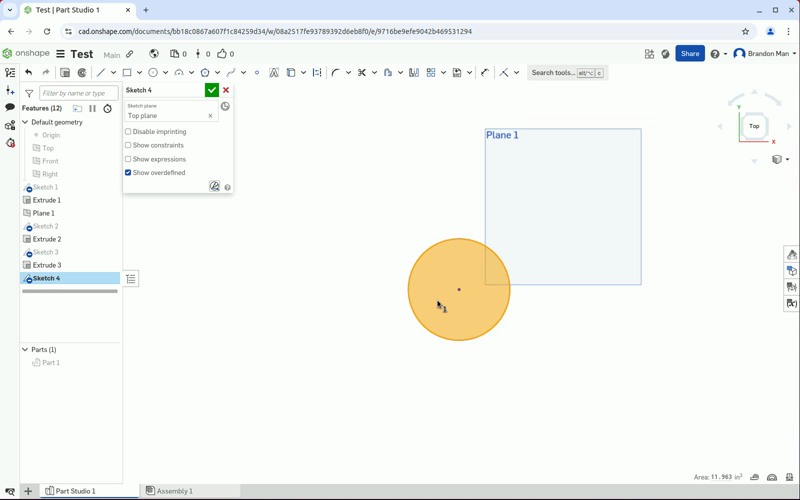
scroll(-6)
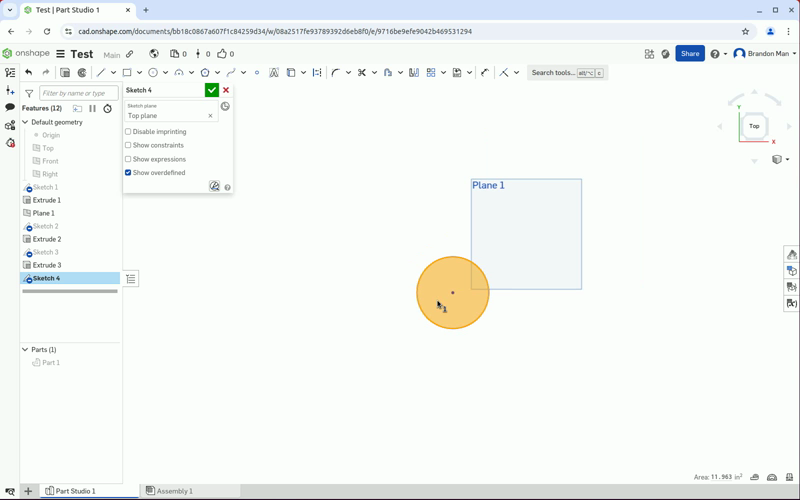
scroll(-6)
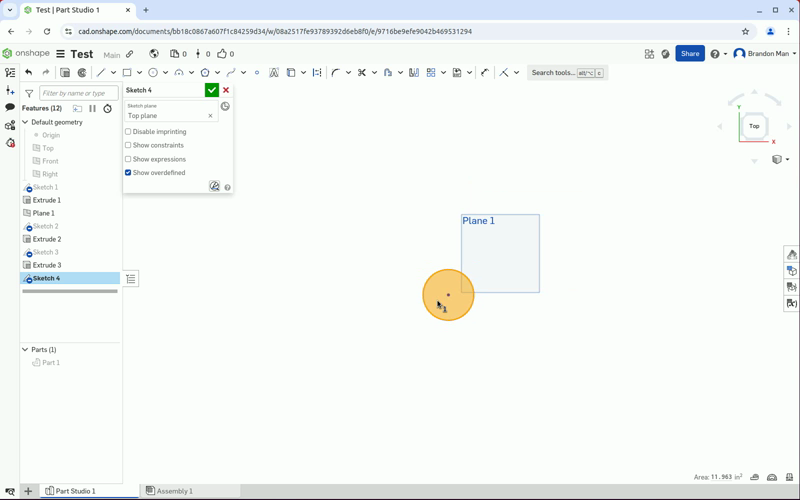
scroll(-6)
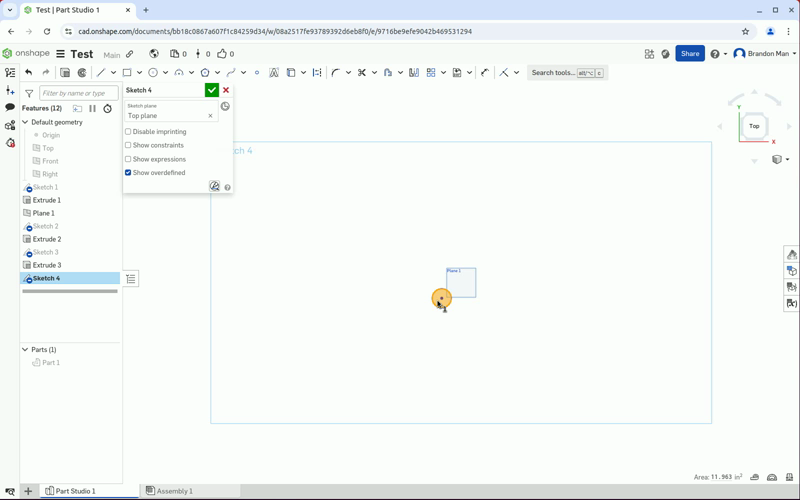
mouse_move(73, 352)
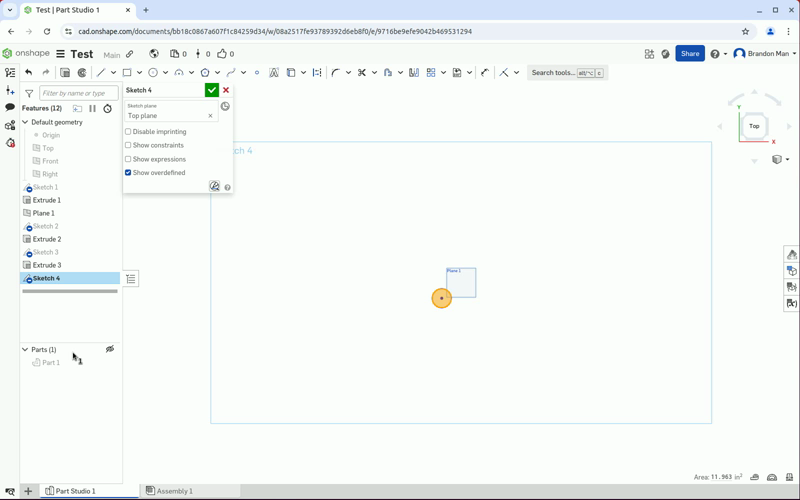
key(shift+y)
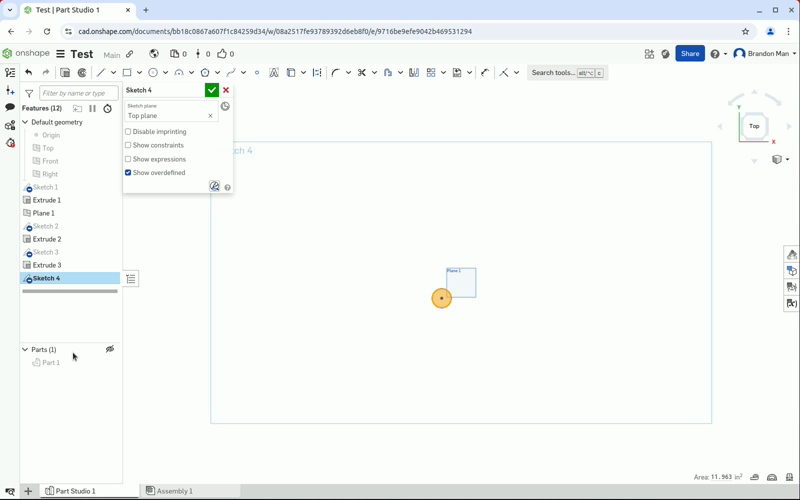
key(shift+e)
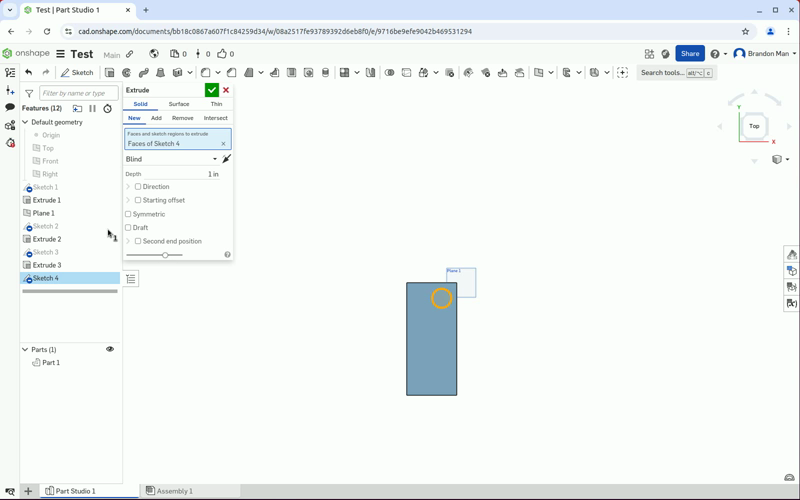
mouse_move(143, 106)
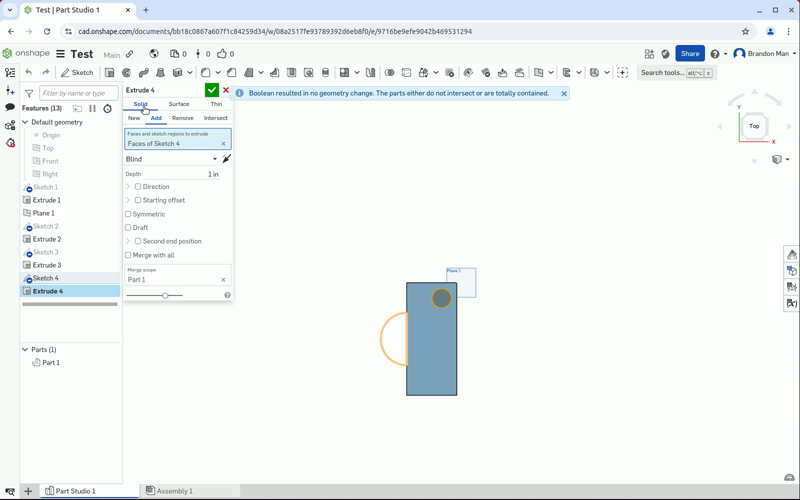
click(143, 106)
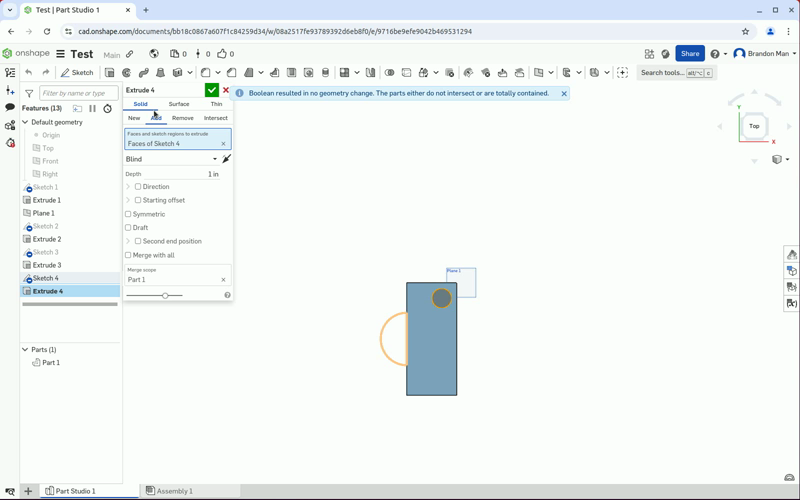
mouse_move(186, 120)
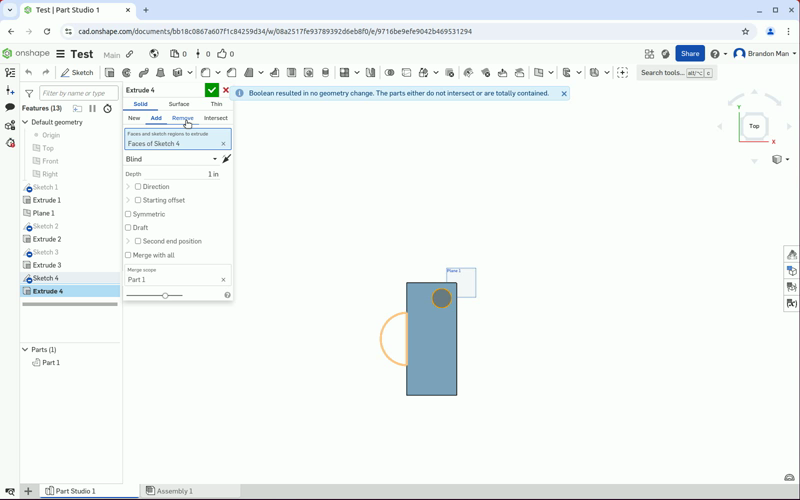
click(186, 120)
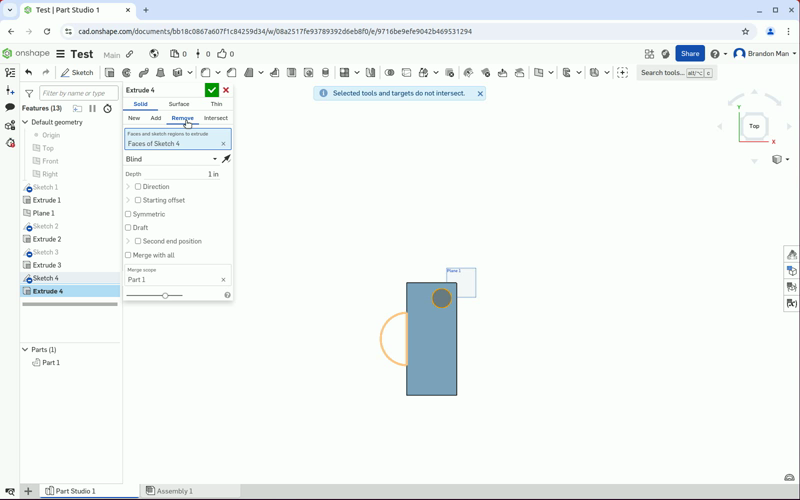
key(tab, 4)
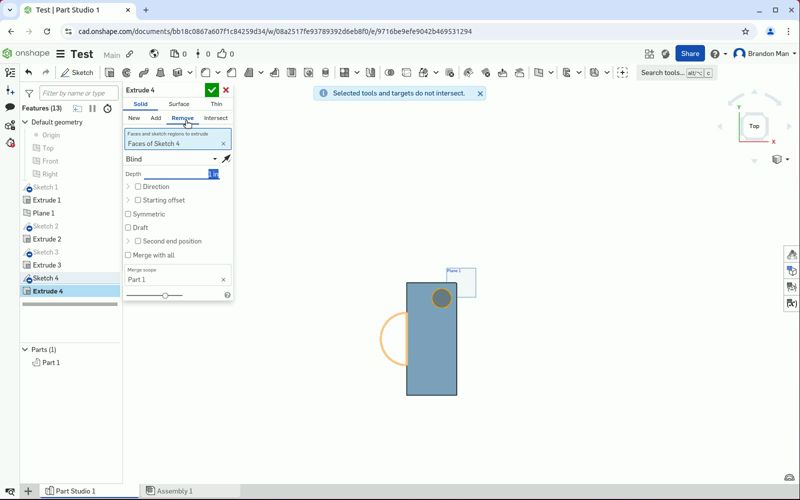
text(-2.407)
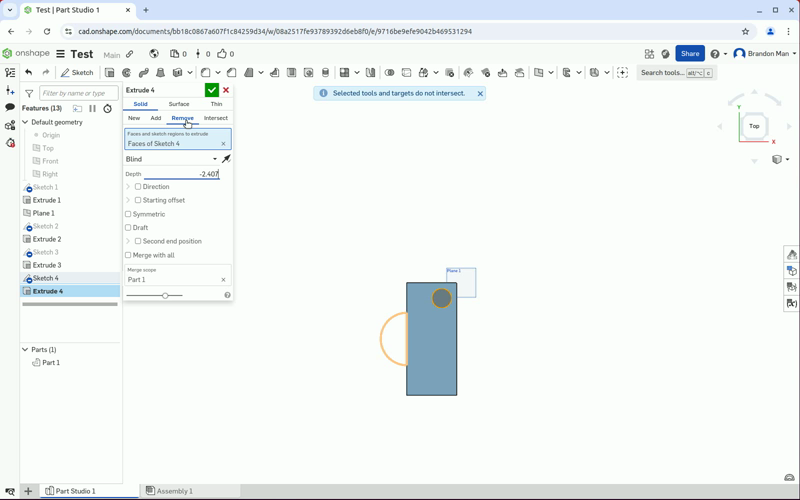
key(tab, 6)
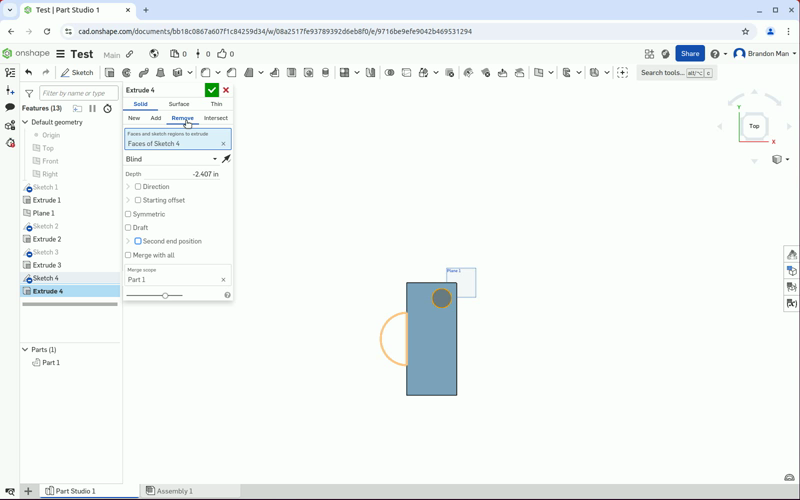
key(space)
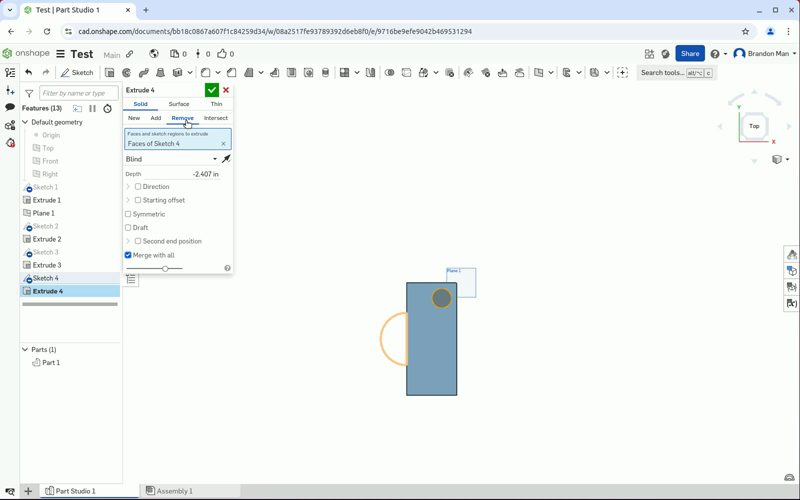
key(enter)
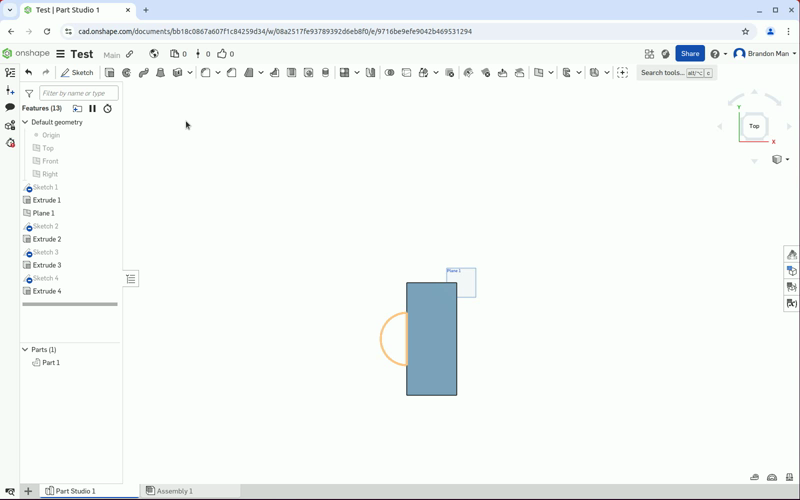
key(shift+h)
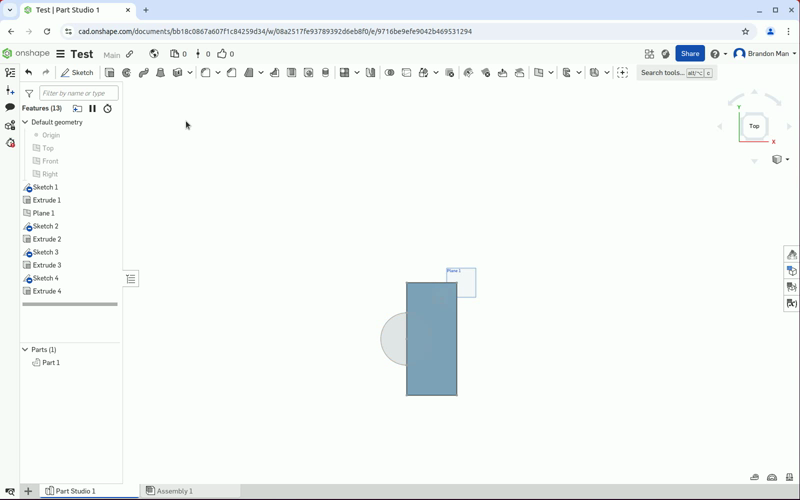
key(shift+h)
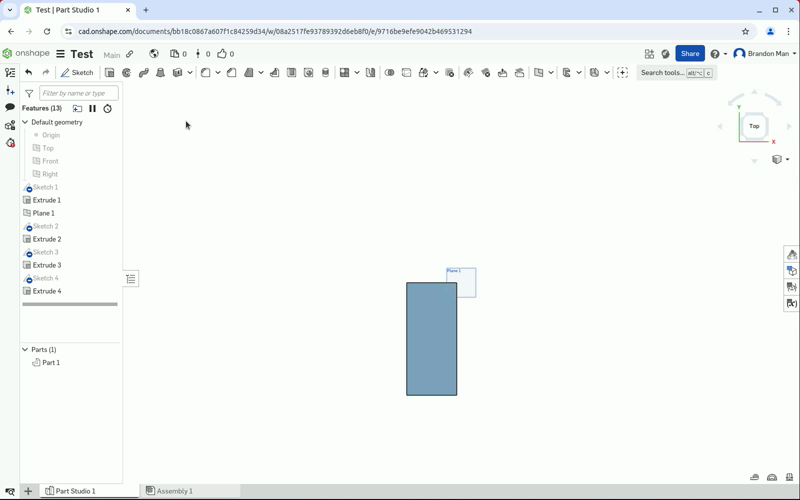
mouse_move(73, 189)
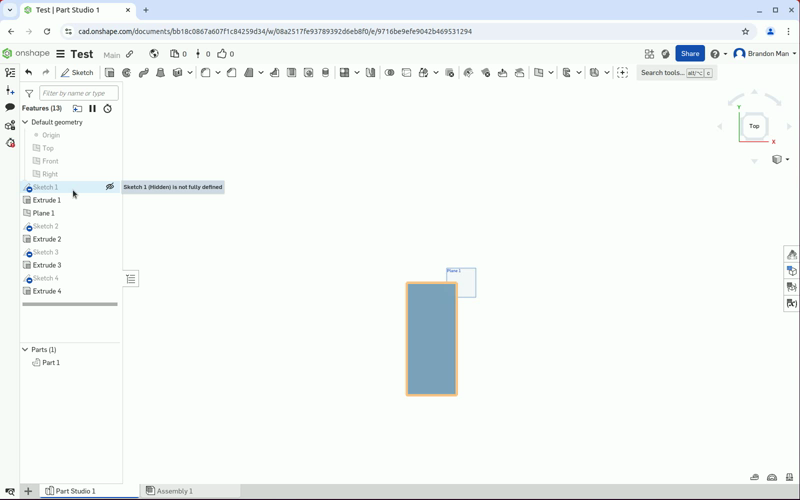
click(73, 189)
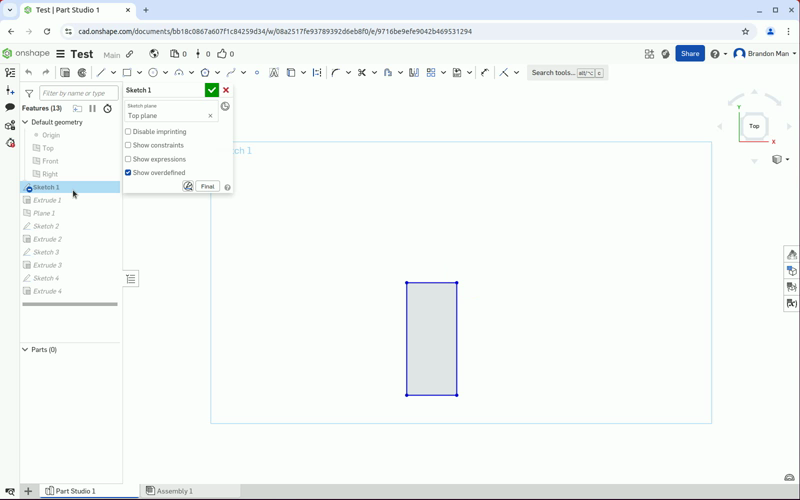
mouse_move(229, 92)
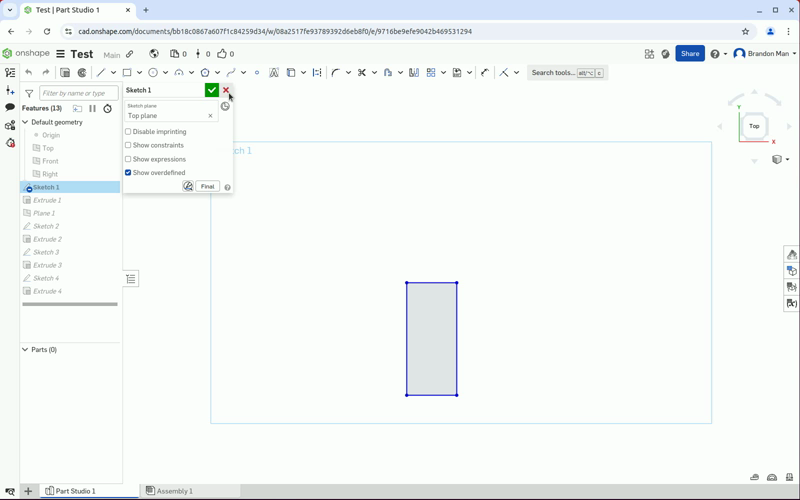
click(229, 92)
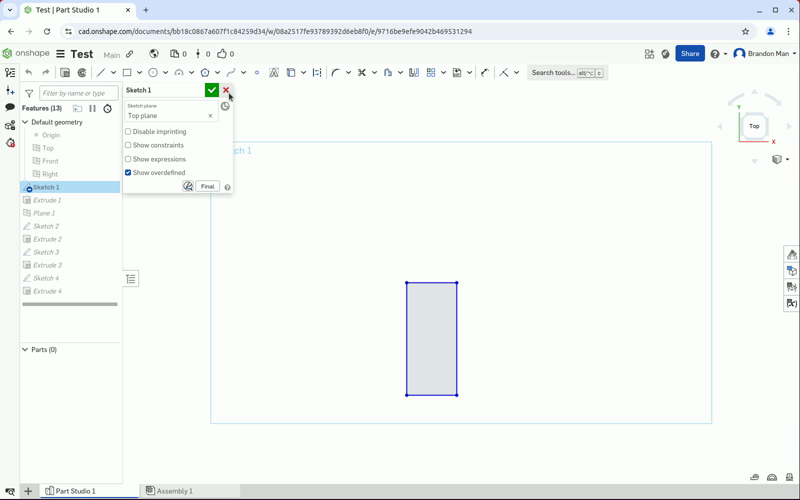
key(shift+s)
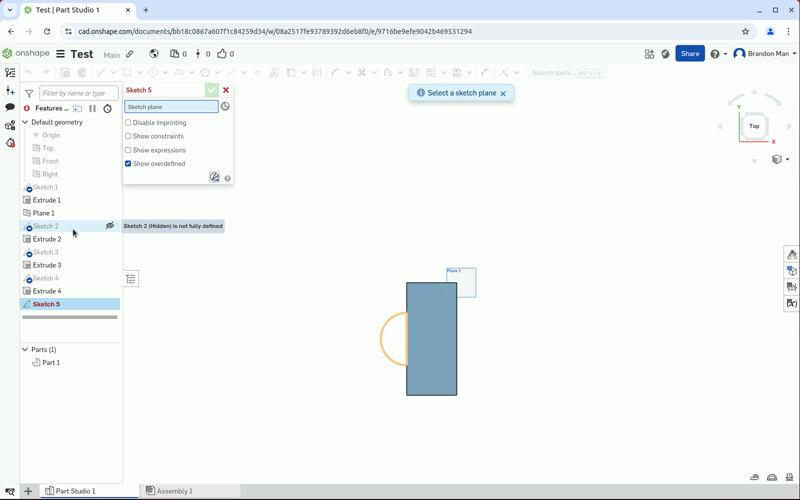
scroll(3)
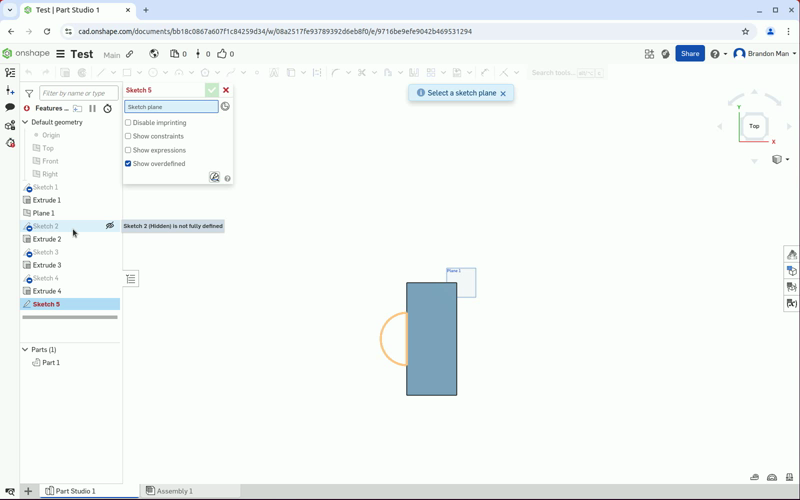
mouse_move(73, 150)
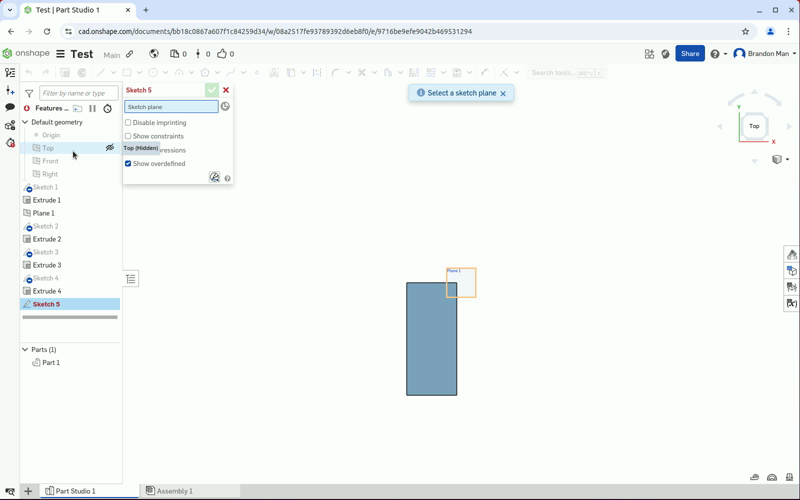
click(73, 150)
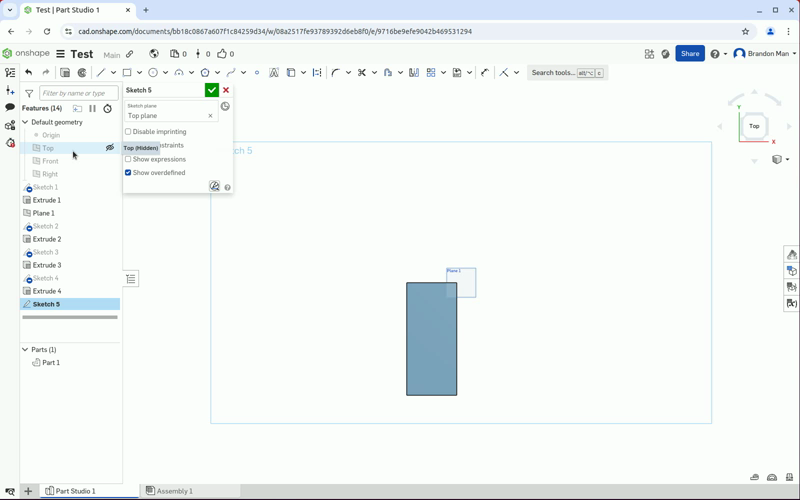
mouse_move(73, 352)
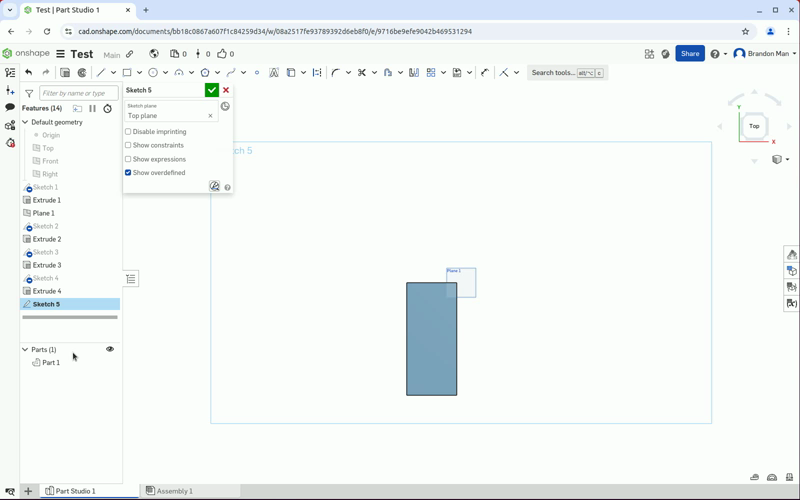
key(y)
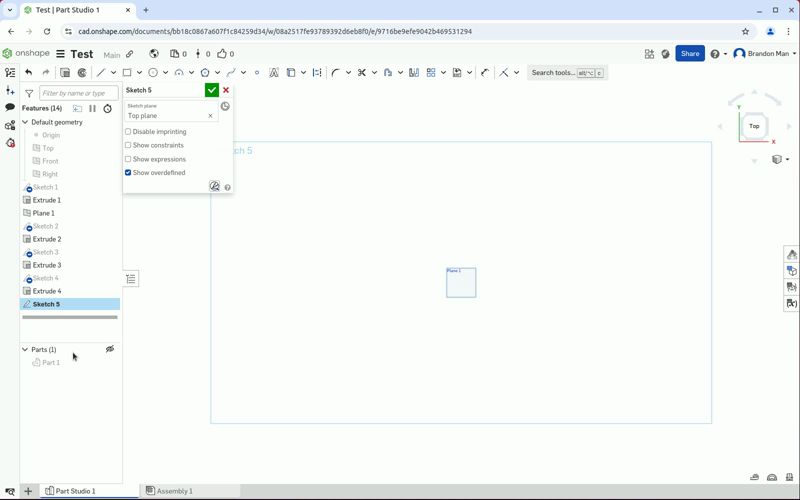
key(c)
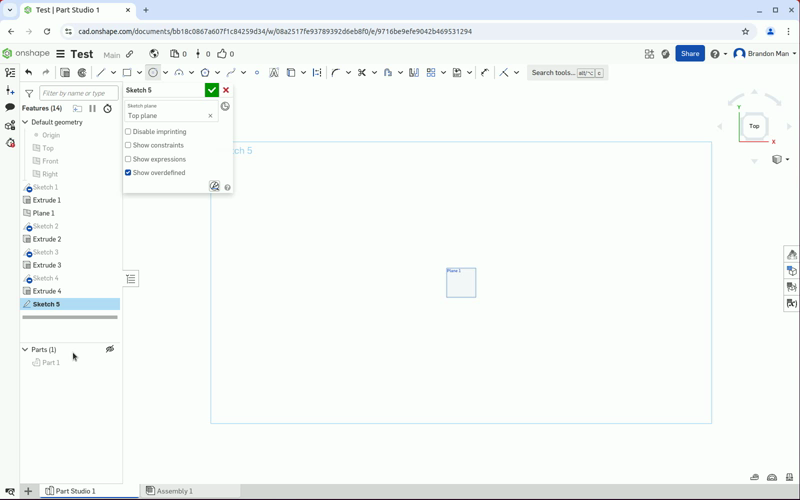
key_down(shift)
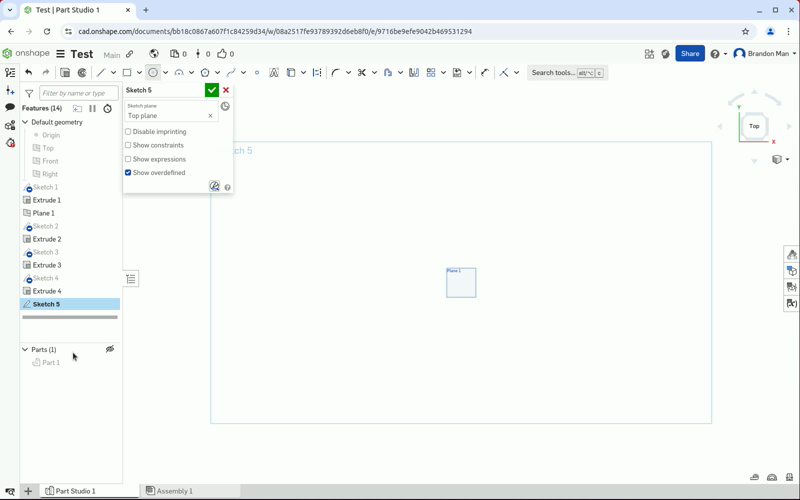
mouse_move(441, 380)
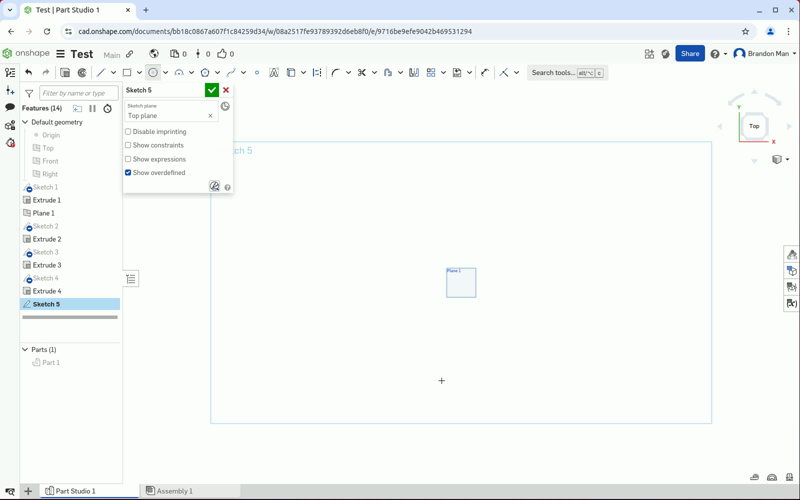
click(441, 380)
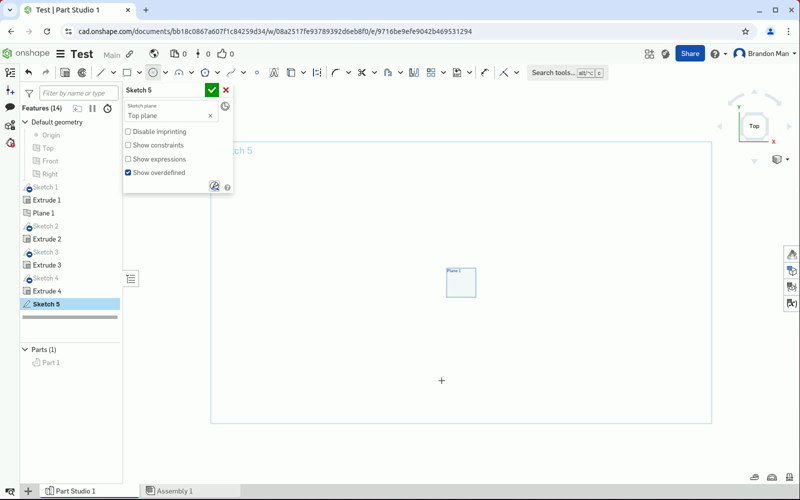
key_up(shift)
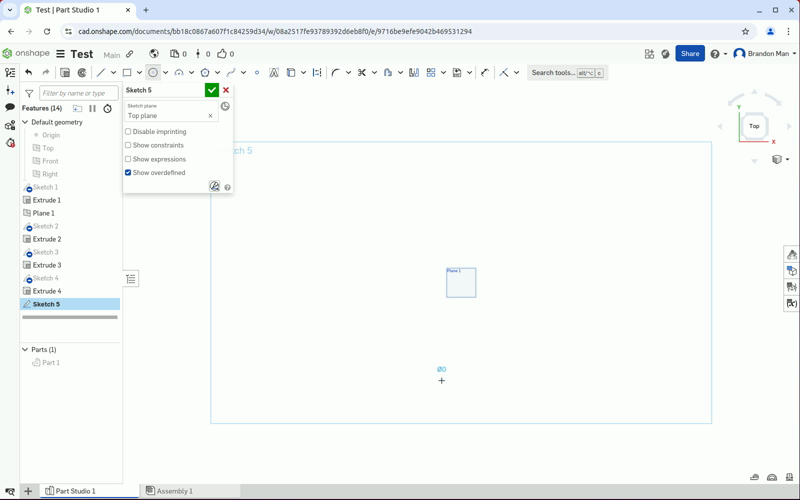
mouse_move(451, 380)
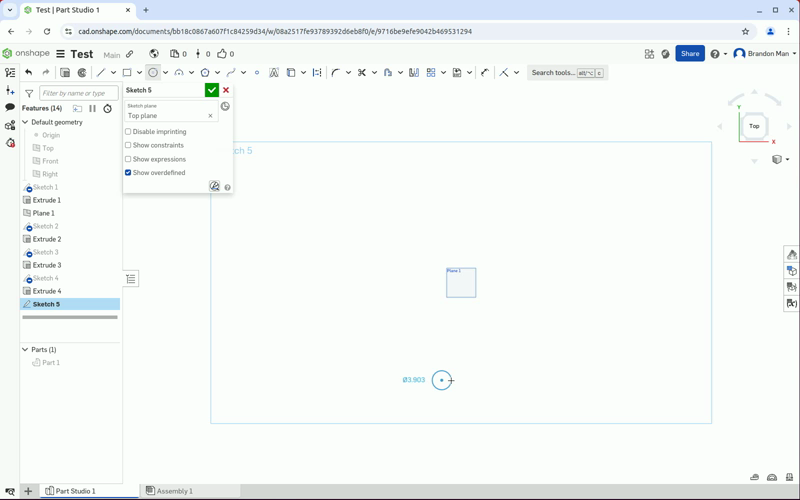
click(451, 380)
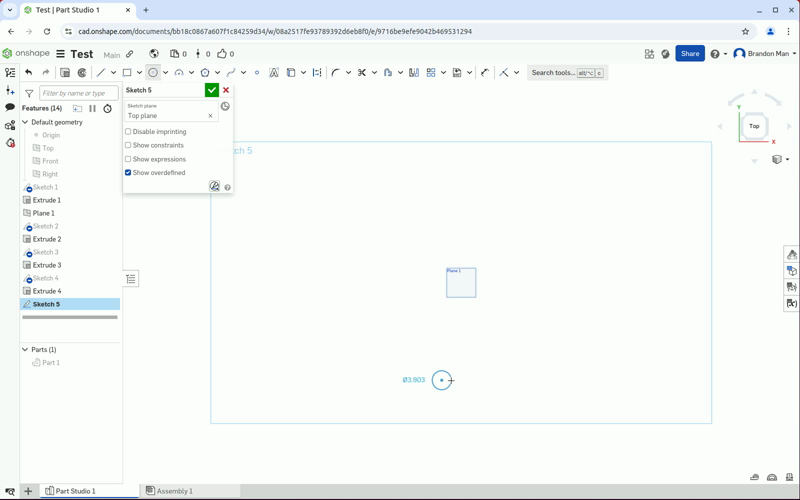
key(esc)
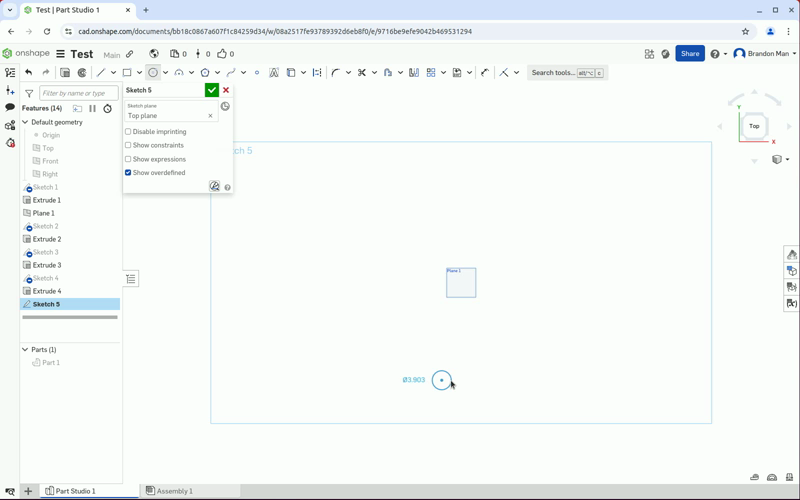
mouse_move(439, 381)
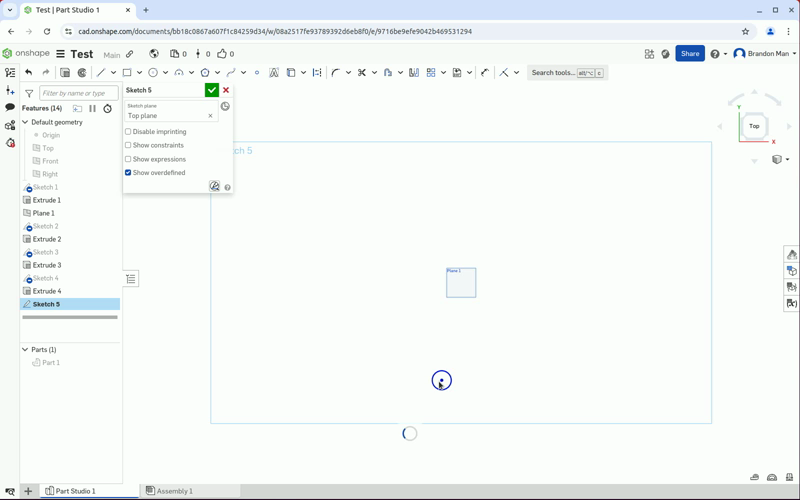
scroll(6)
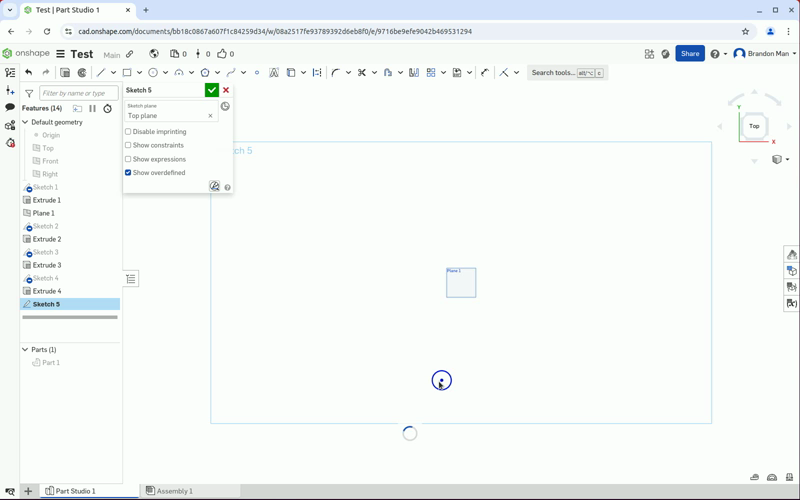
scroll(6)
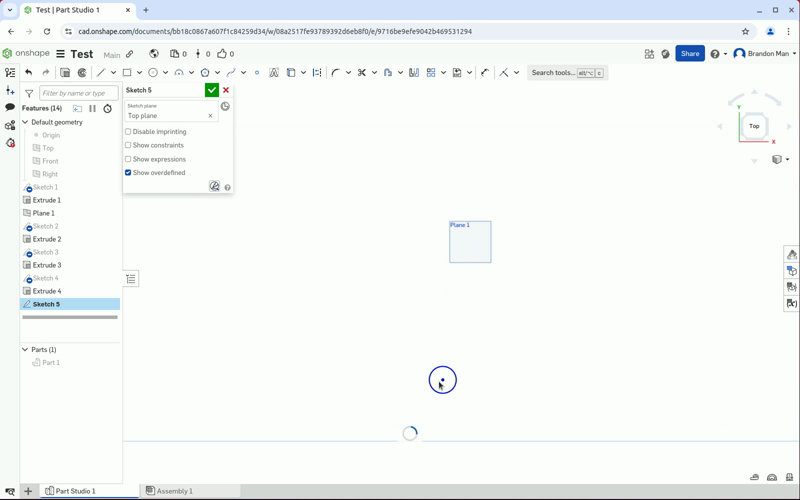
scroll(6)
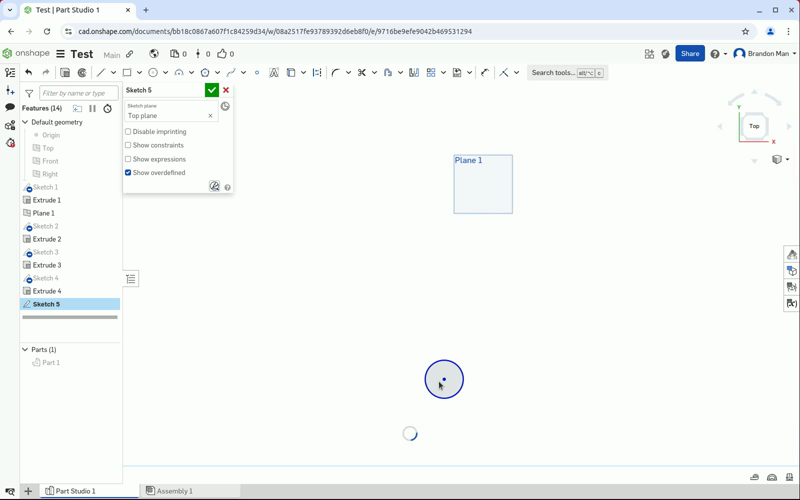
scroll(6)
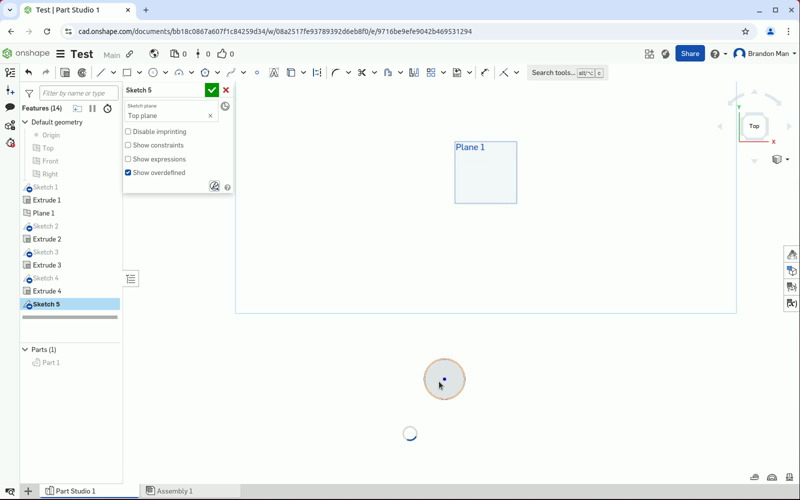
scroll(6)
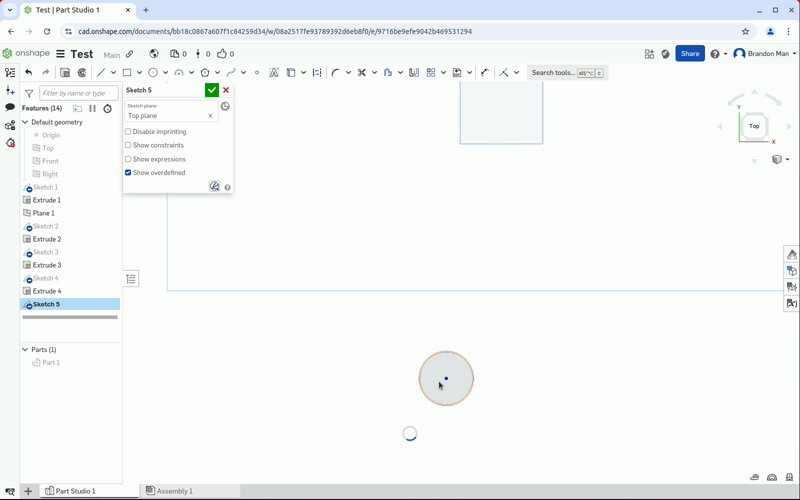
scroll(6)
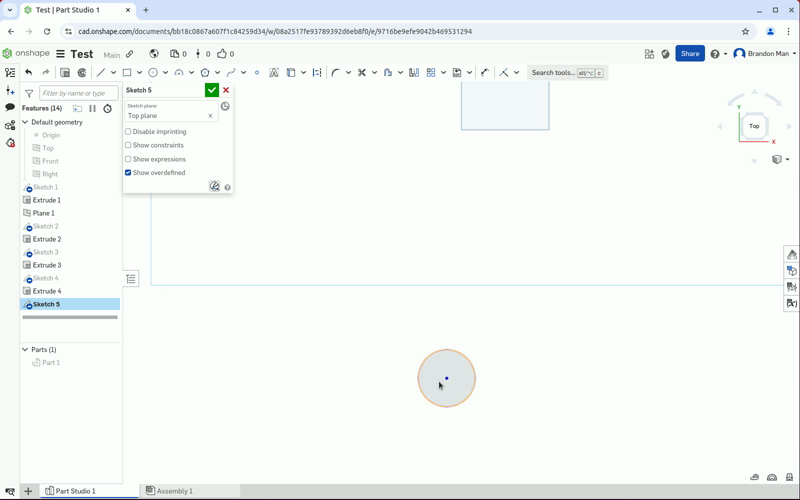
scroll(6)
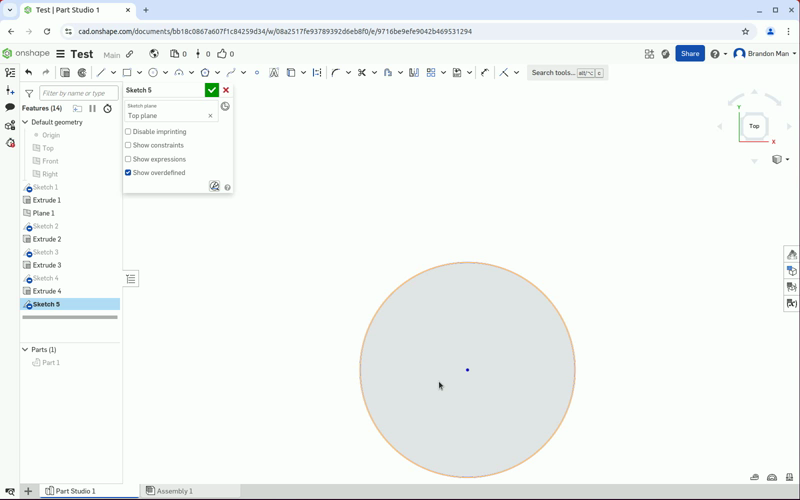
click(439, 381)
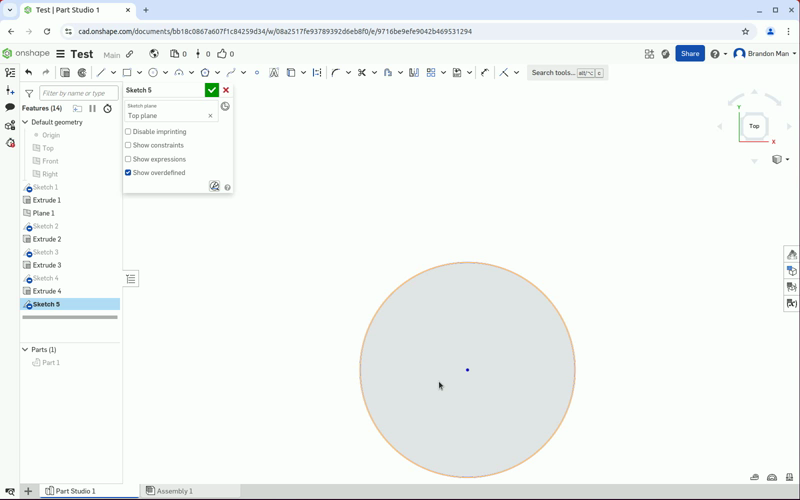
scroll(-6)
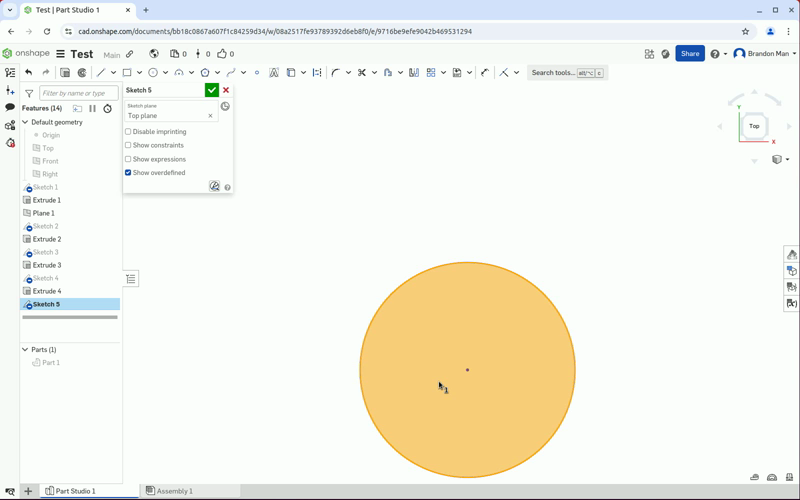
scroll(-6)
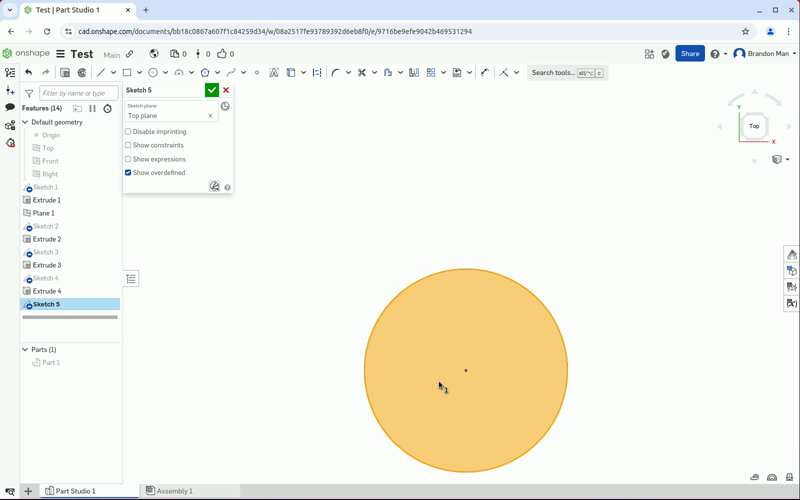
scroll(-6)
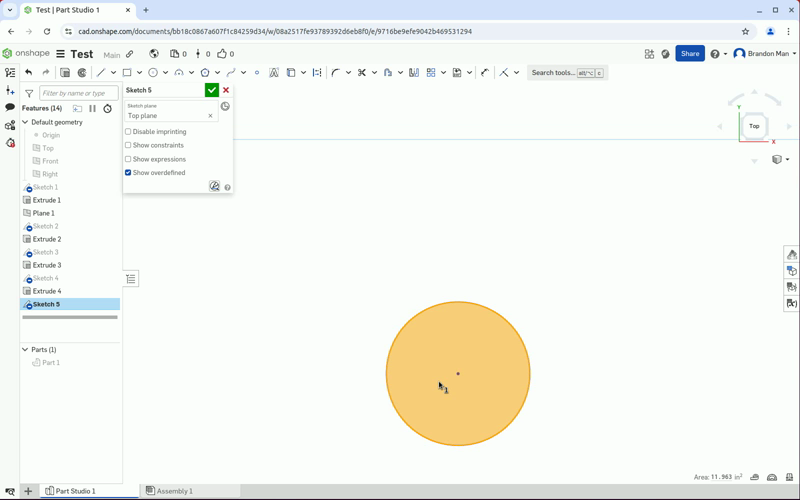
scroll(-6)
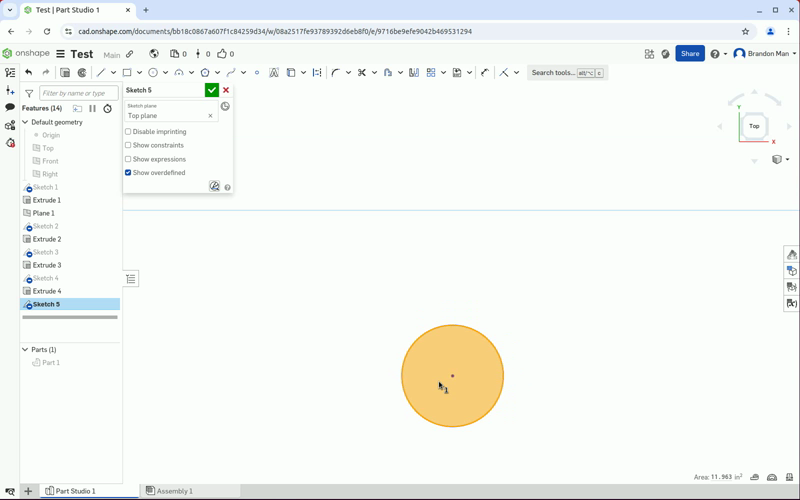
scroll(-6)
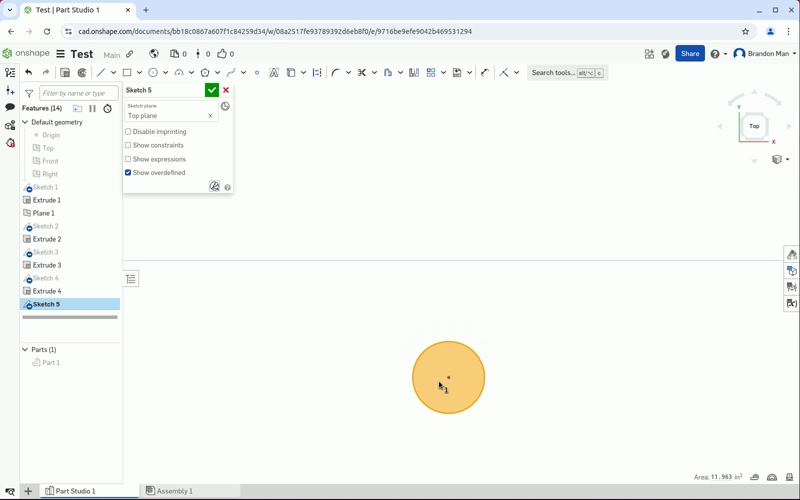
scroll(-6)
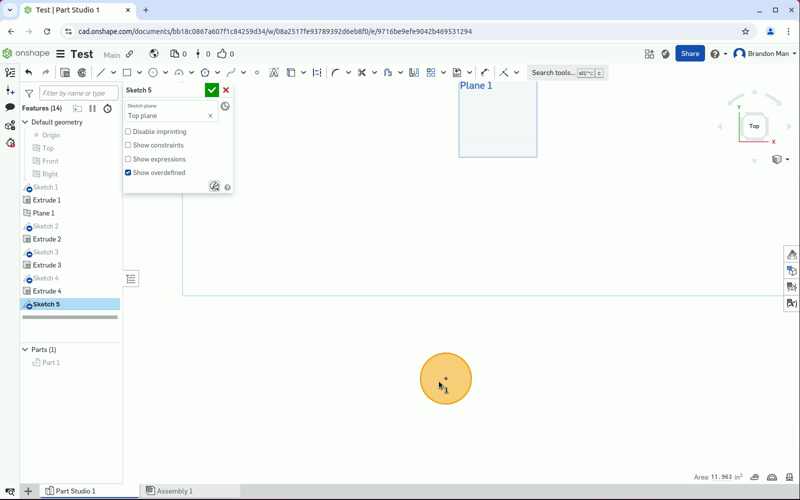
scroll(-6)
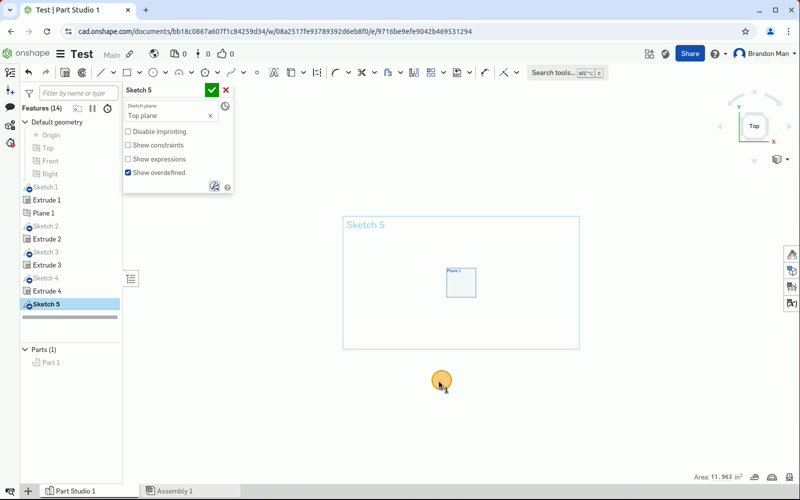
mouse_move(73, 352)
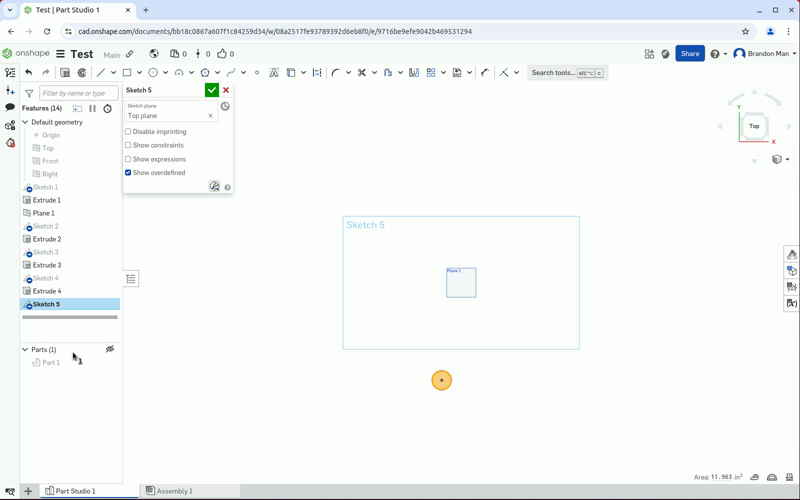
key(shift+y)
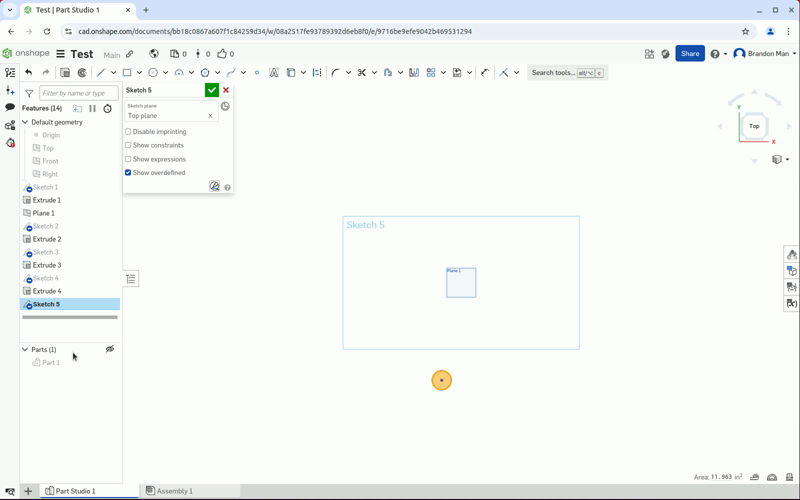
key(shift+e)
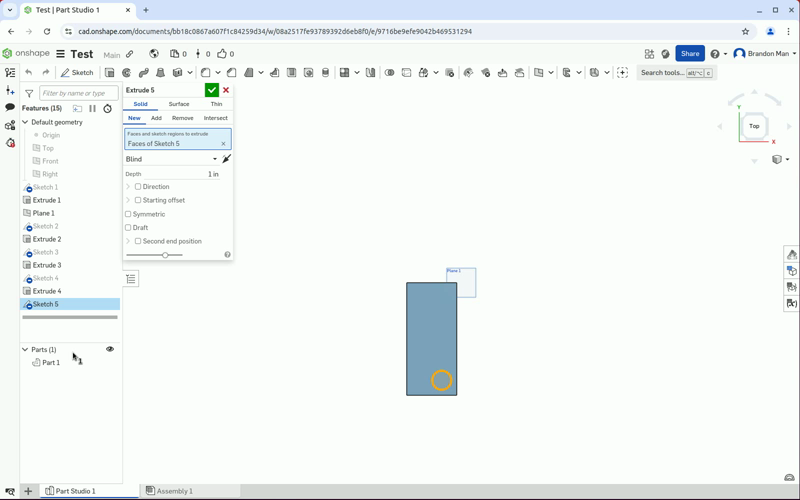
mouse_move(143, 106)
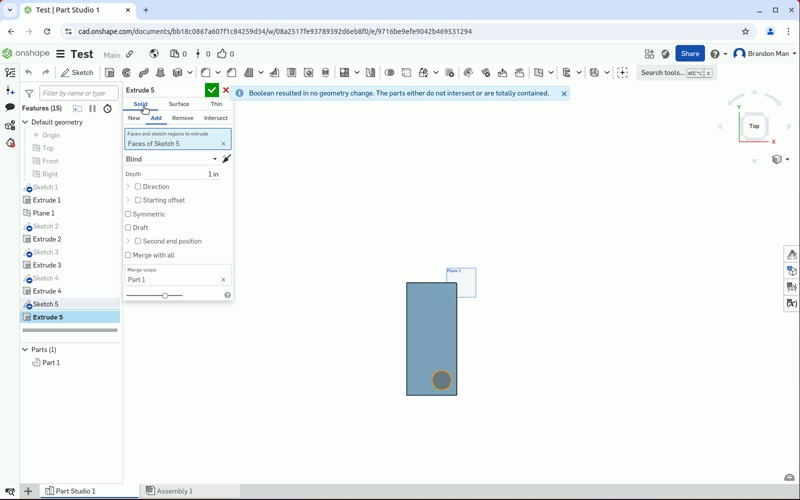
click(143, 106)
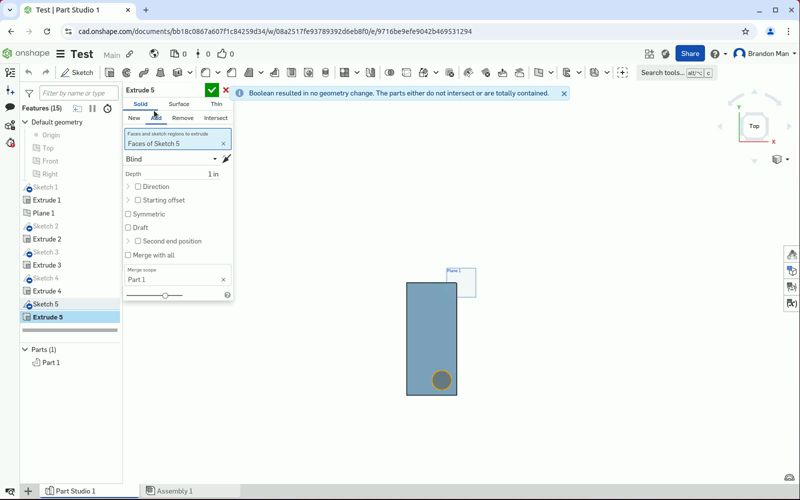
mouse_move(186, 120)
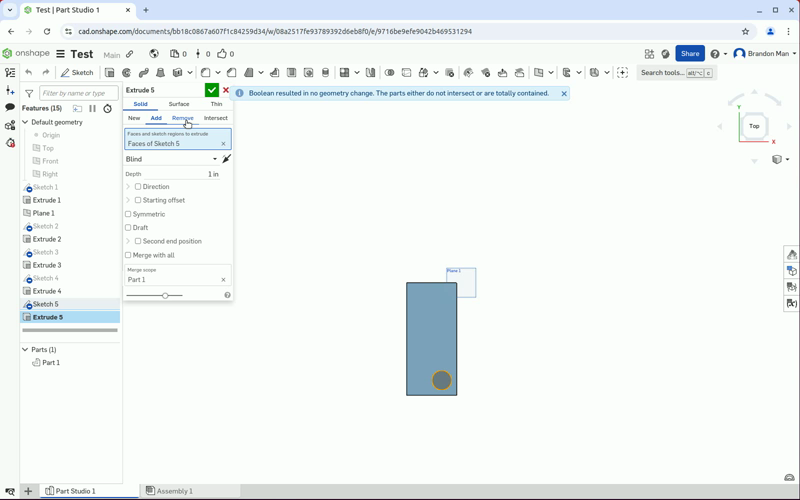
click(186, 120)
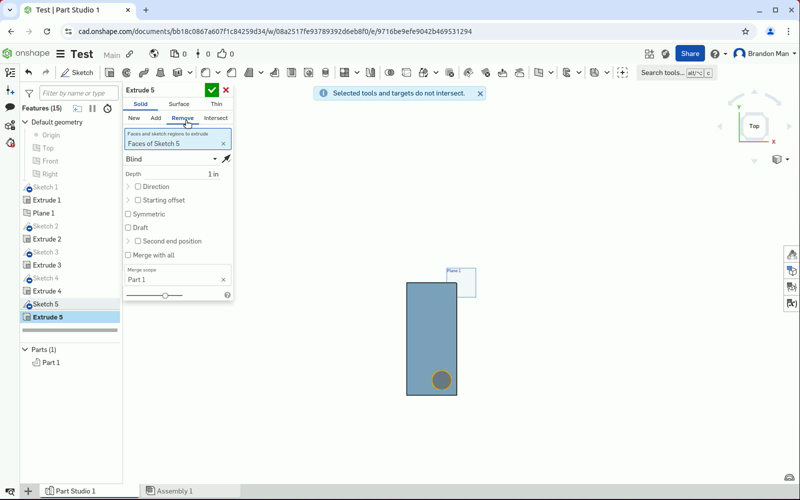
key(tab, 4)
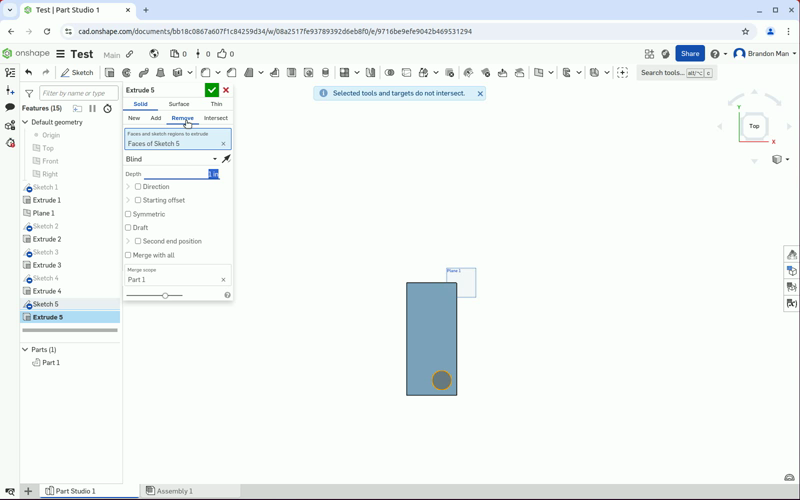
text(-2.407)
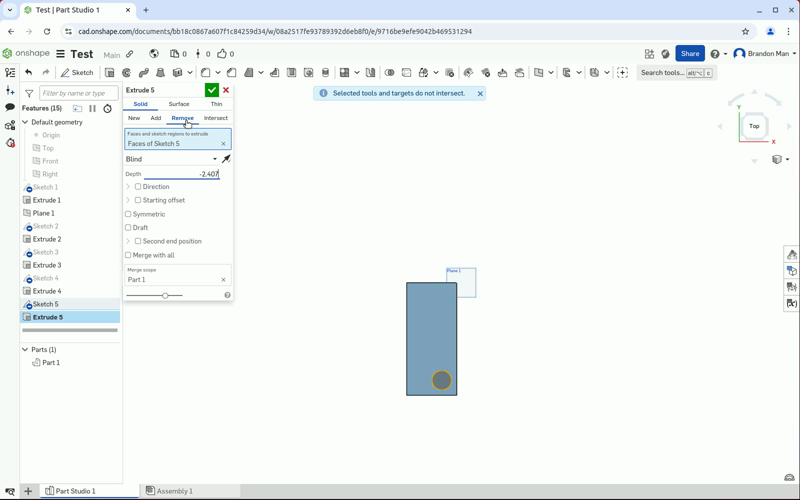
key(tab, 6)
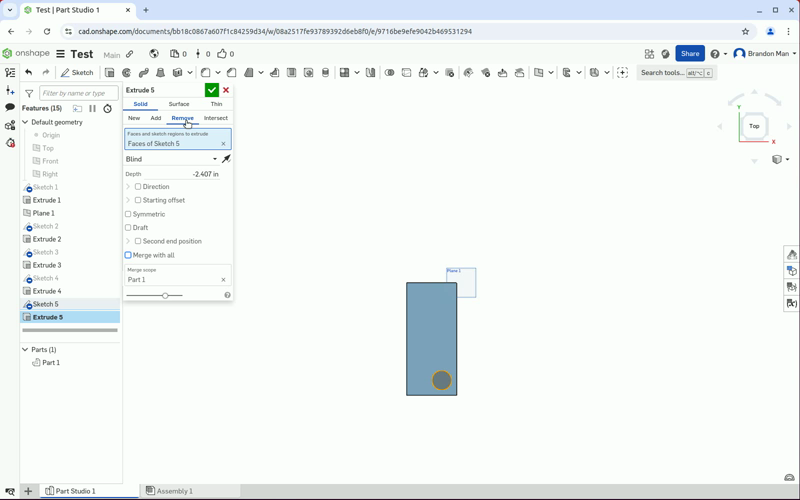
key(space)
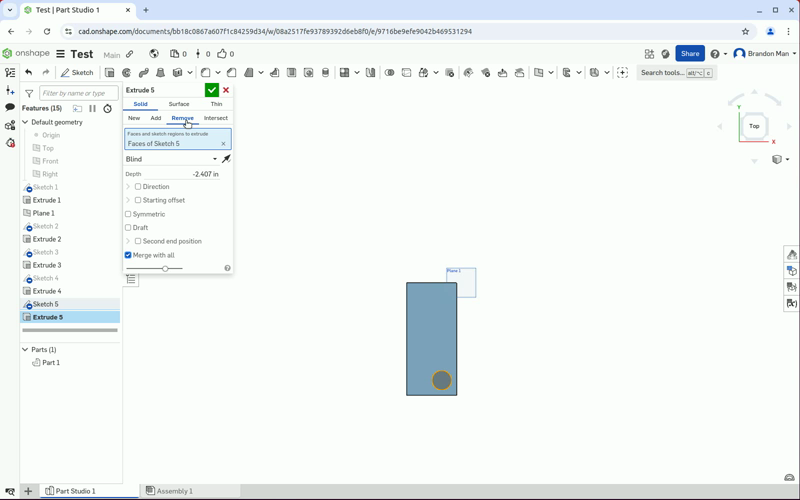
key(enter)
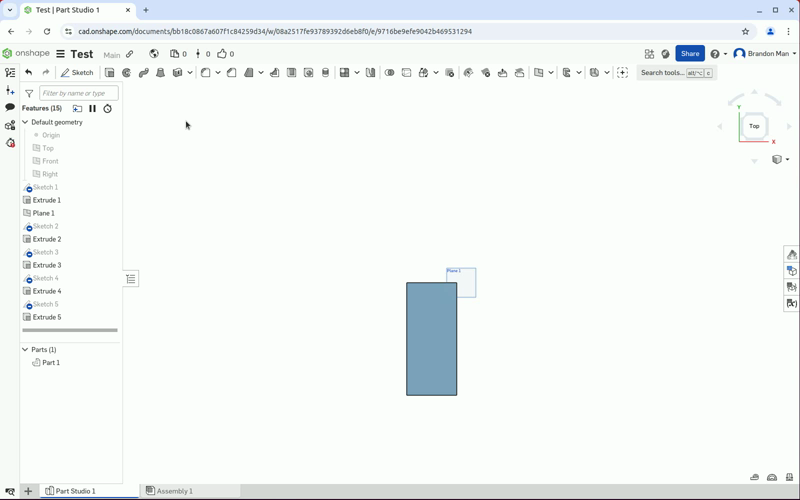
key(shift+h)
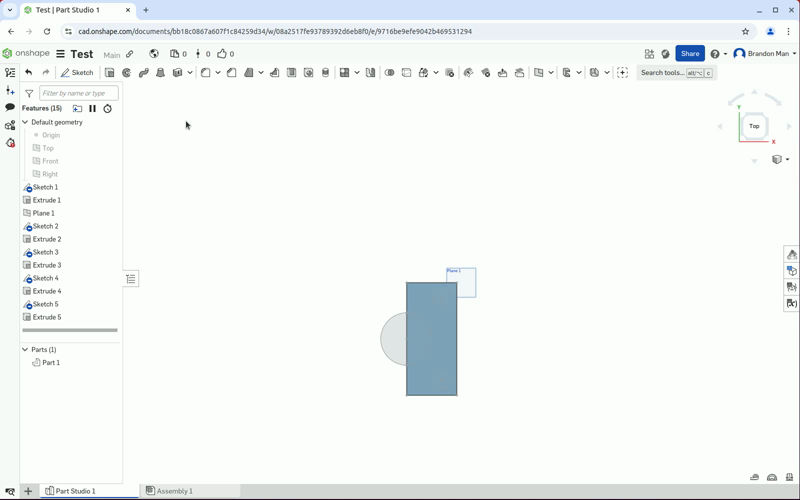
key(shift+h)
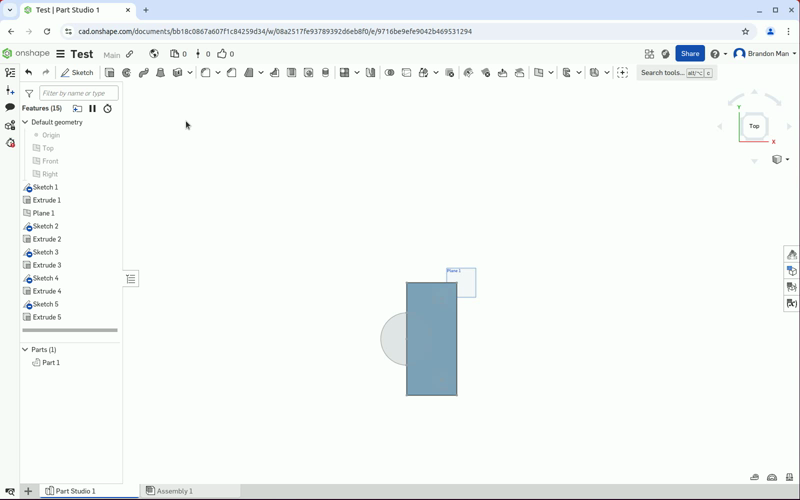
key(shift+7)
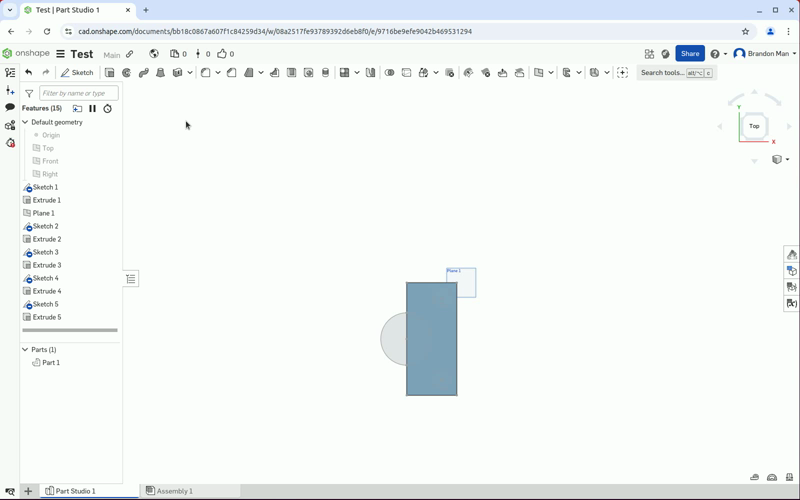
key(up, 3)
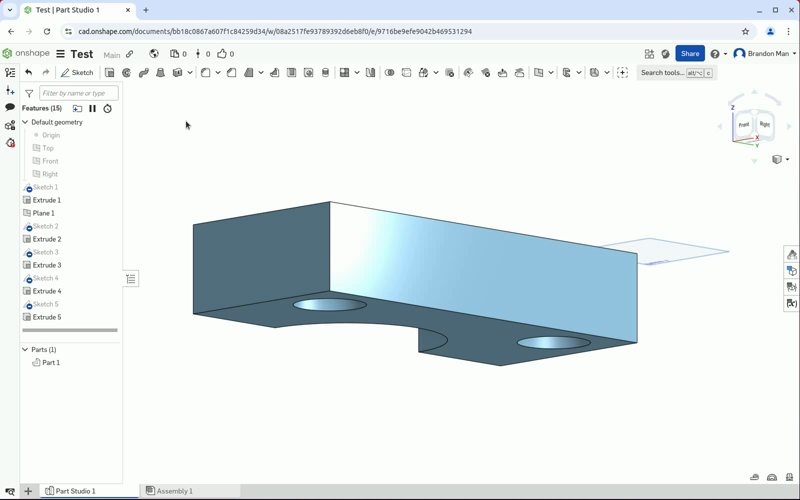
key(left, 3)
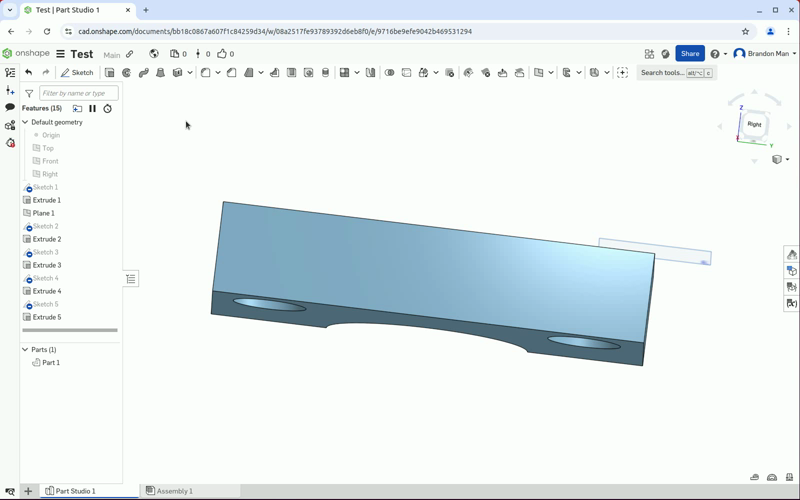
key(right, 3)
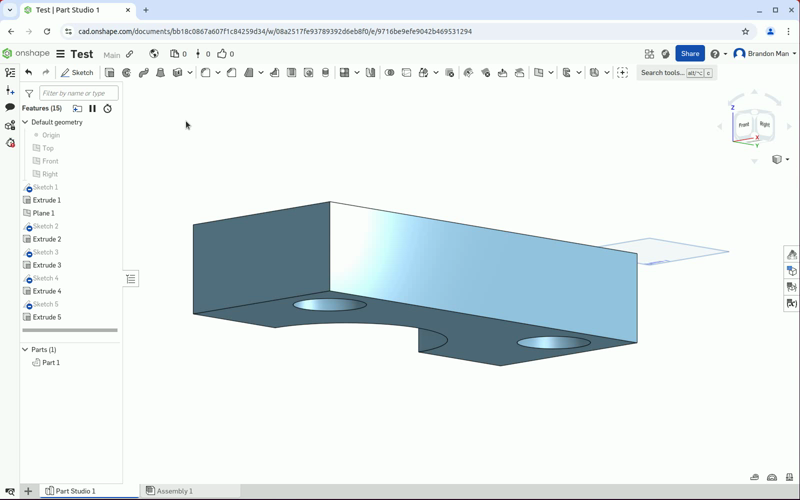
key(down, 3)
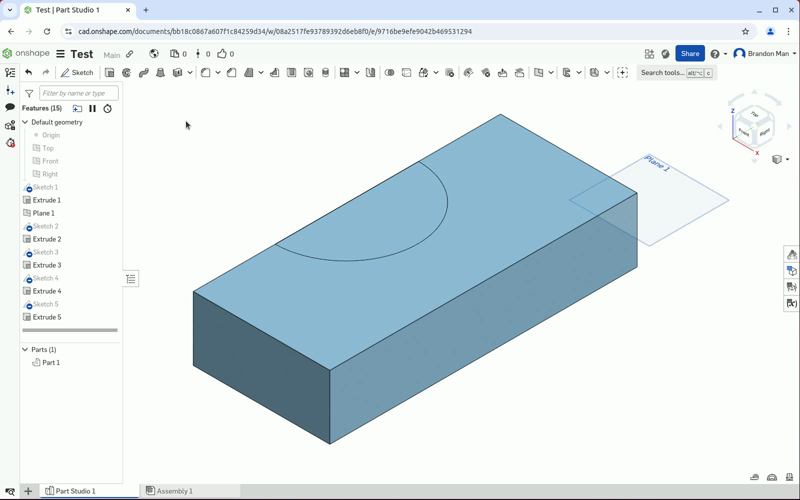
mouse_move(73, 189)
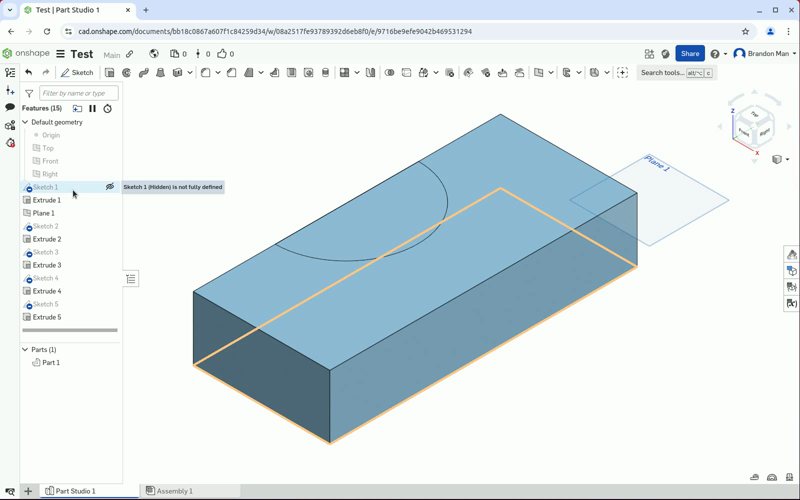
click(73, 189)